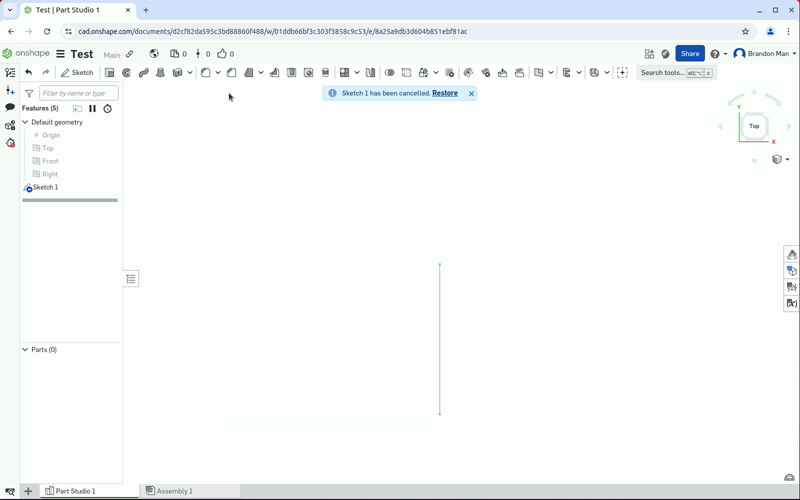
key(shift+h)
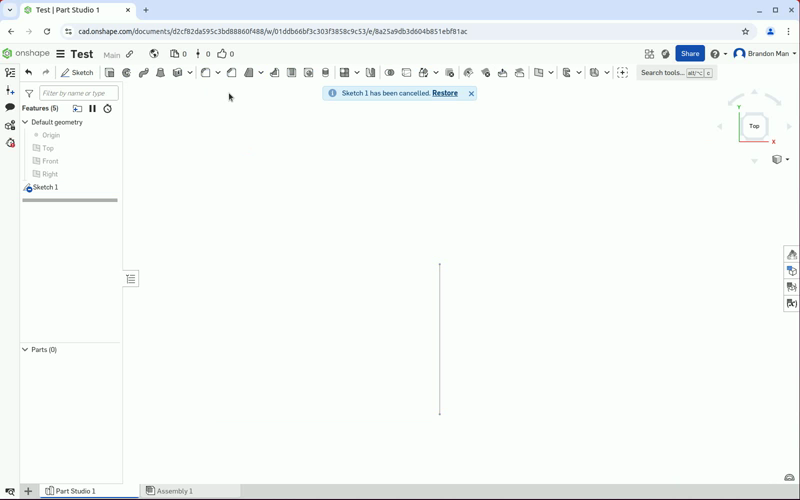
key(shift+s)
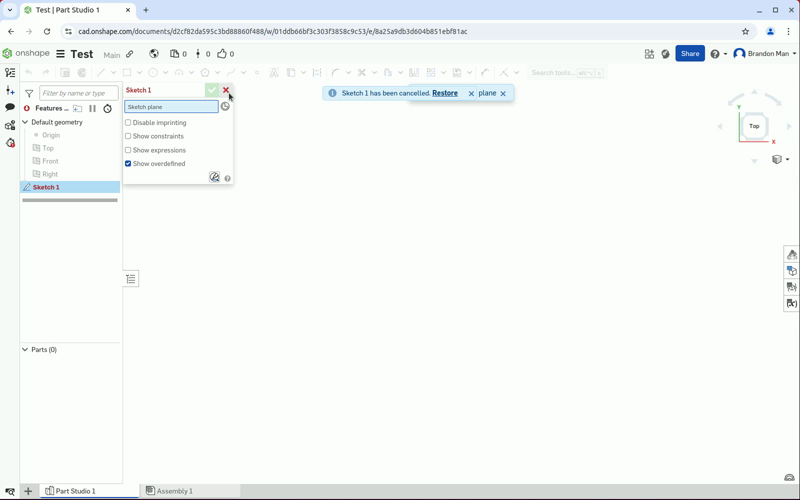
mouse_move(73, 150)
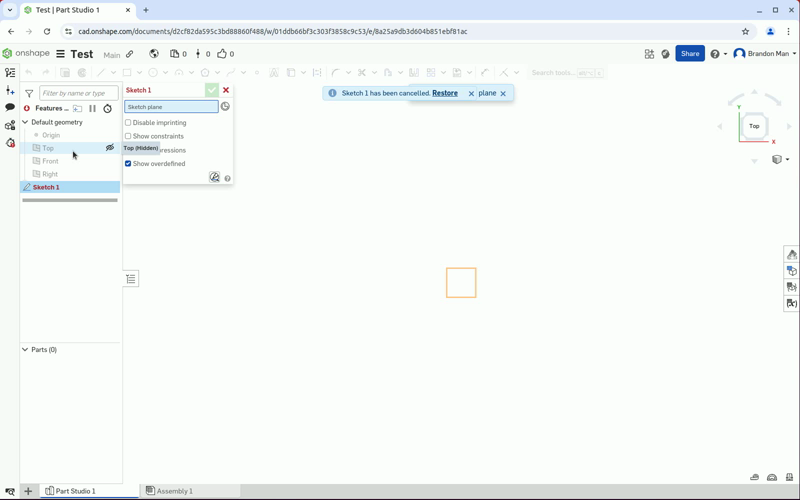
click(73, 150)
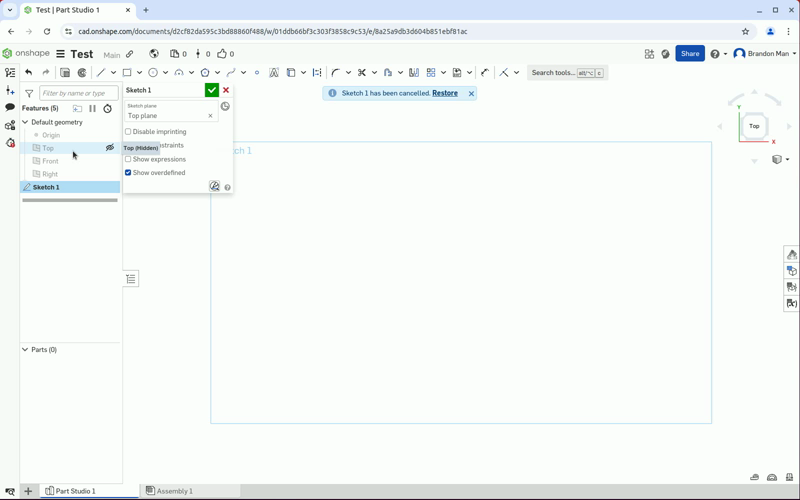
mouse_move(73, 352)
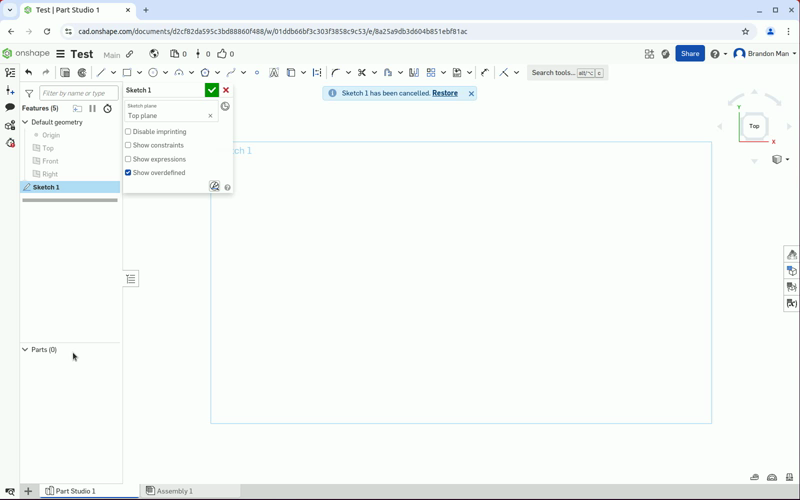
key(y)
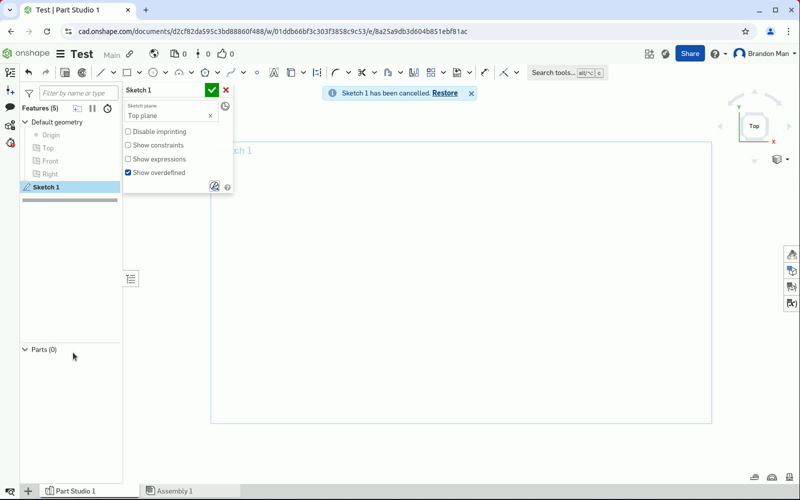
key(l)
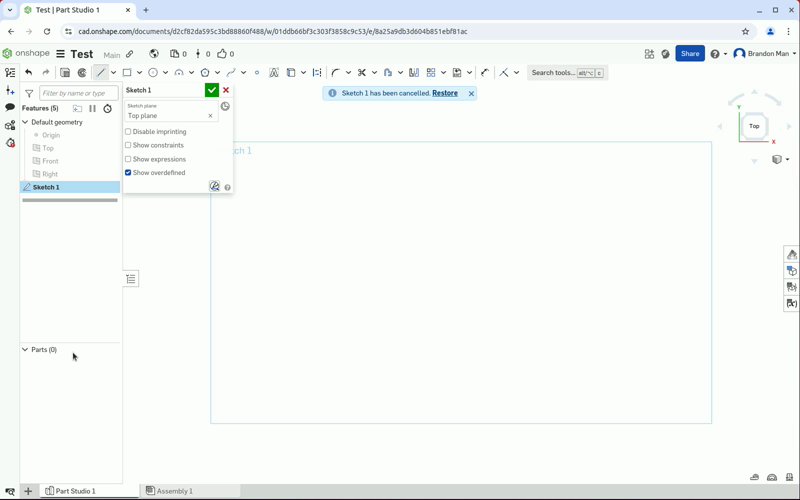
key_down(shift)
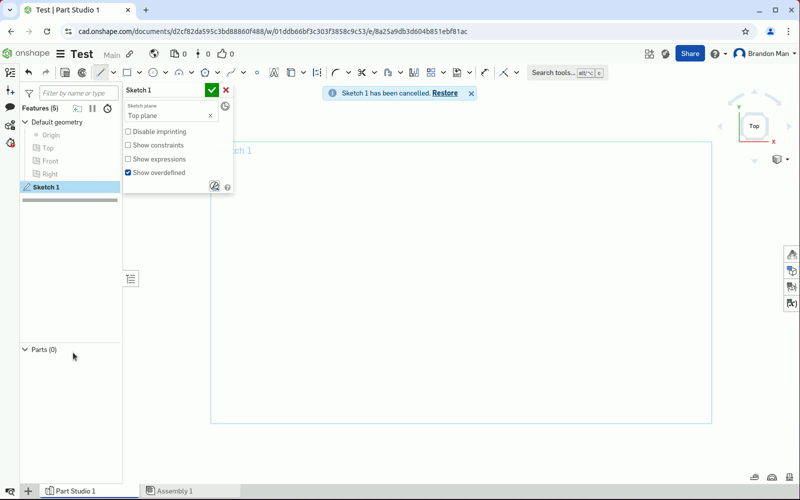
mouse_move(357, 386)
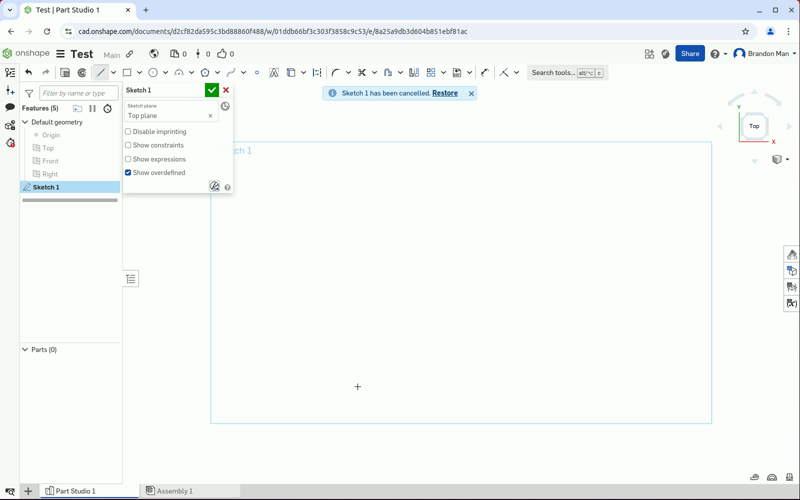
click(357, 386)
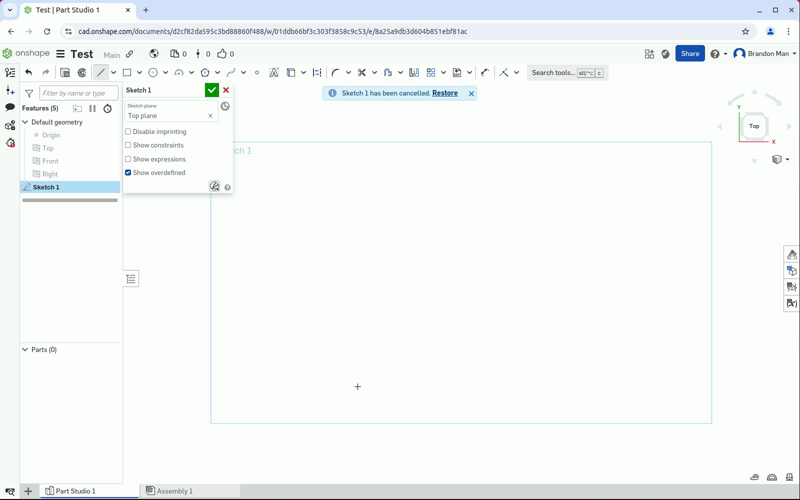
key_up(shift)
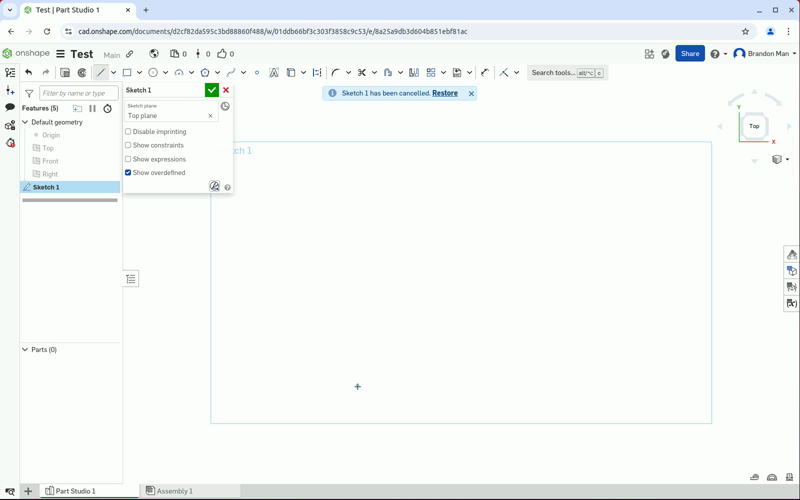
key_down(shift)
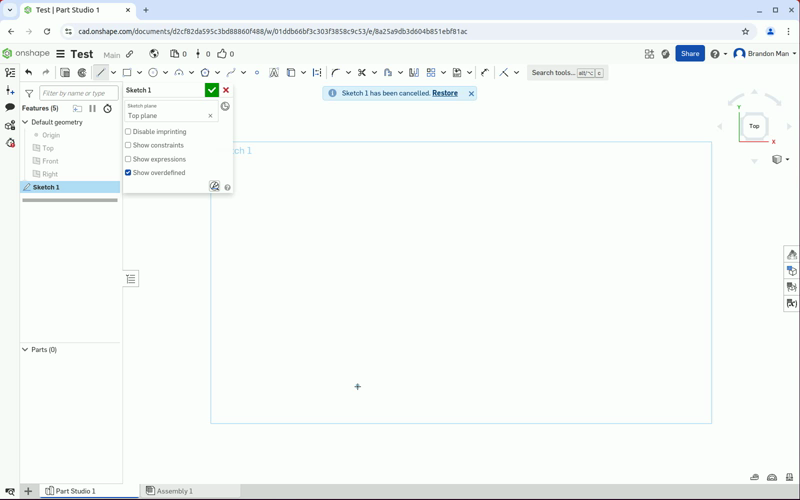
mouse_move(562, 386)
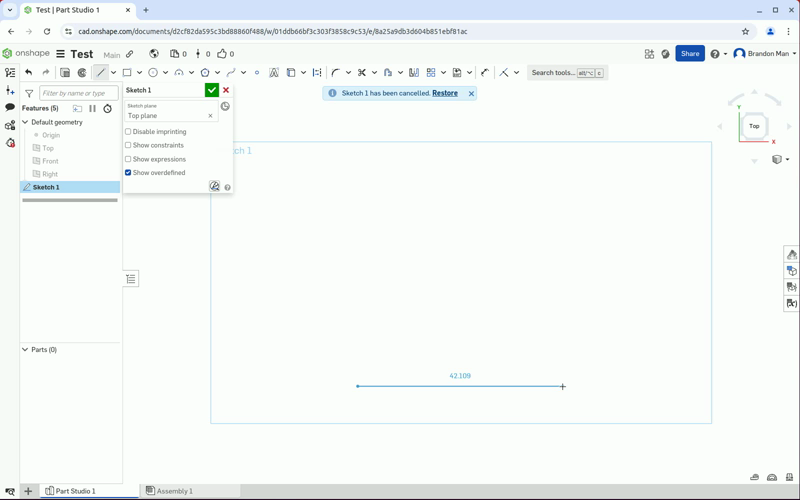
click(562, 386)
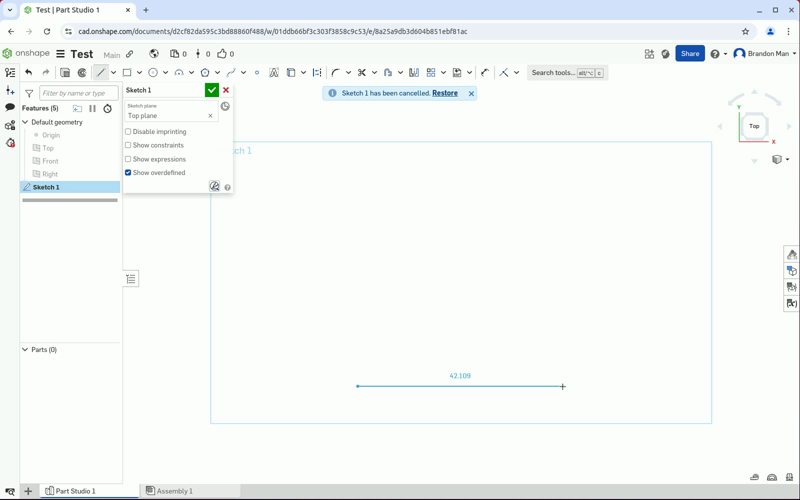
key_up(shift)
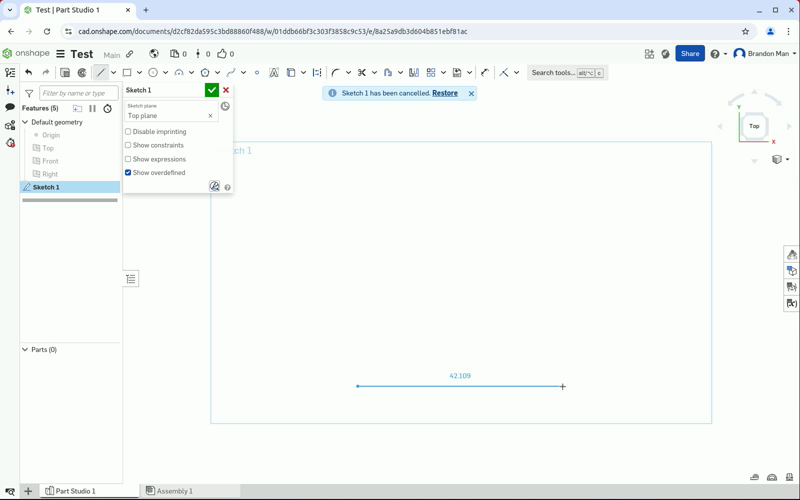
key_down(shift)
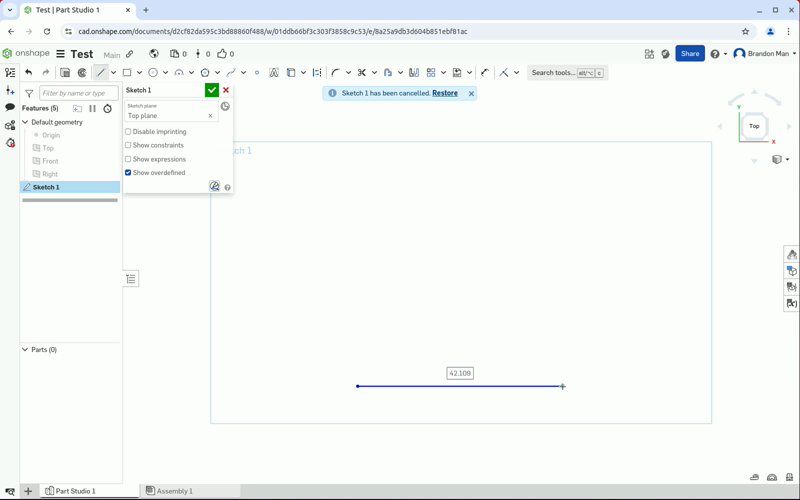
mouse_move(562, 180)
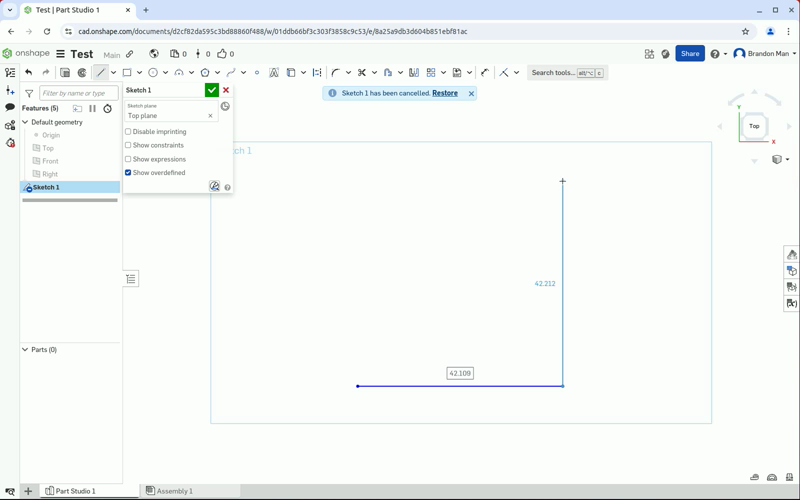
click(562, 180)
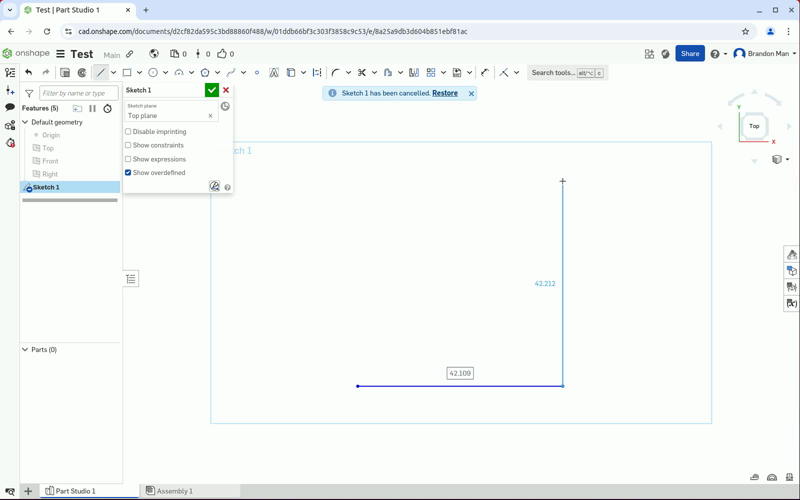
key_up(shift)
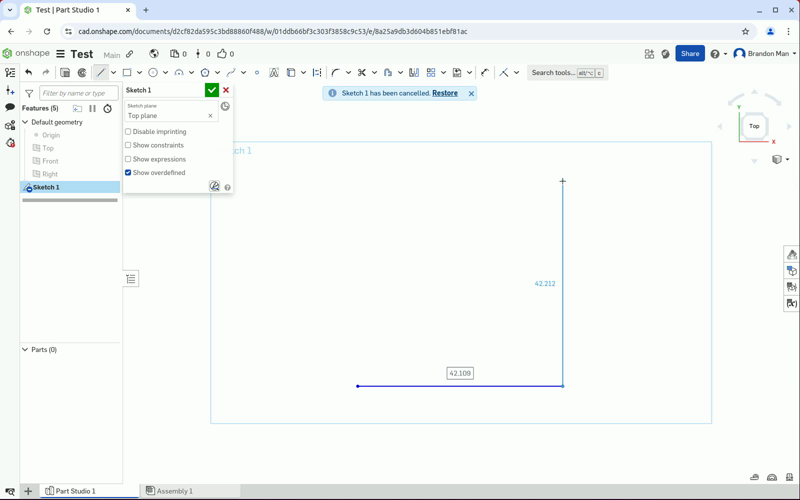
key_down(shift)
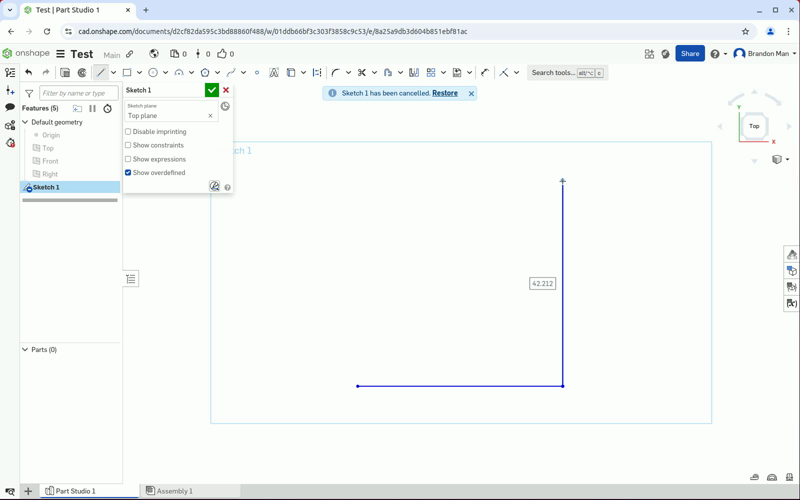
mouse_move(357, 180)
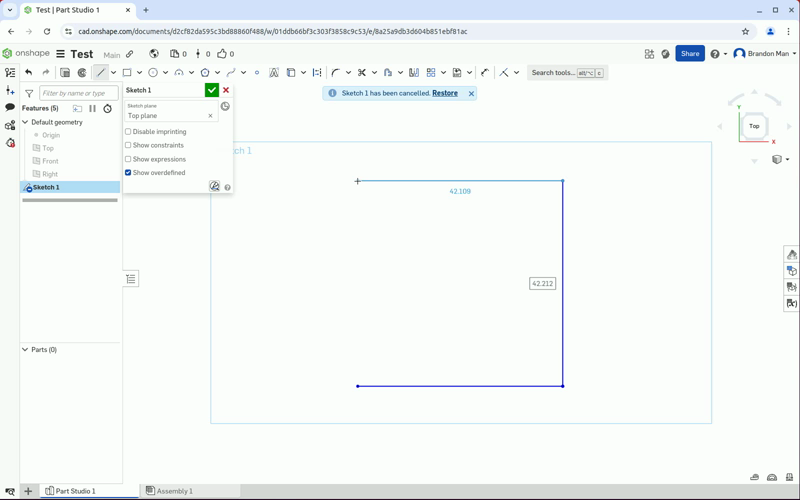
click(357, 180)
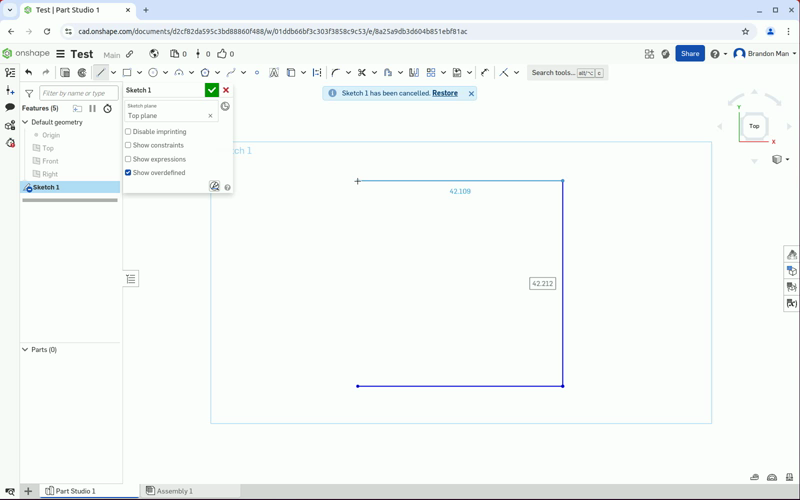
key_up(shift)
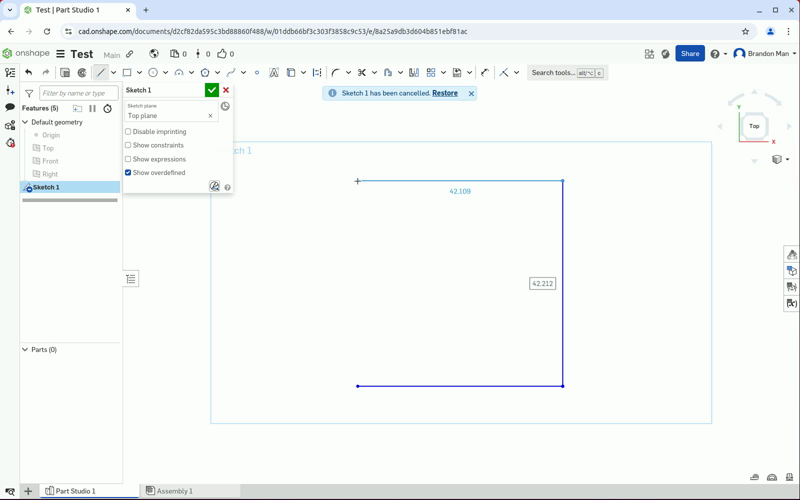
key_down(shift)
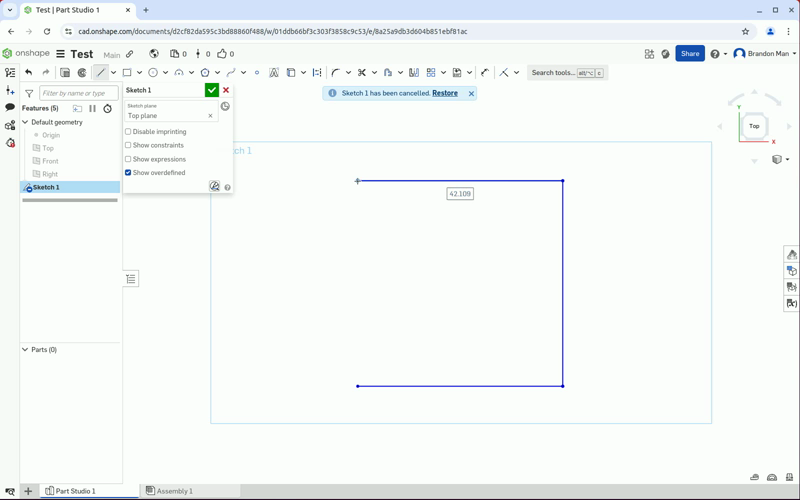
mouse_move(357, 386)
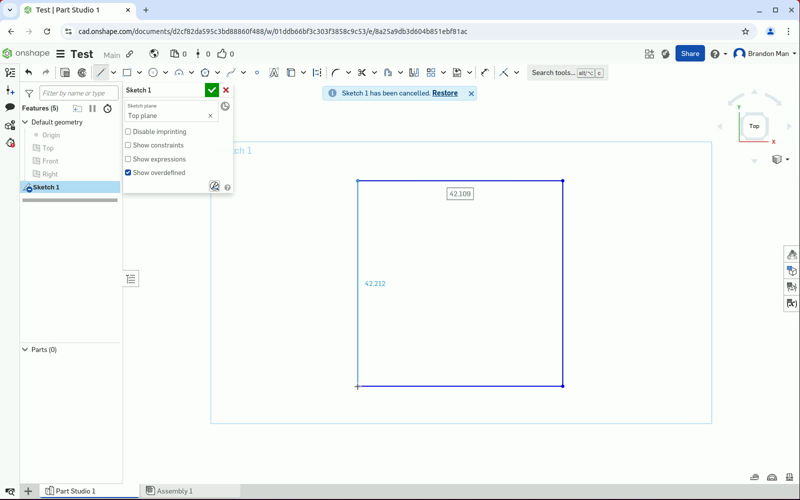
key_up(shift)
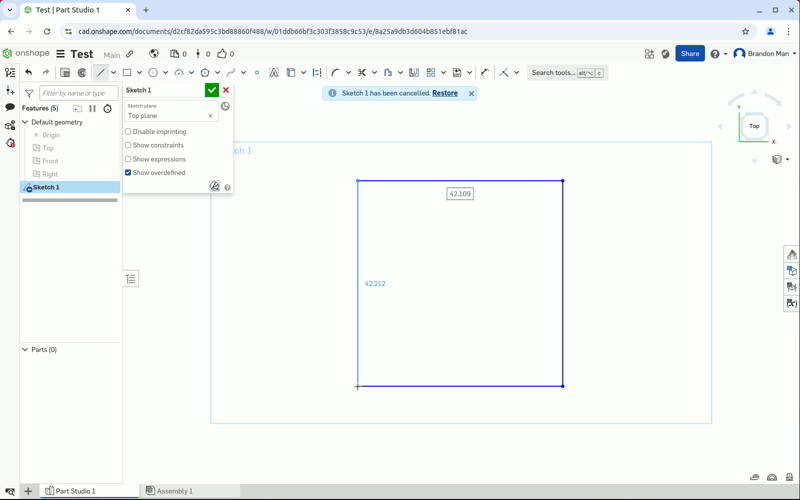
click(357, 386)
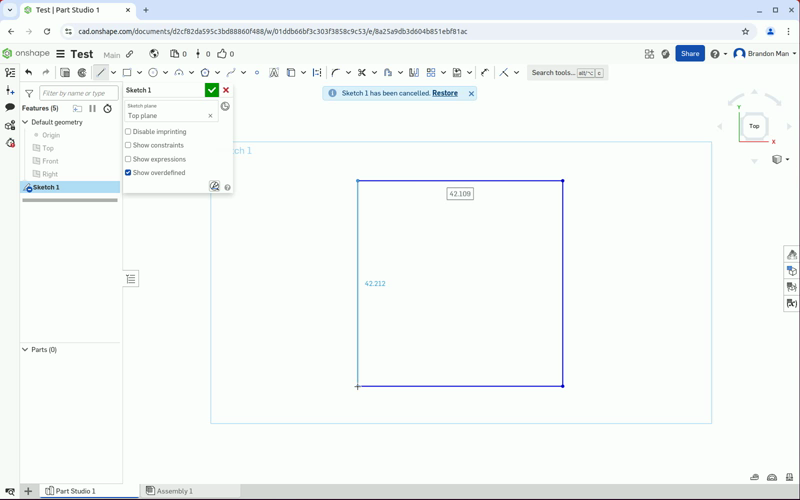
key(esc)
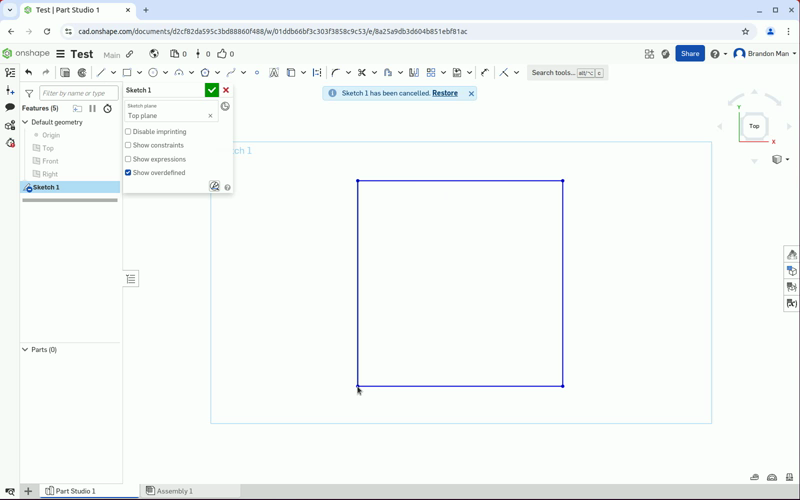
mouse_move(522, 225)
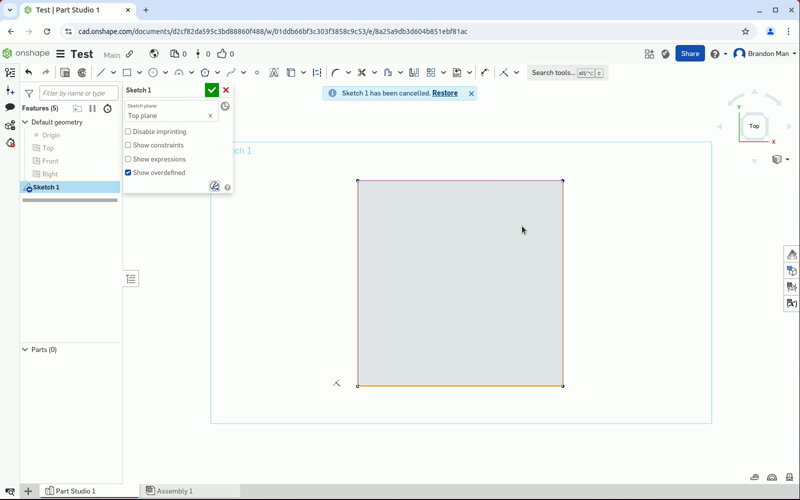
click(522, 225)
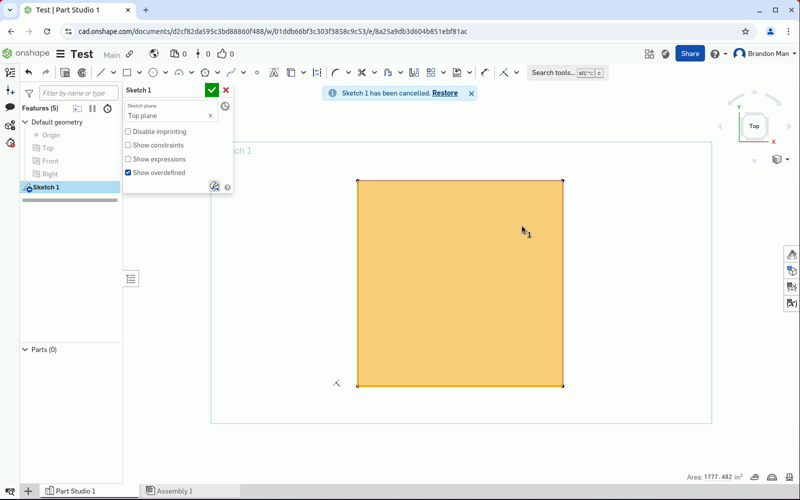
mouse_move(73, 352)
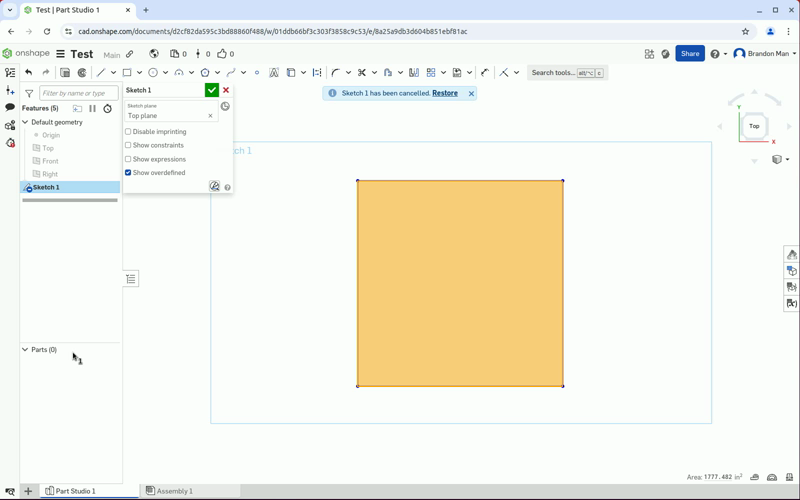
key(shift+y)
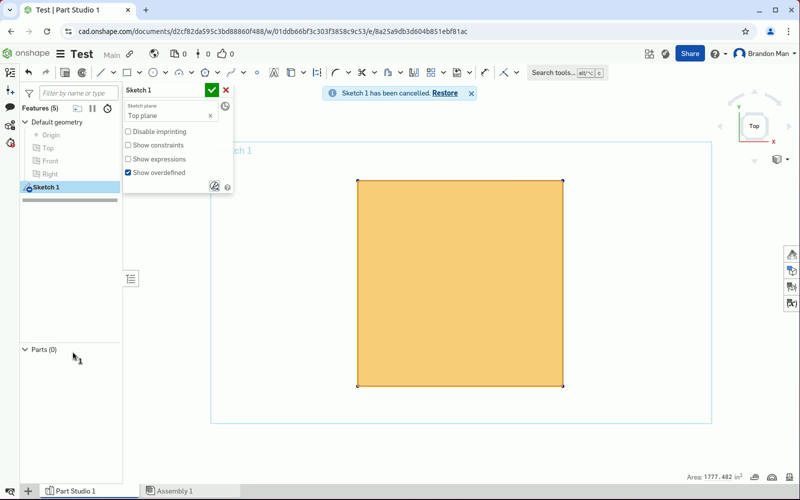
key(shift+e)
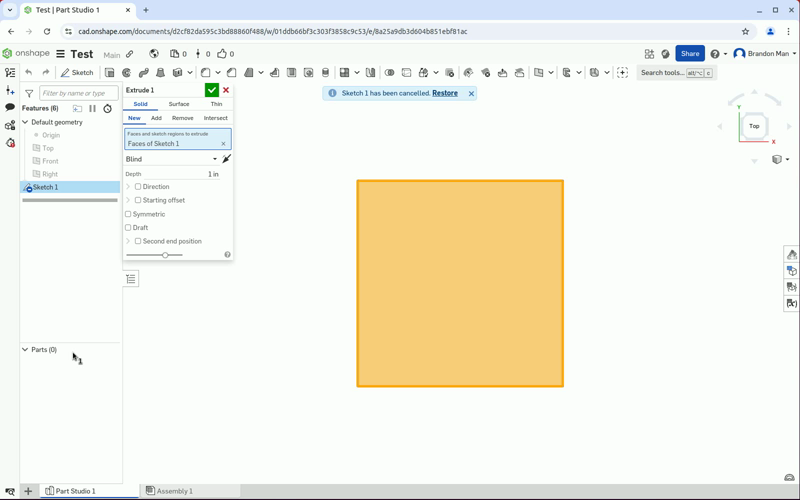
mouse_move(143, 106)
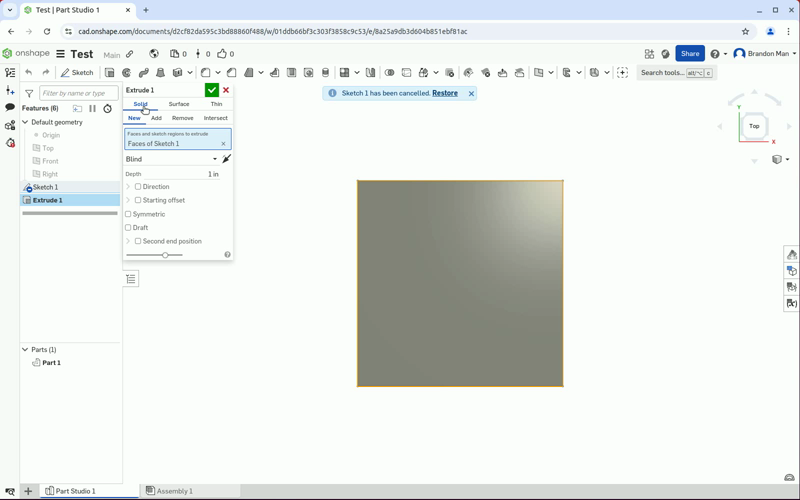
click(143, 106)
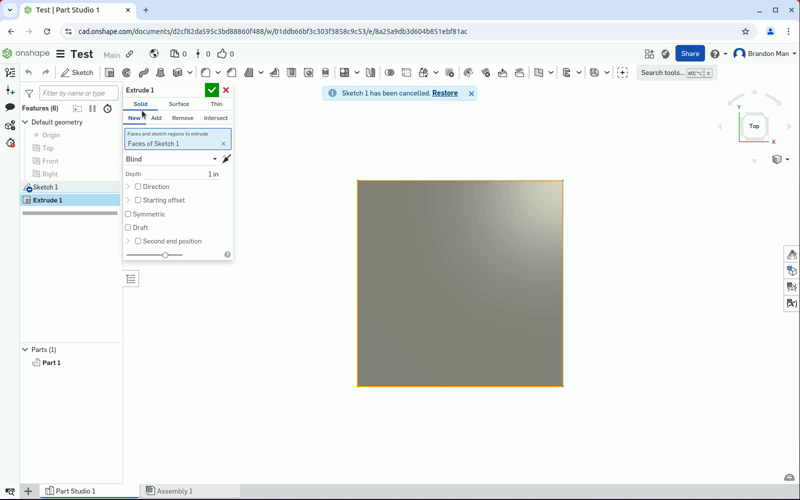
mouse_move(137, 120)
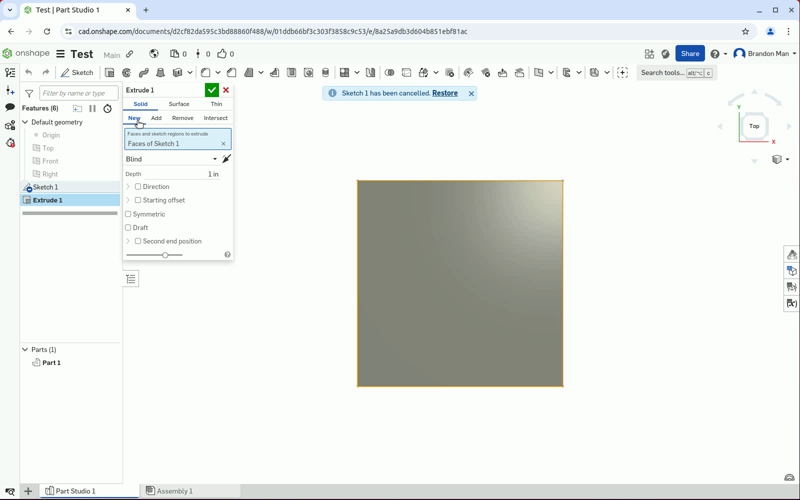
click(137, 120)
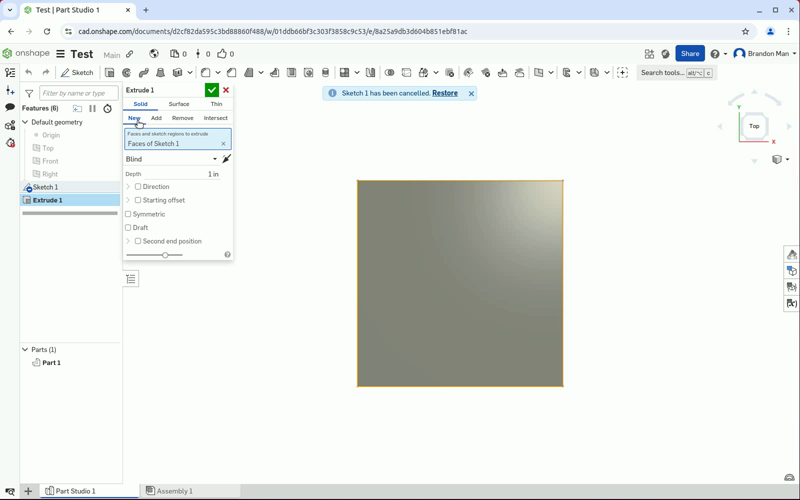
key(tab, 4)
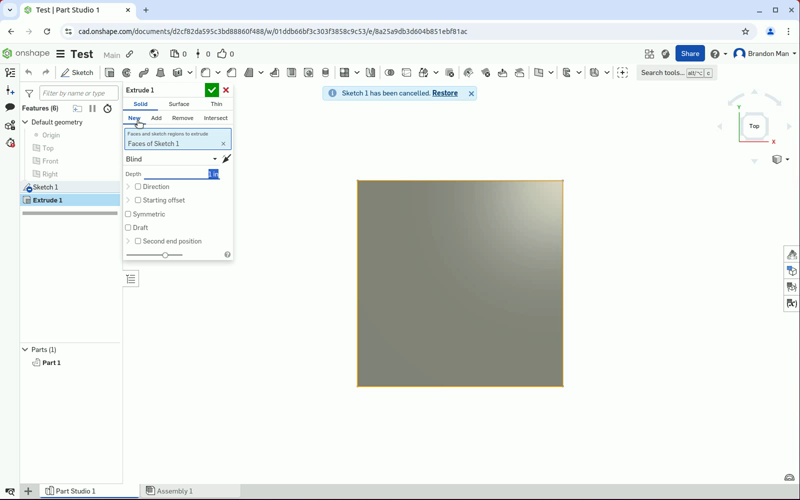
text(-10.591)
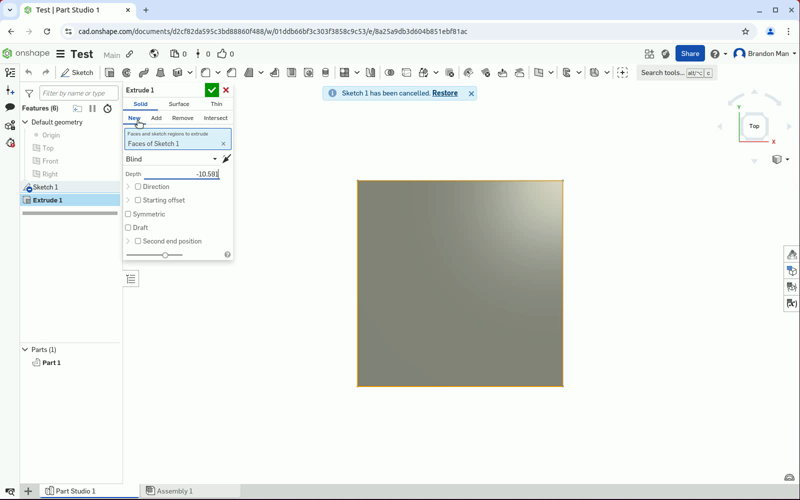
key(enter)
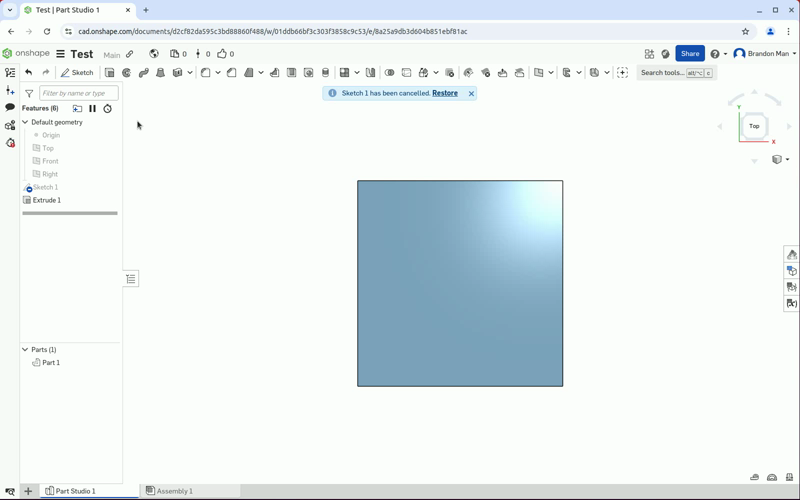
key(shift+h)
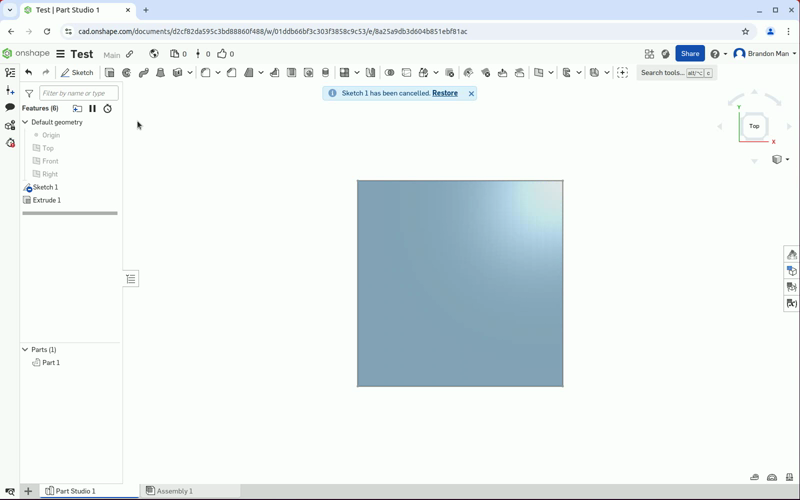
key(shift+h)
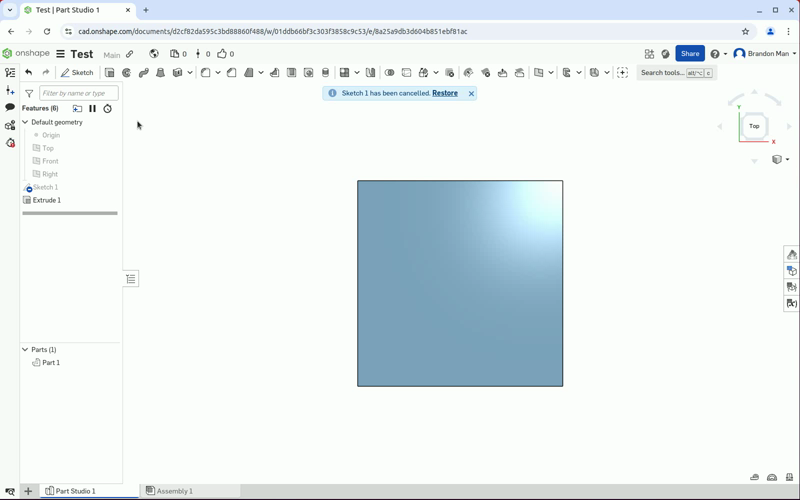
mouse_move(73, 189)
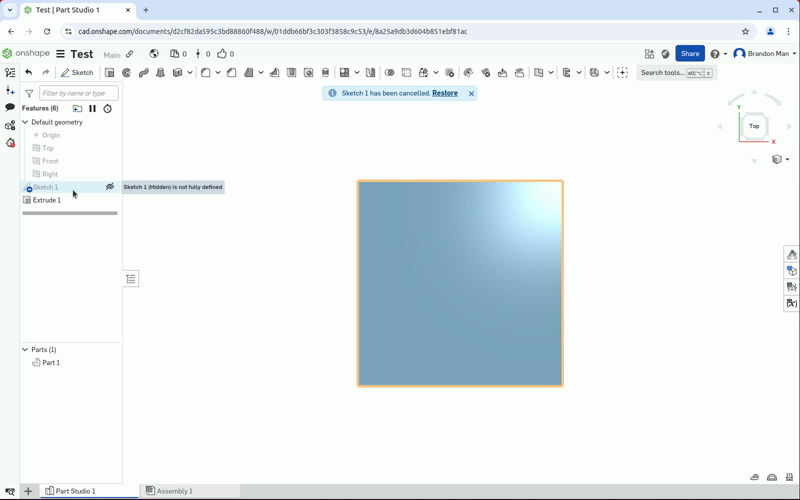
click(73, 189)
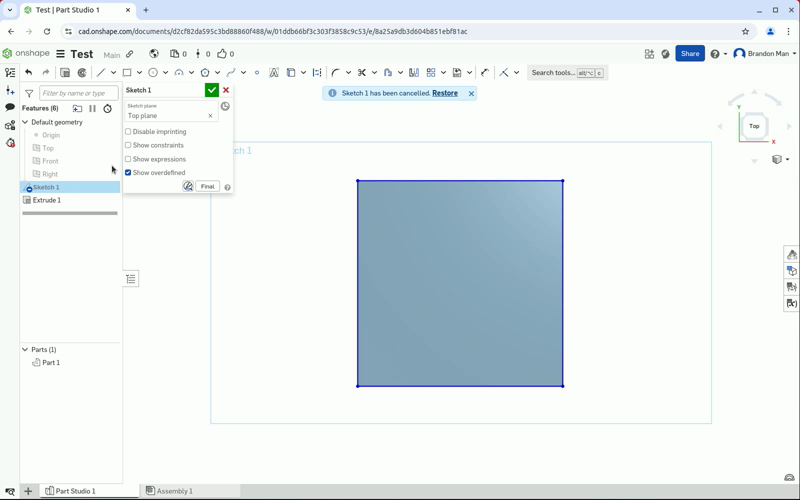
mouse_move(229, 92)
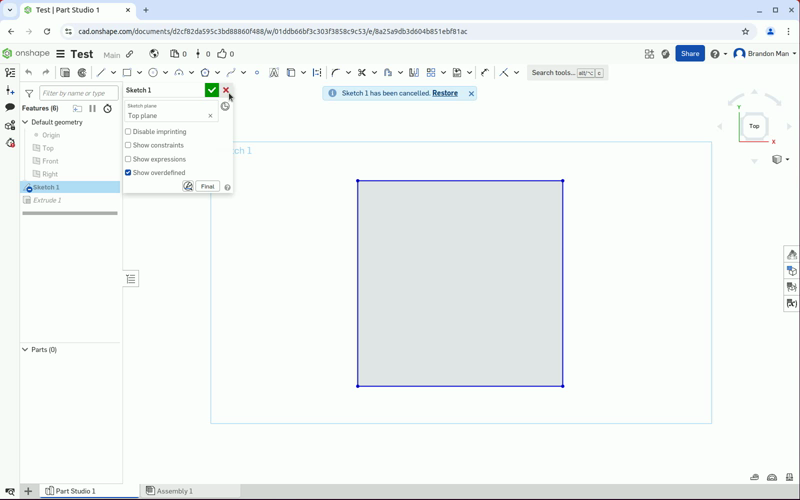
click(229, 92)
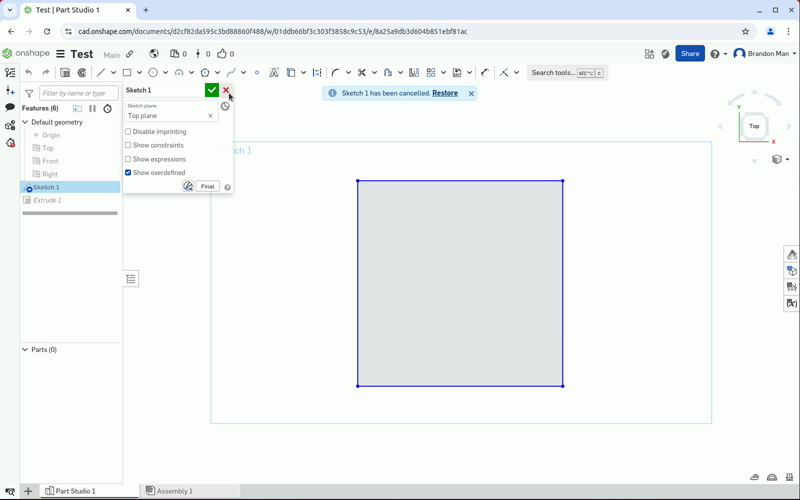
key(shift+s)
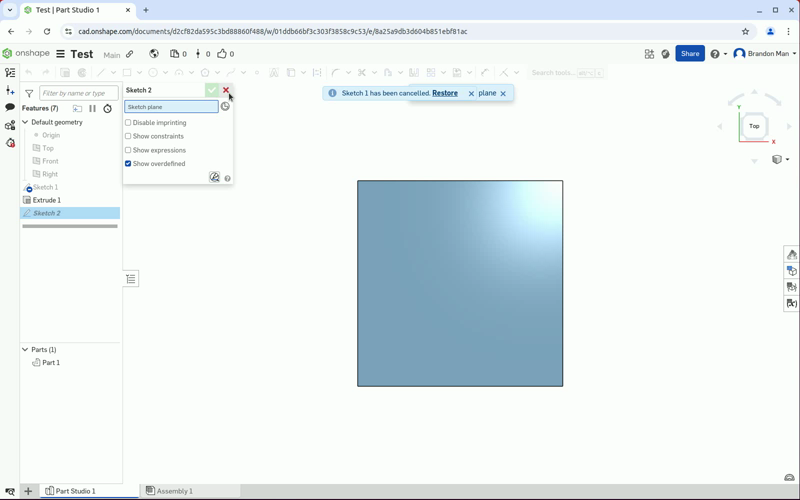
mouse_move(73, 150)
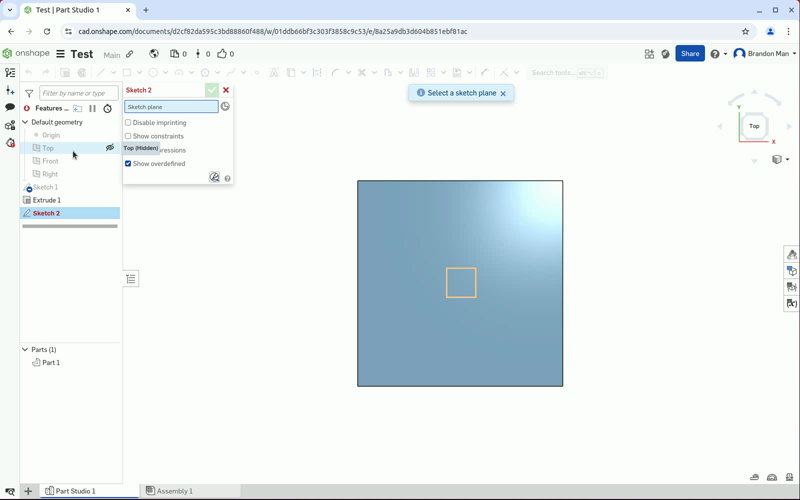
click(73, 150)
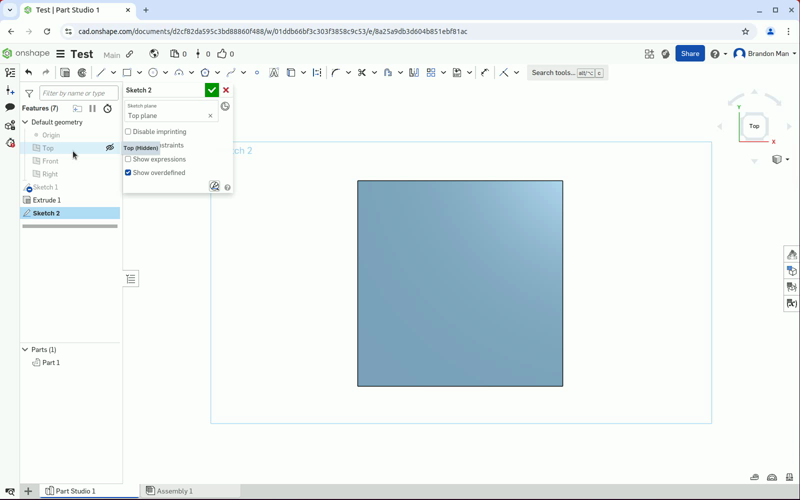
mouse_move(73, 352)
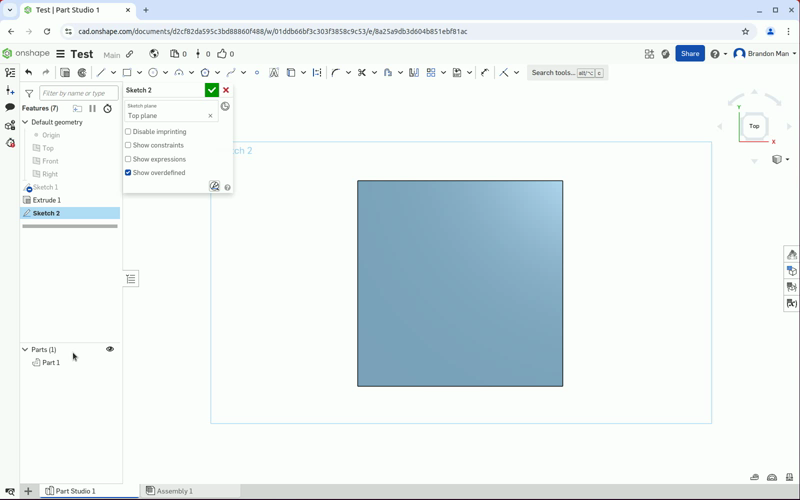
key(y)
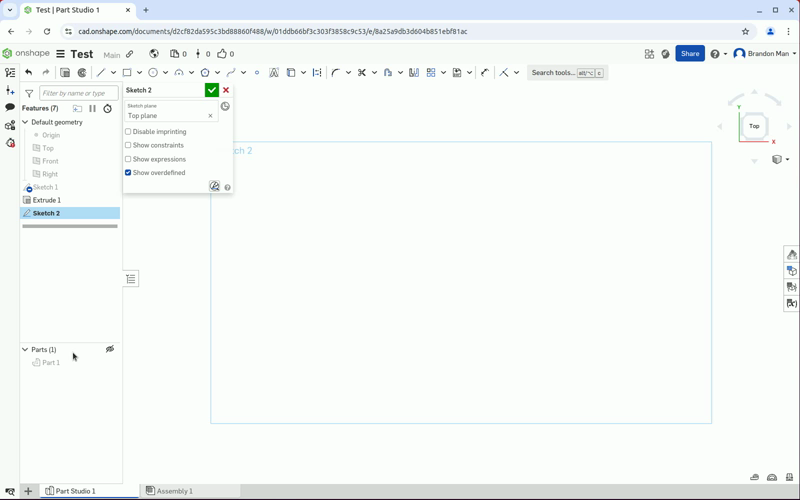
key(l)
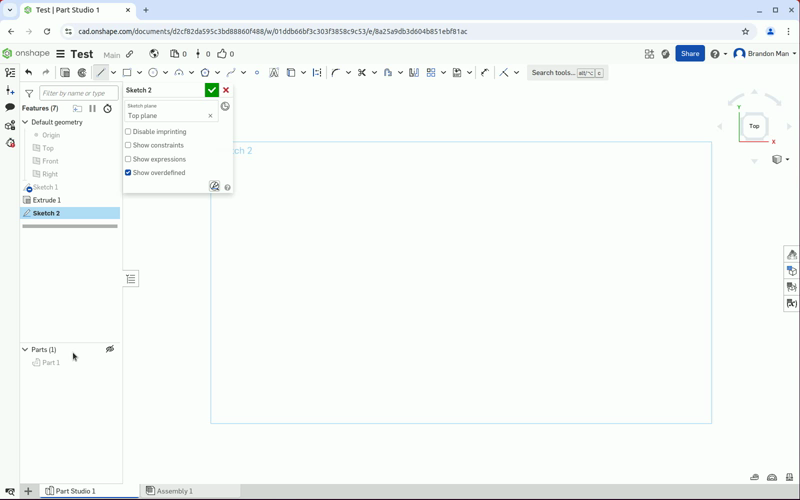
key_down(shift)
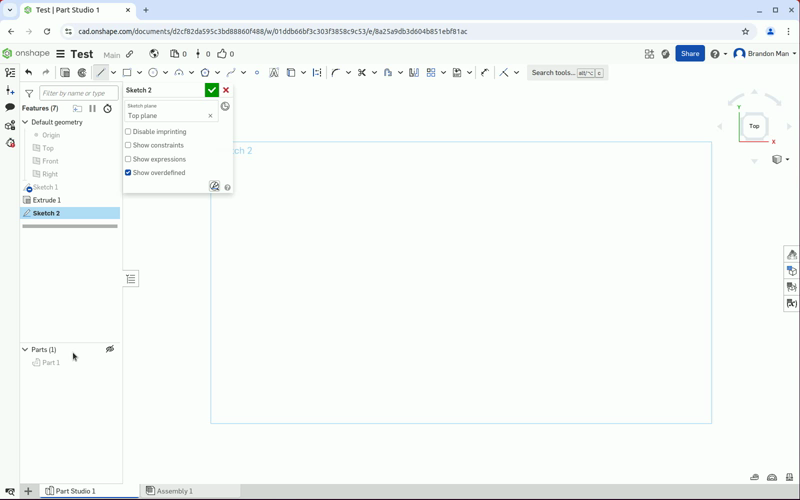
mouse_move(357, 319)
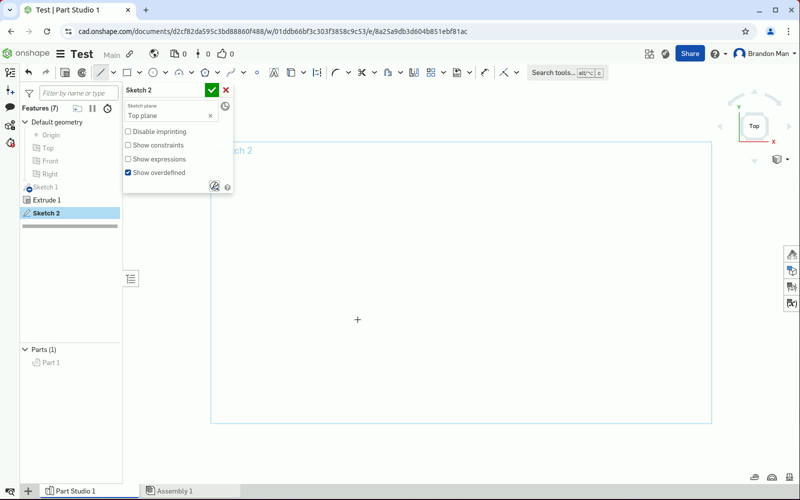
click(357, 319)
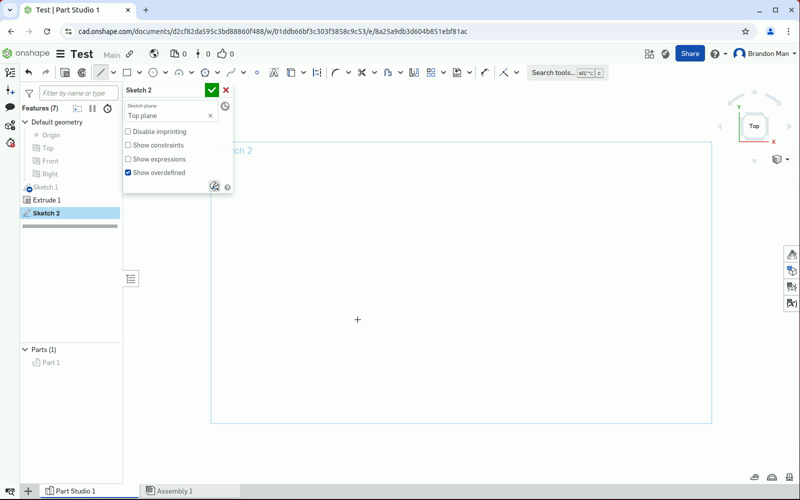
key_up(shift)
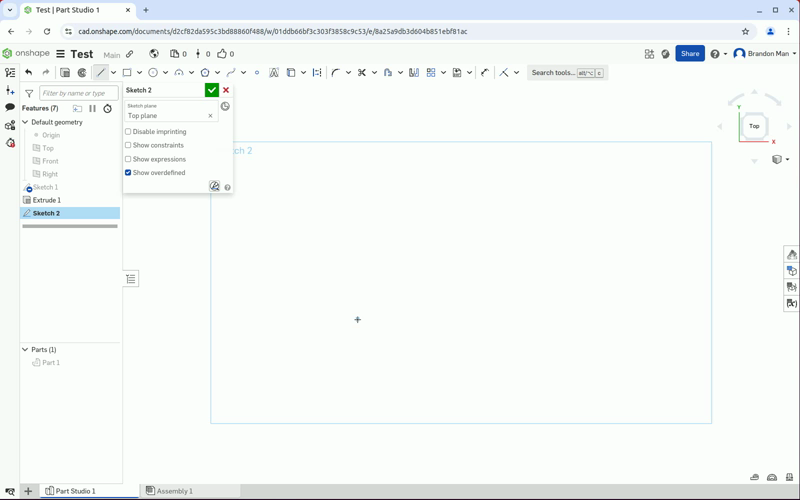
key_down(shift)
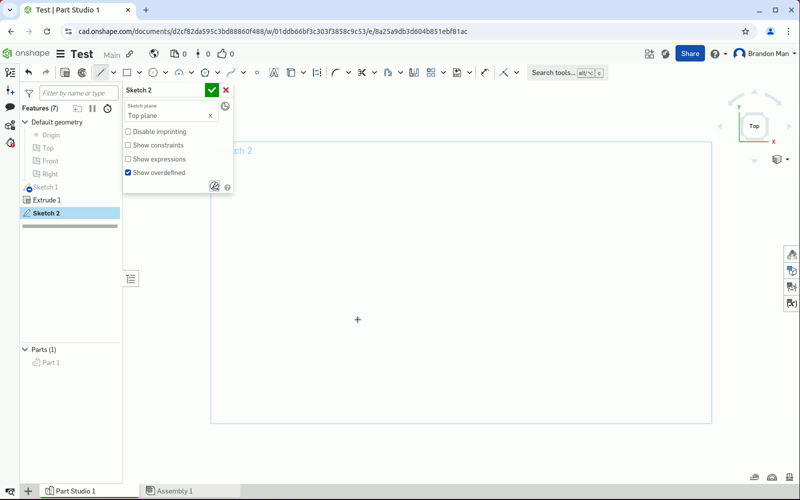
mouse_move(357, 245)
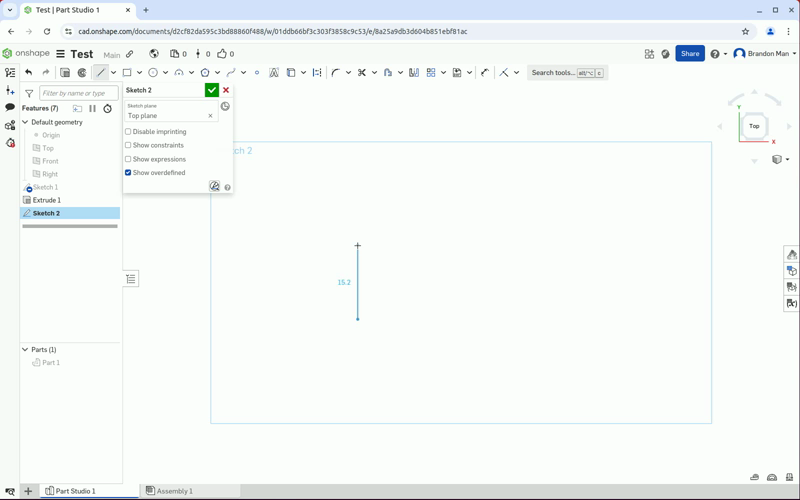
click(357, 245)
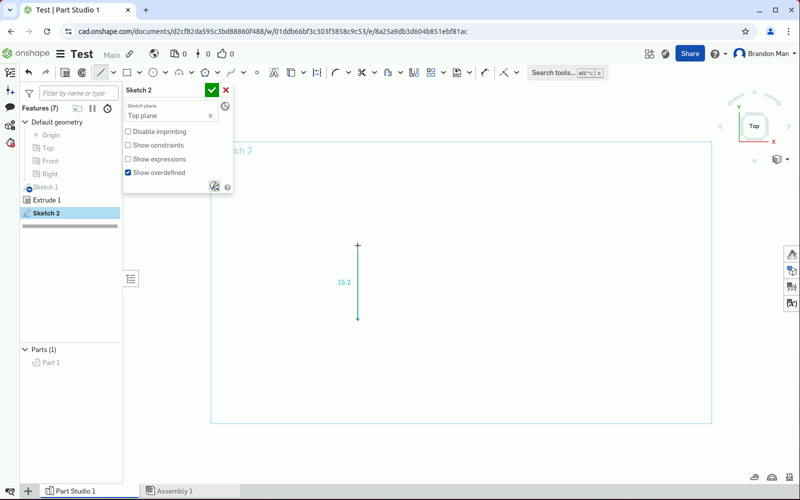
key_up(shift)
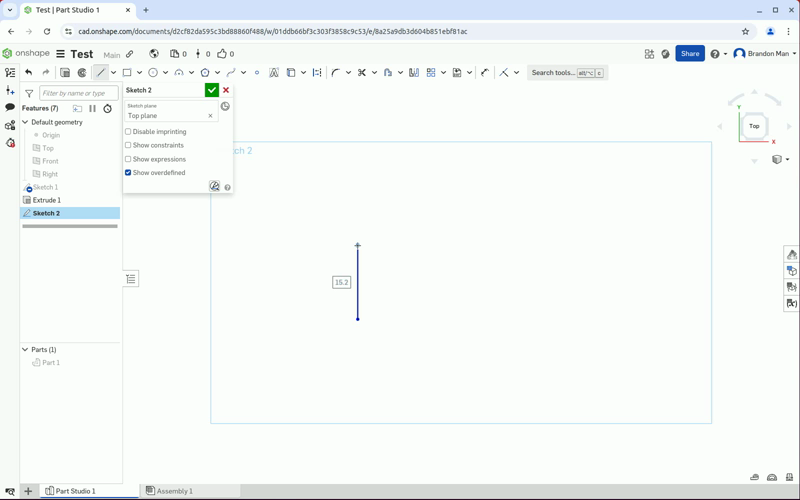
key(esc)
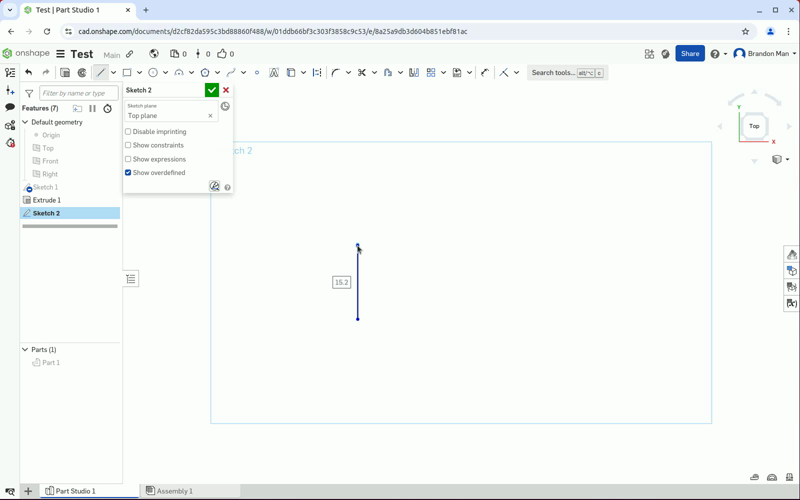
key(a)
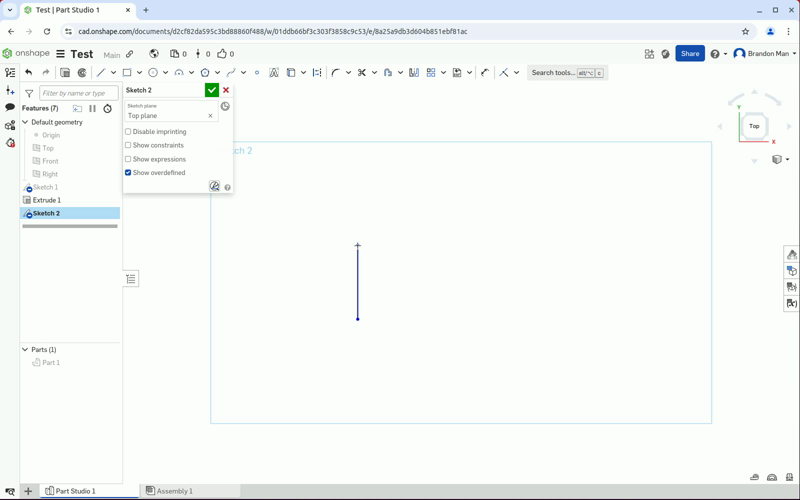
mouse_move(357, 245)
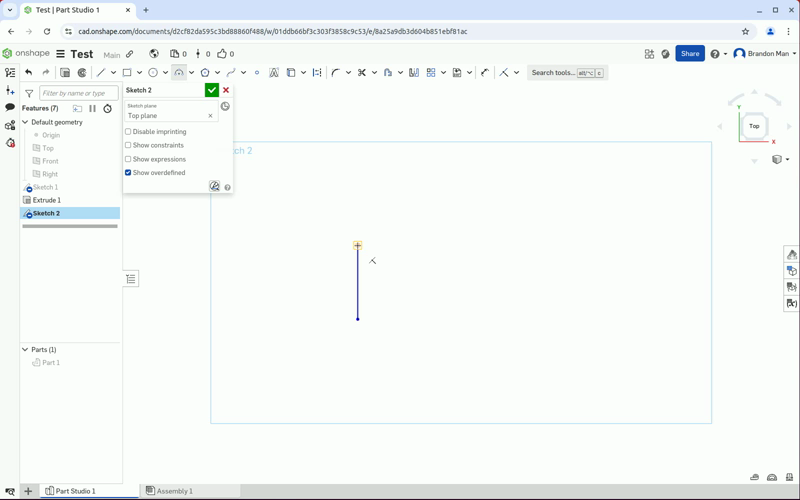
click(357, 245)
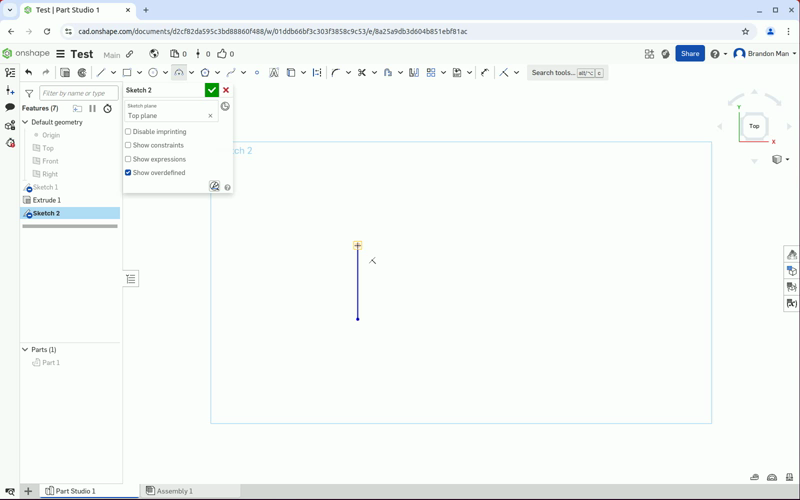
mouse_move(357, 319)
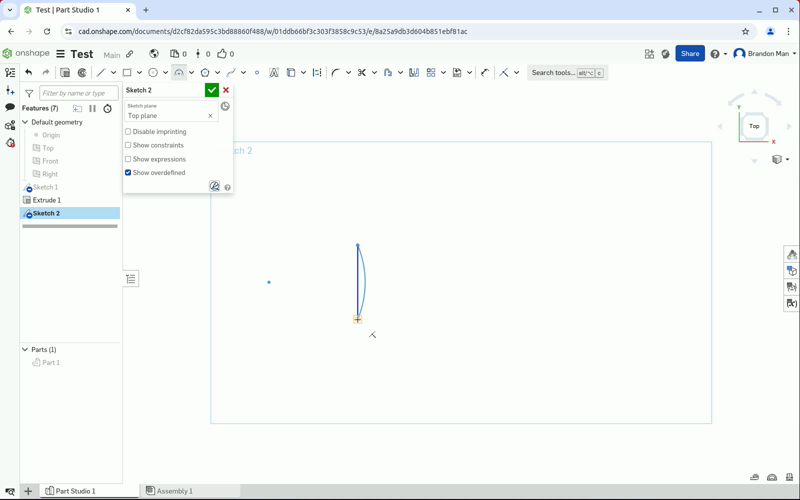
click(357, 319)
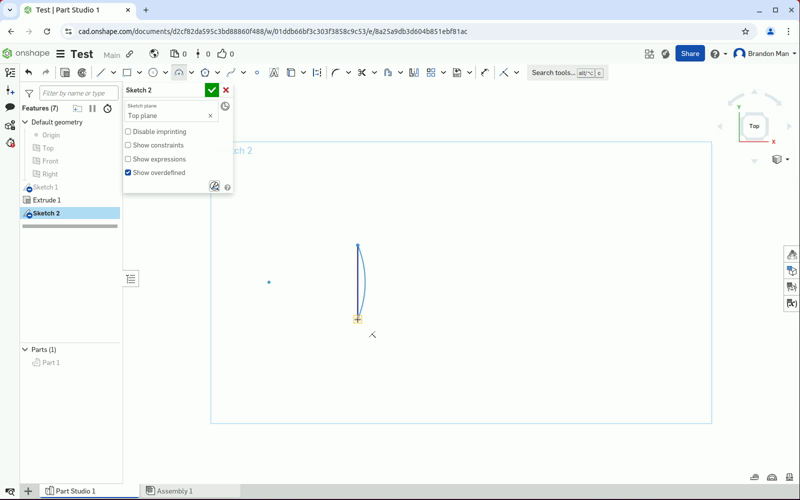
key_down(shift)
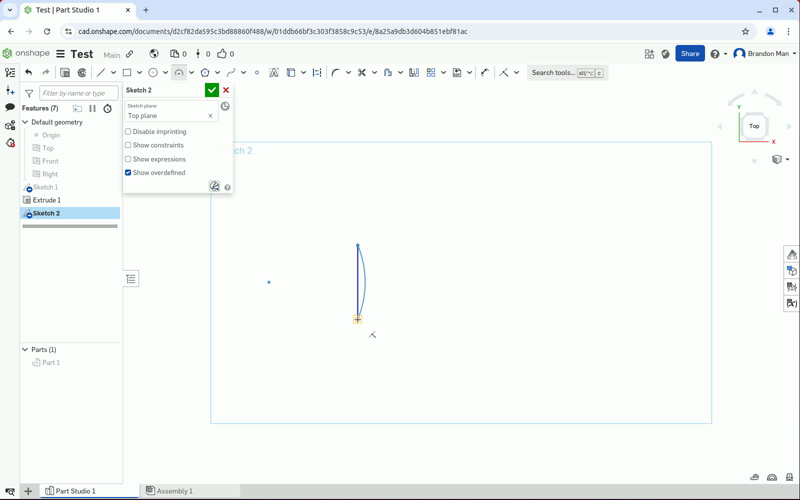
mouse_move(320, 282)
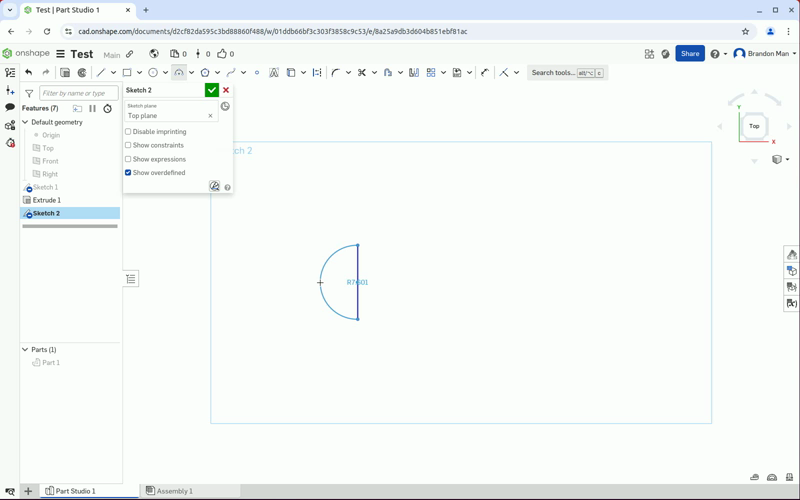
click(320, 282)
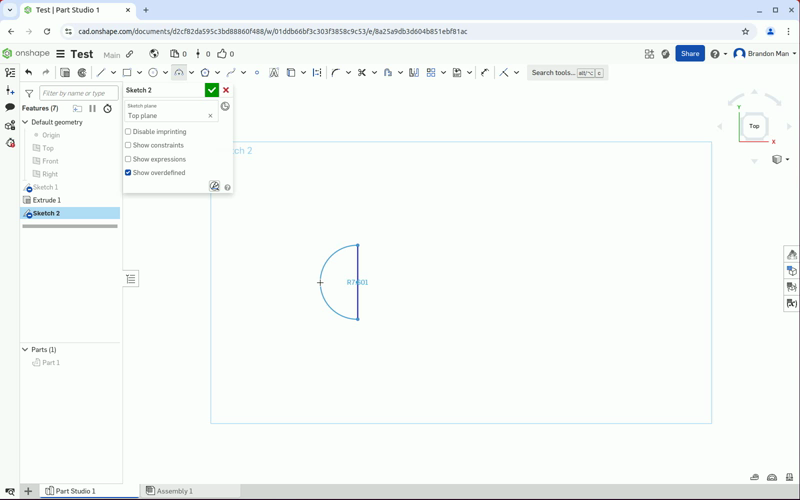
key_up(shift)
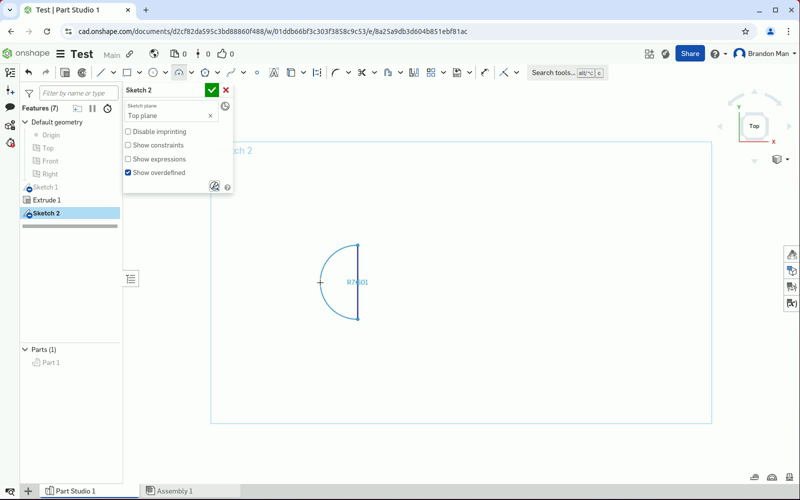
key(esc)
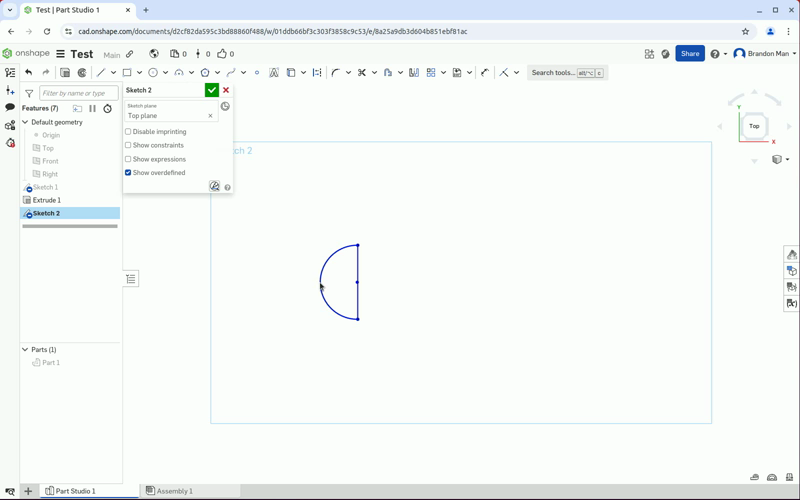
mouse_move(344, 312)
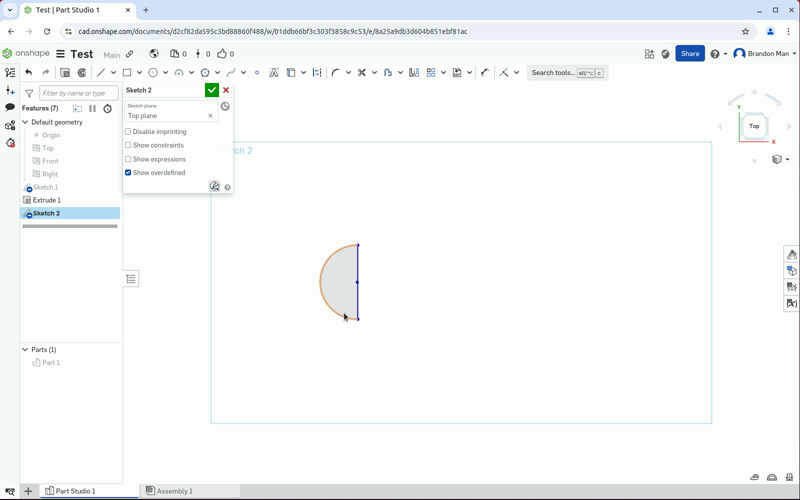
click(344, 312)
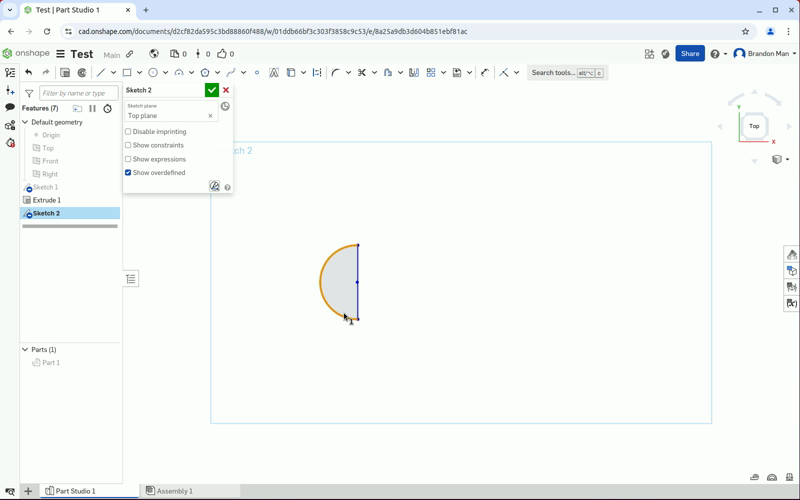
mouse_move(73, 352)
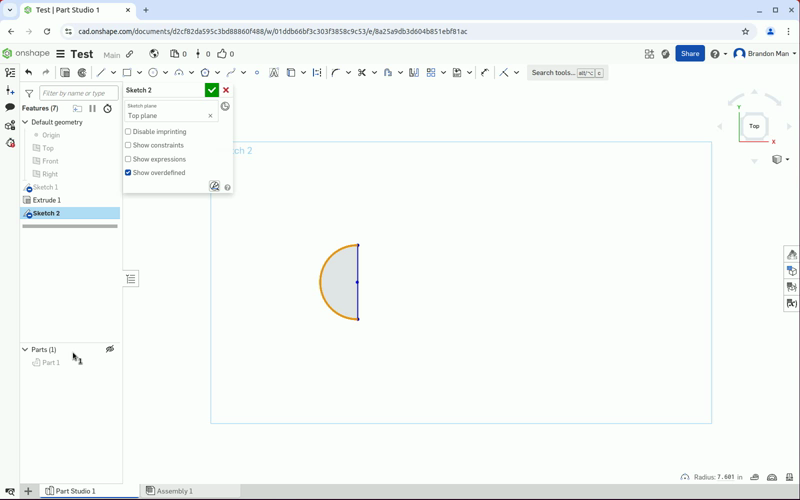
key(shift+y)
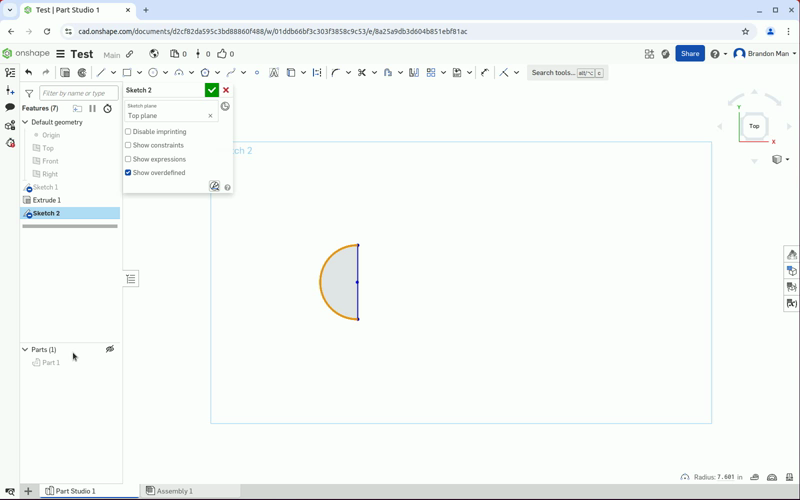
key(shift+e)
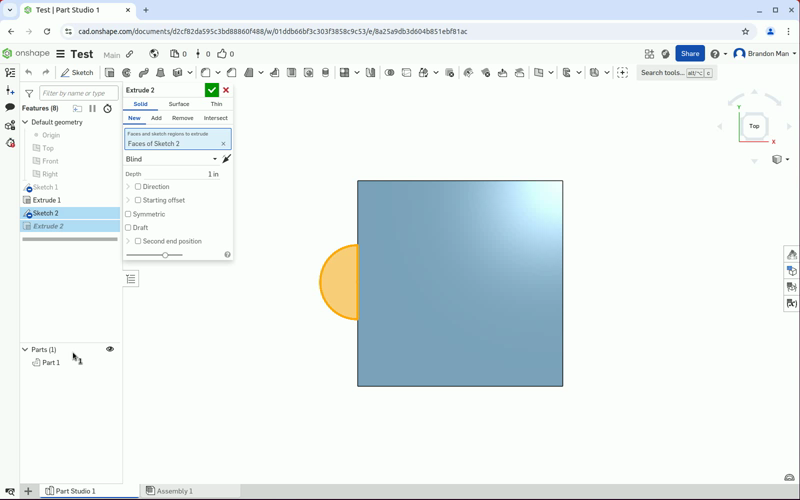
mouse_move(143, 106)
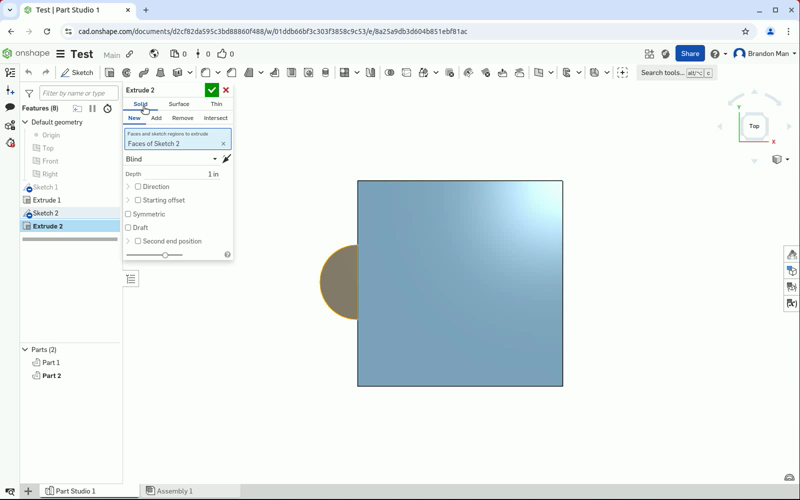
click(143, 106)
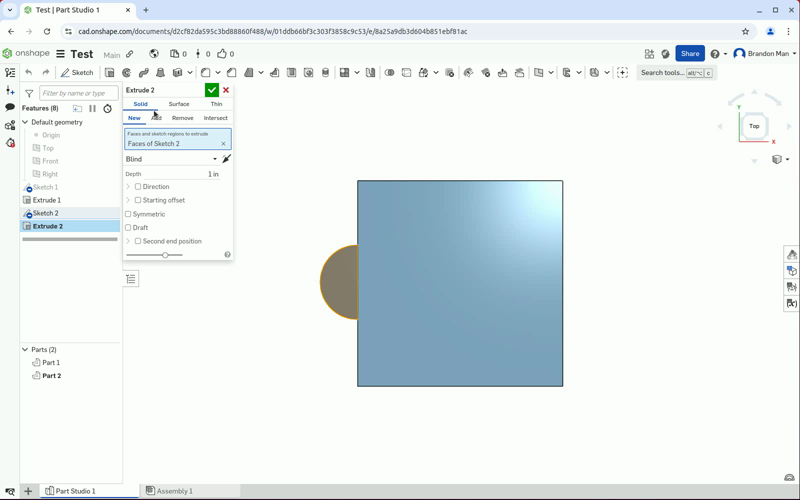
mouse_move(186, 120)
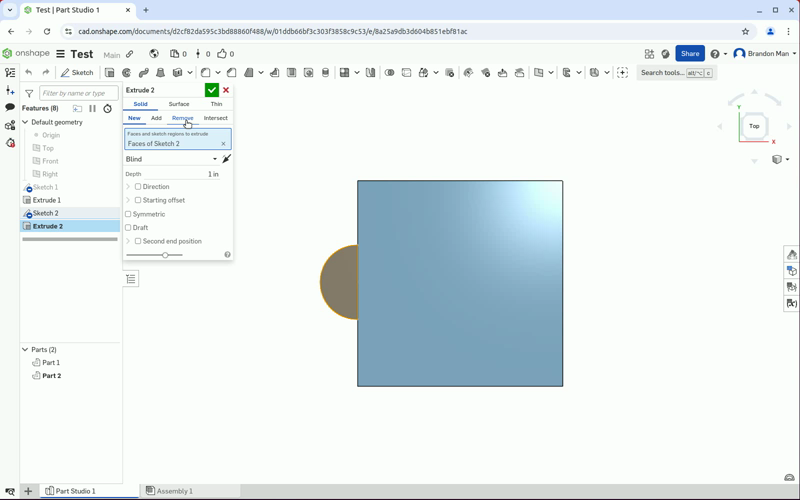
click(186, 120)
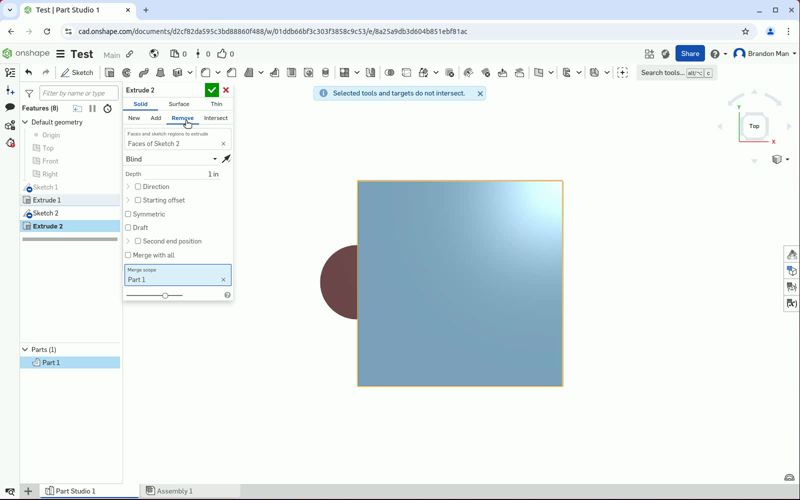
key(tab, 4)
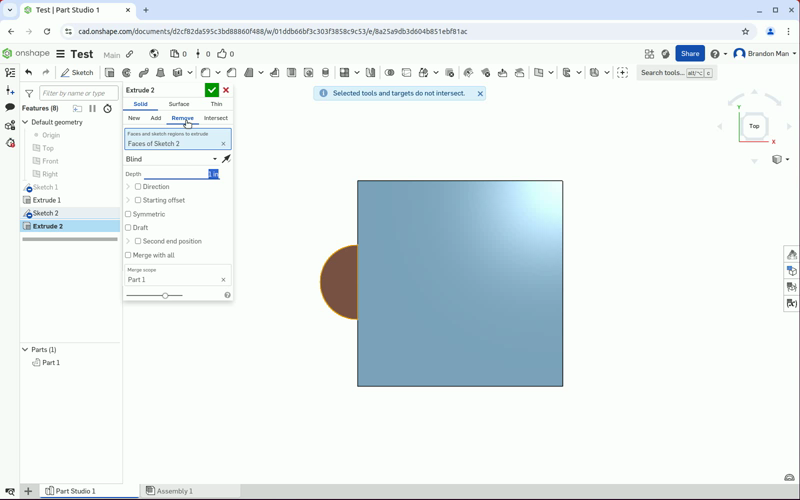
text(12.998)
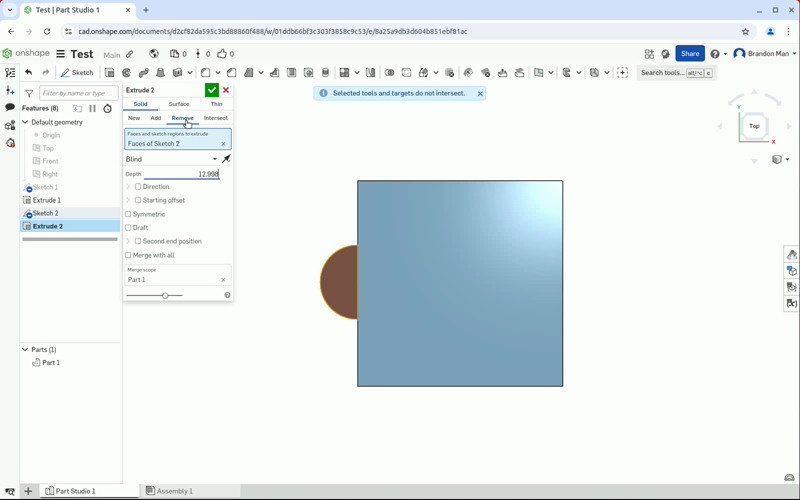
key(tab, 6)
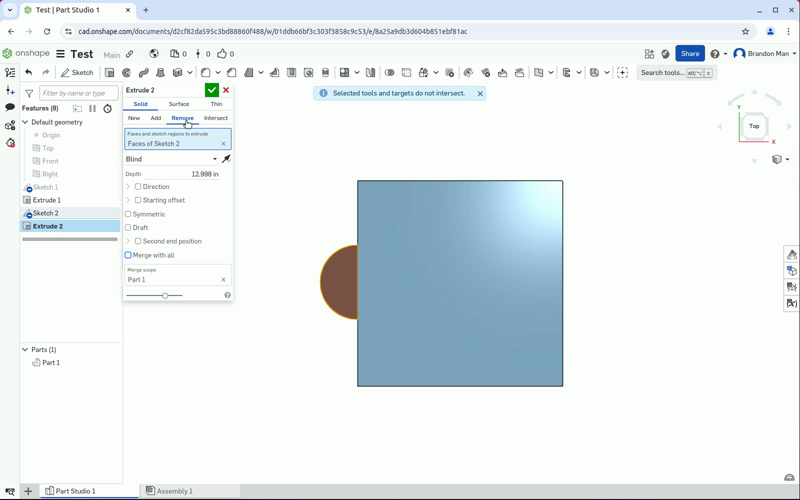
key(space)
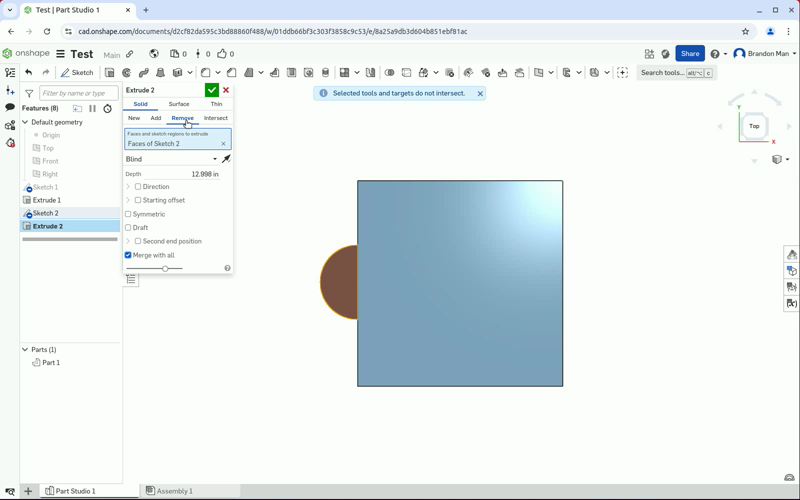
key(enter)
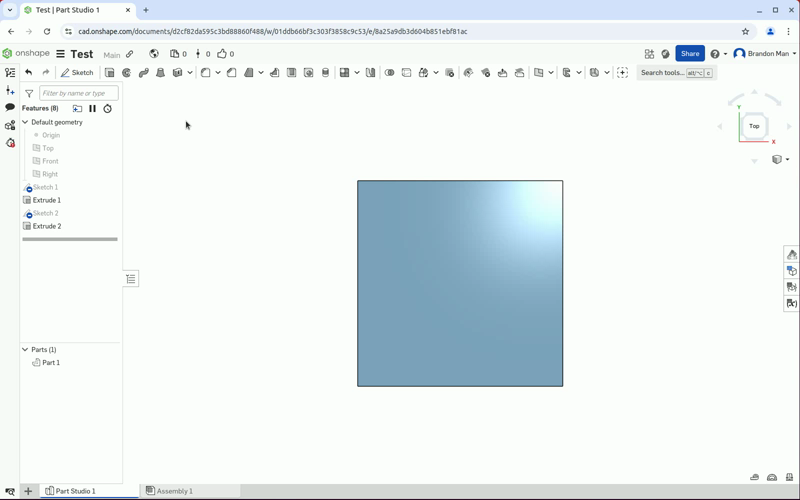
key(shift+h)
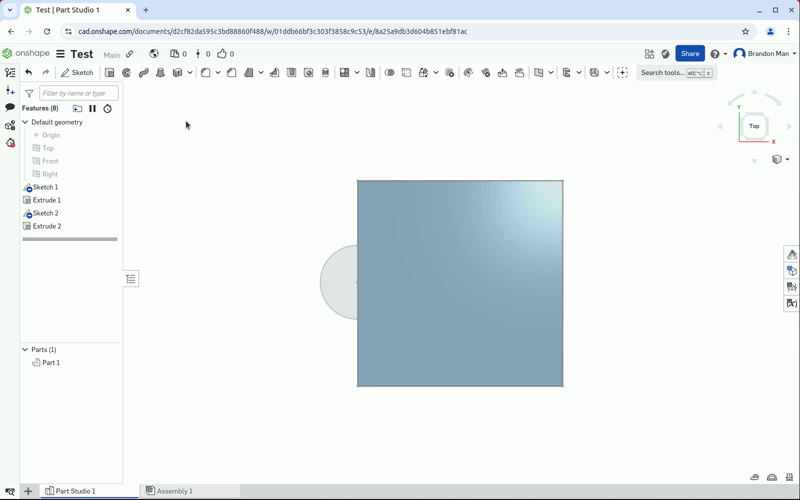
key(shift+h)
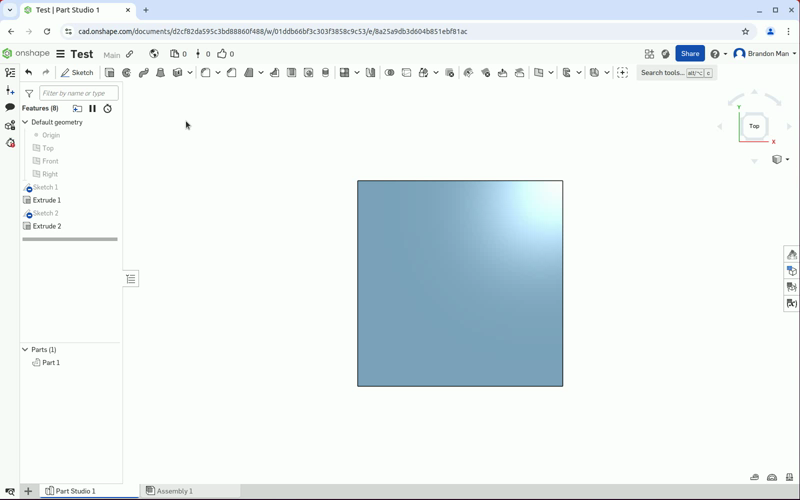
mouse_move(73, 189)
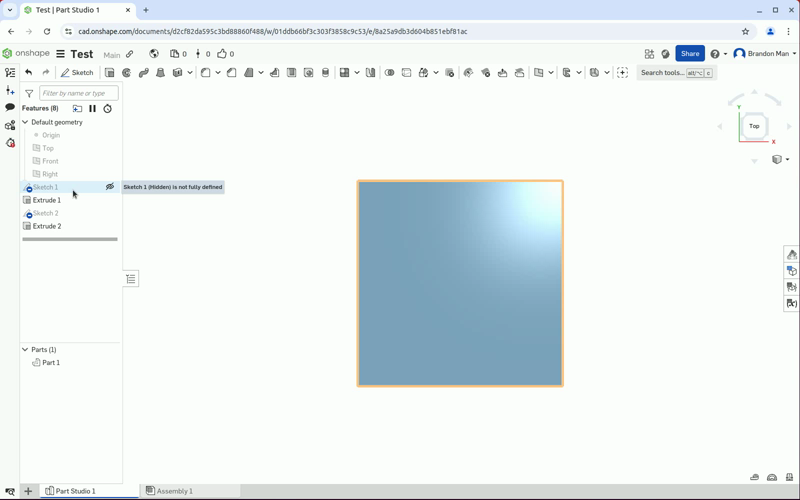
click(73, 189)
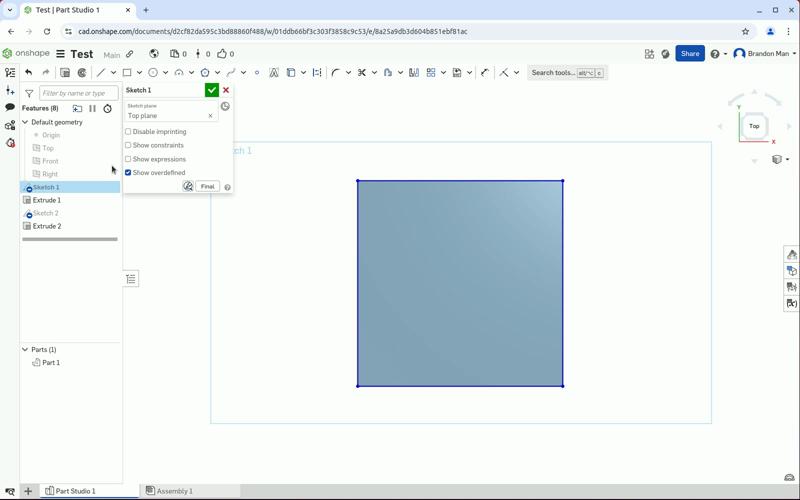
mouse_move(229, 92)
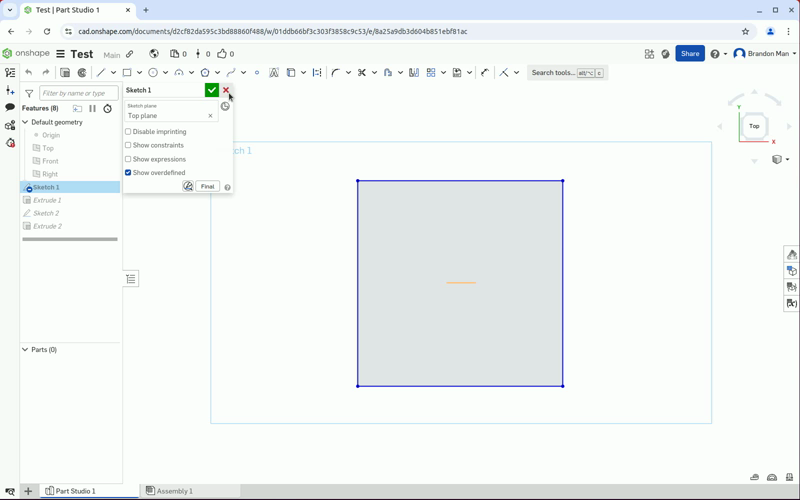
click(229, 92)
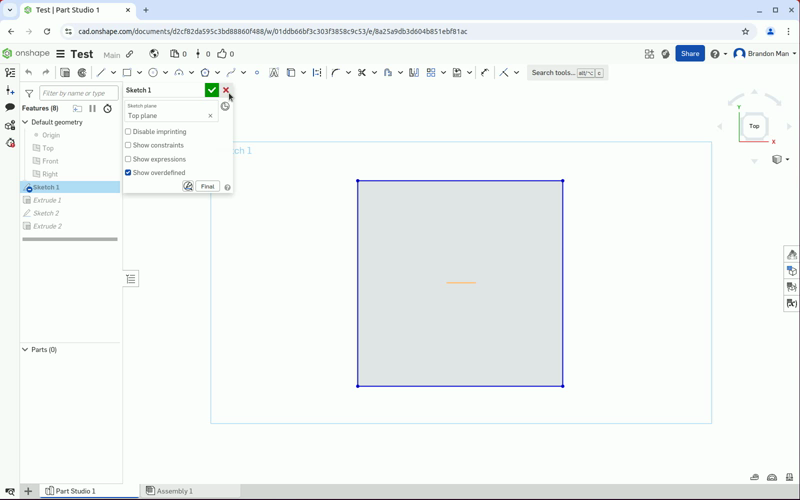
key(shift+s)
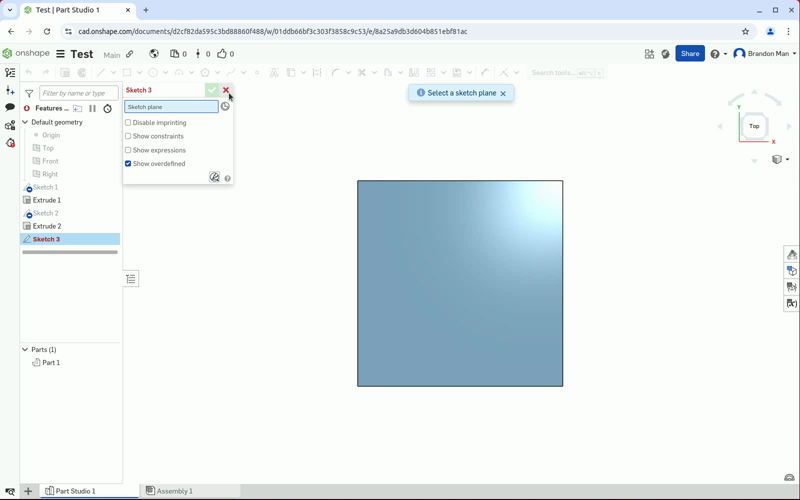
mouse_move(73, 150)
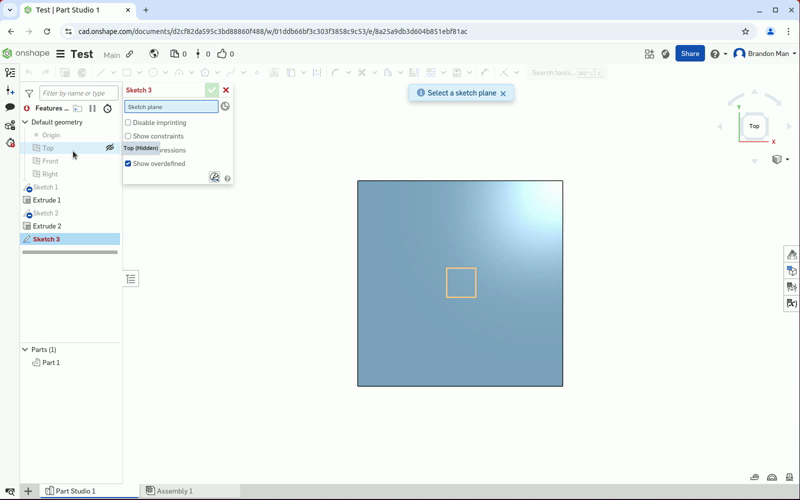
click(73, 150)
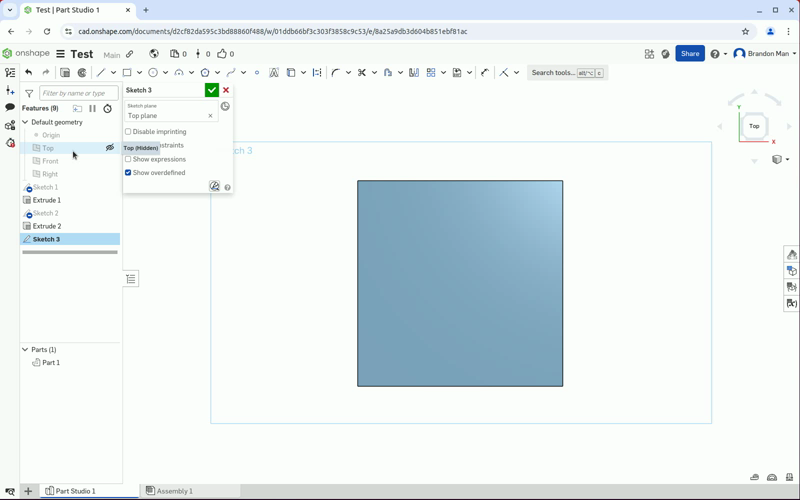
mouse_move(73, 352)
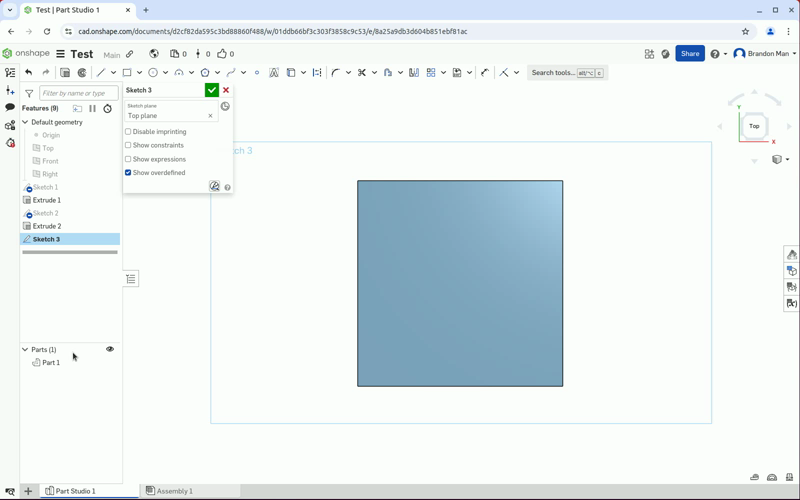
key(y)
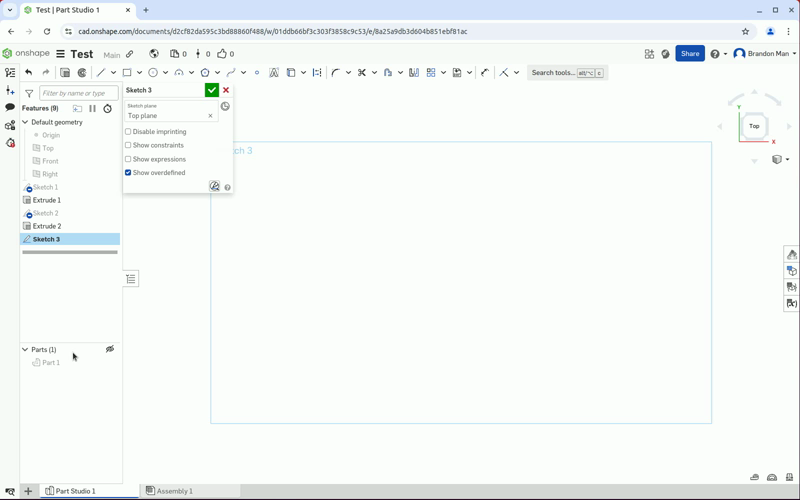
key(a)
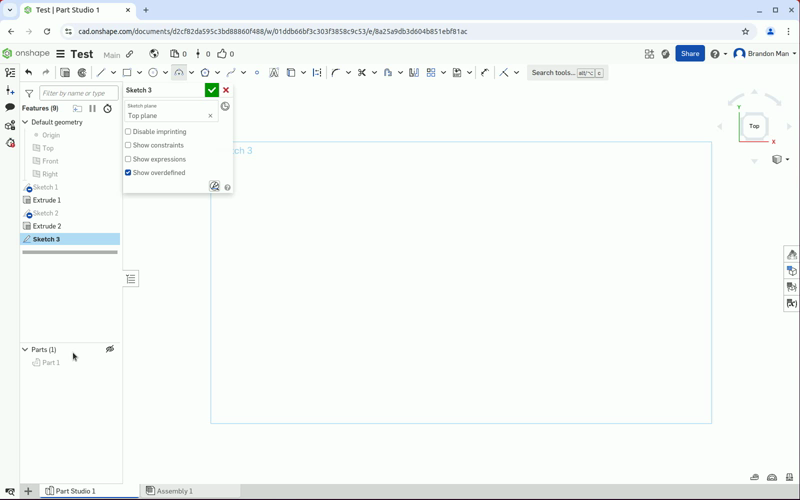
key_down(shift)
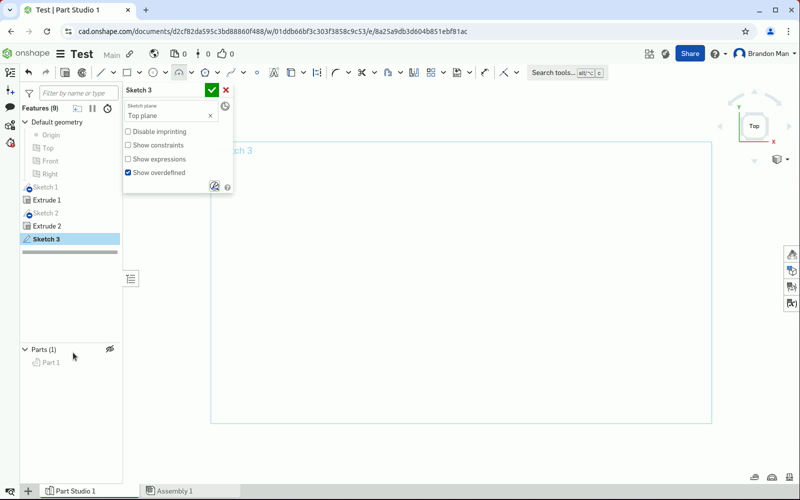
mouse_move(564, 318)
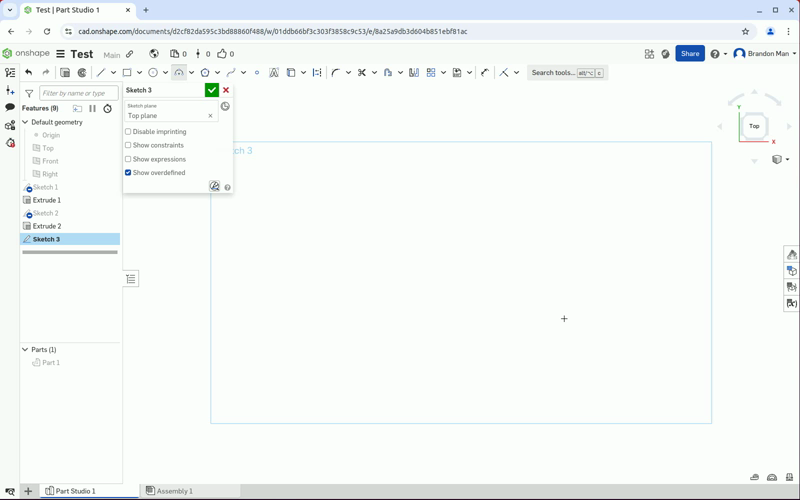
click(564, 318)
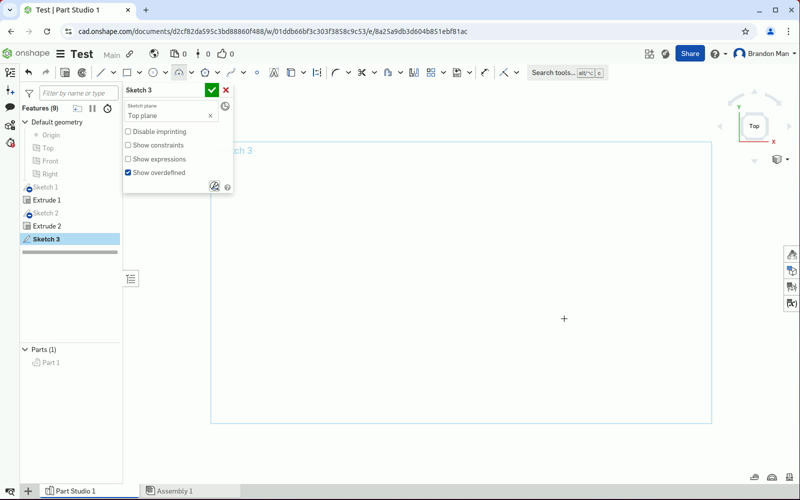
key_up(shift)
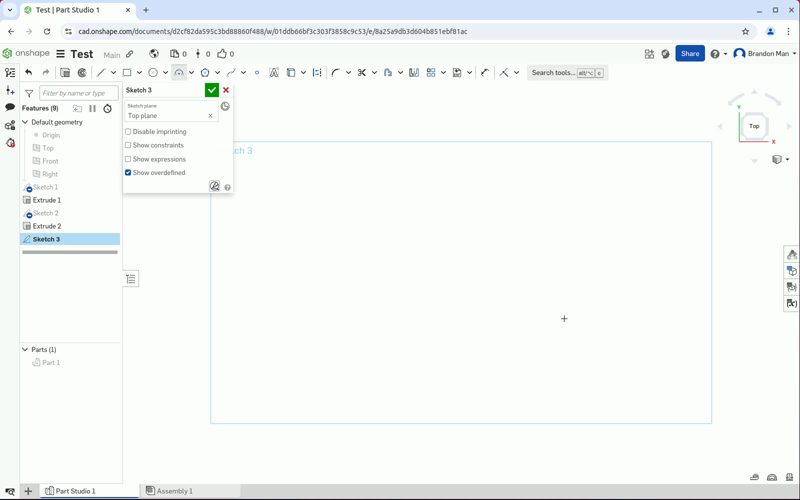
key_down(shift)
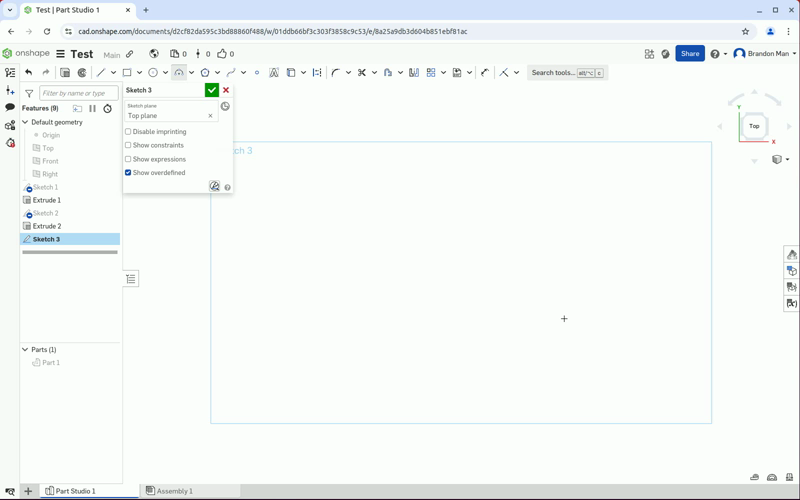
mouse_move(564, 247)
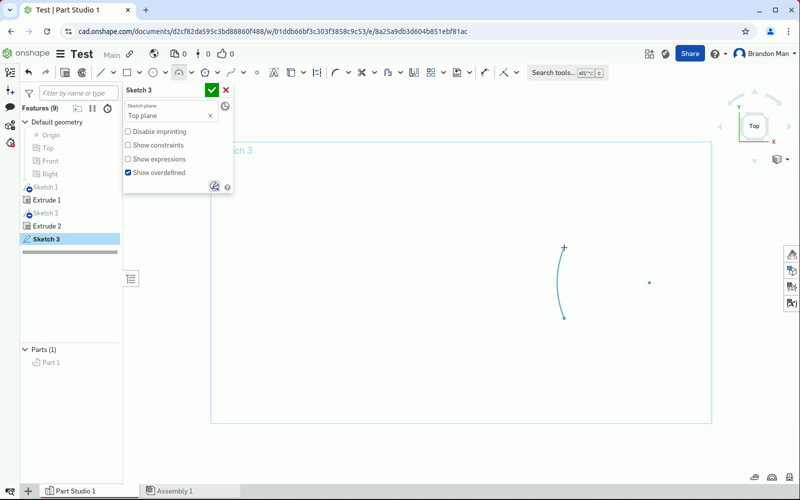
click(564, 247)
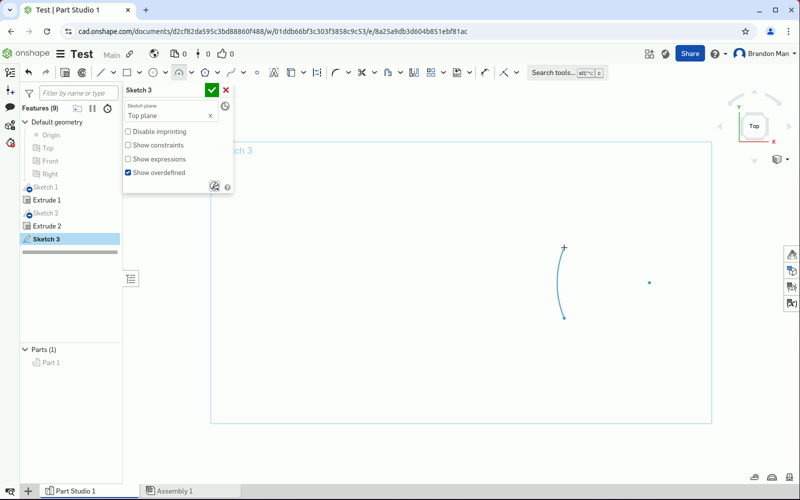
mouse_move(589, 282)
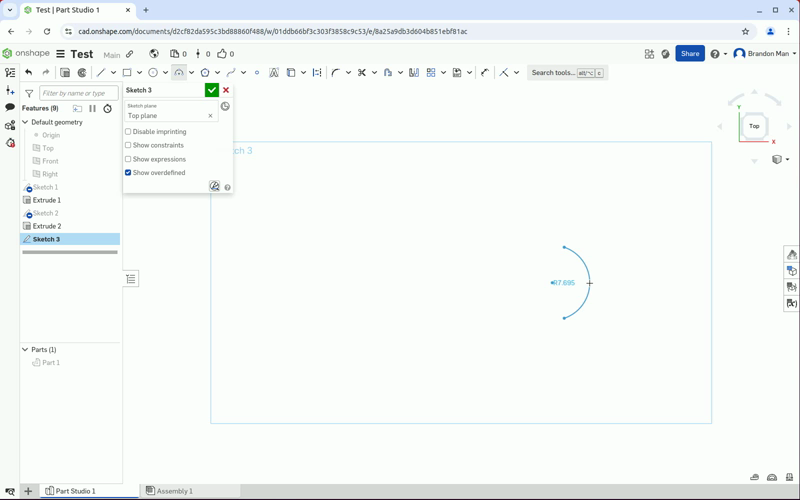
click(589, 282)
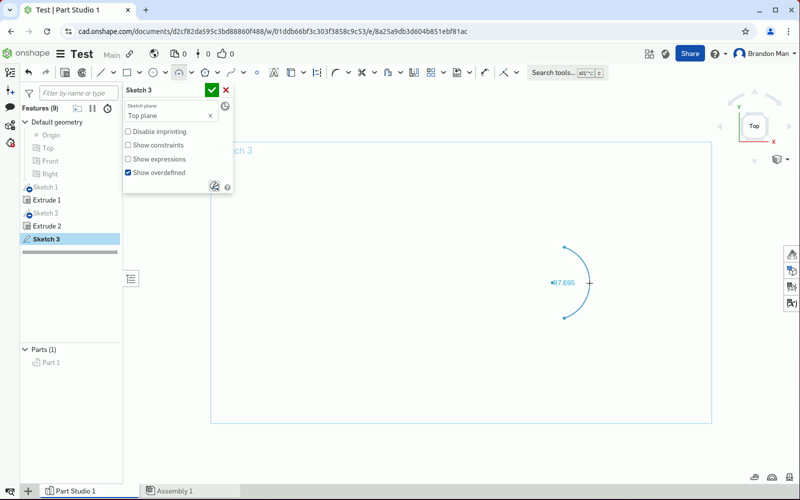
key_up(shift)
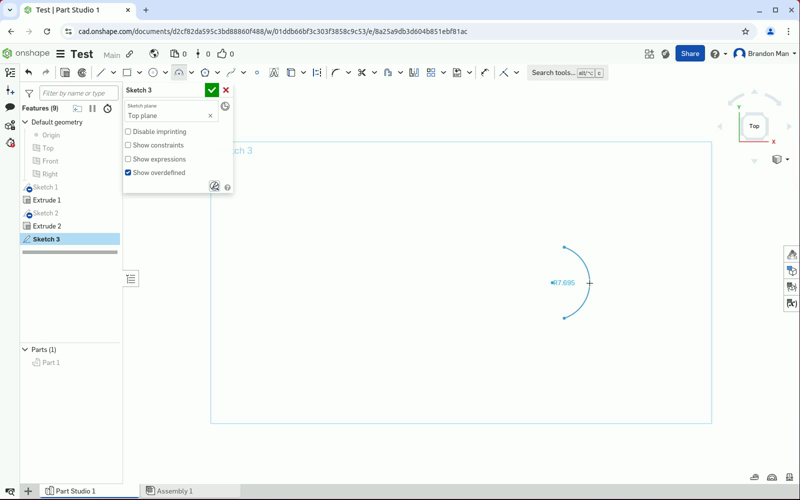
key(esc)
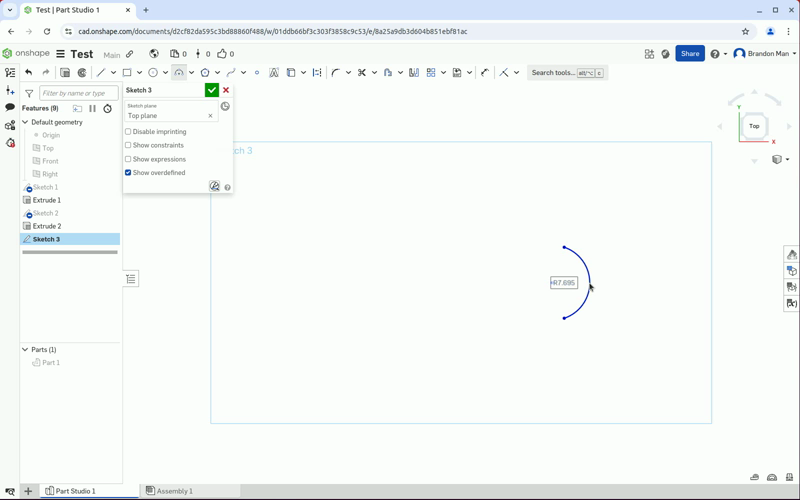
key(l)
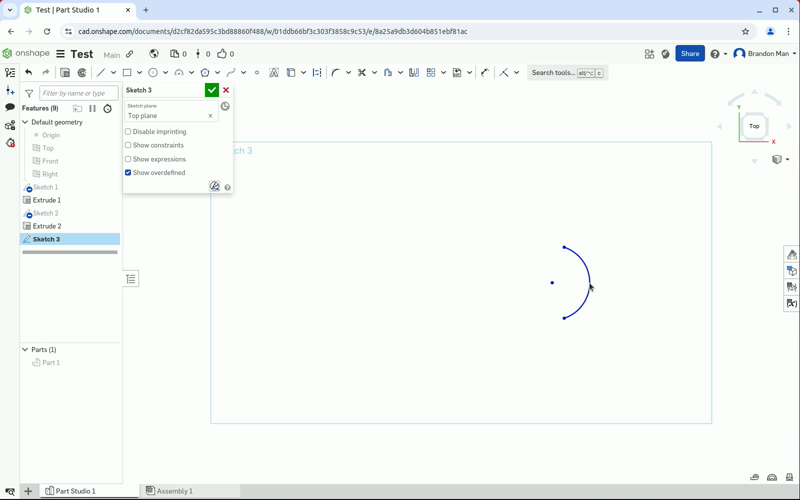
mouse_move(564, 247)
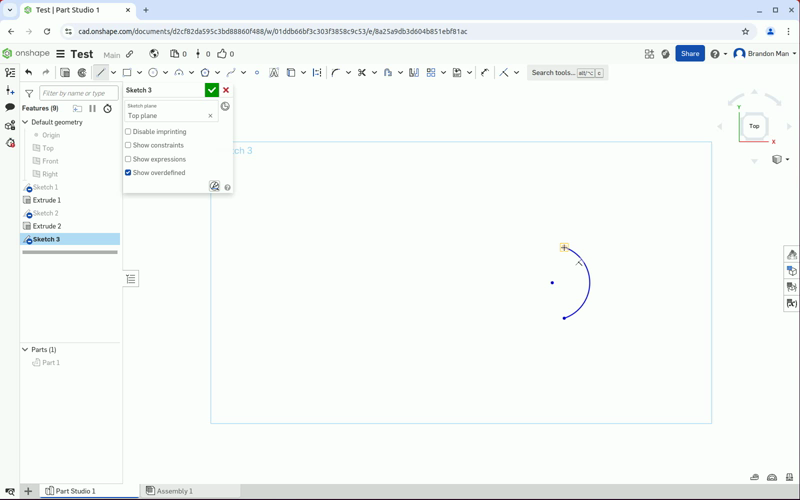
click(564, 247)
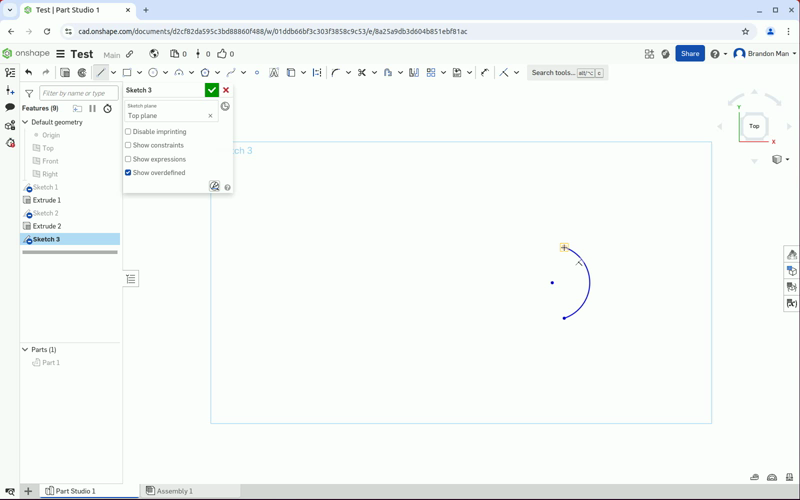
key_down(shift)
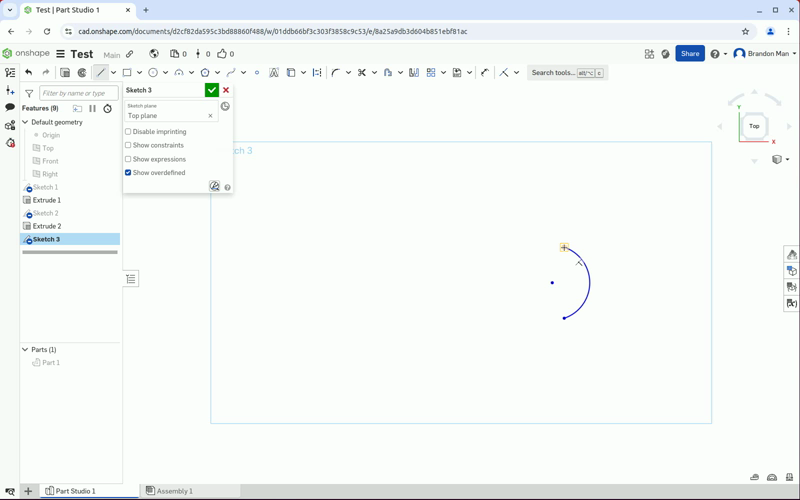
mouse_move(564, 318)
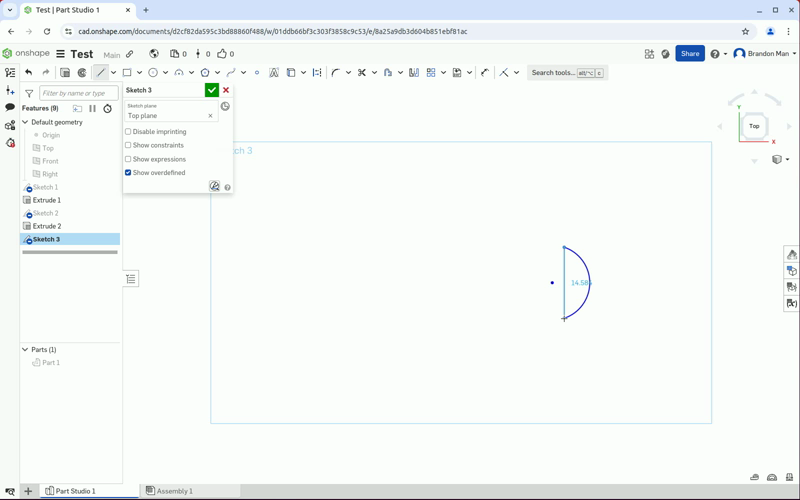
key_up(shift)
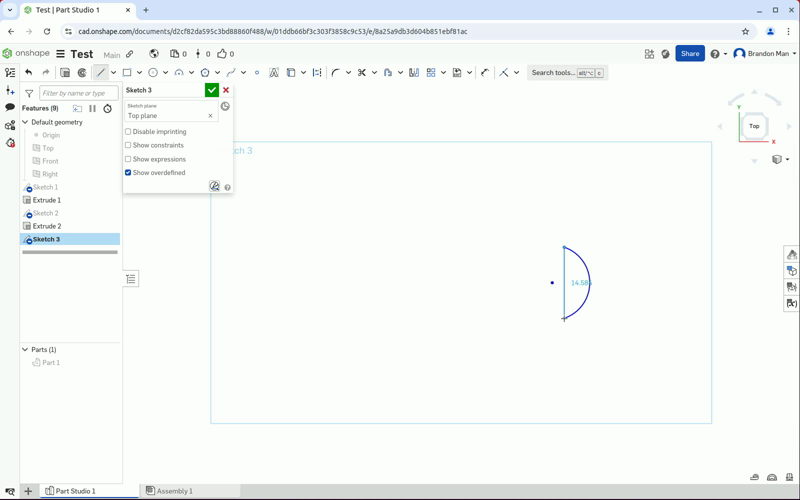
click(564, 318)
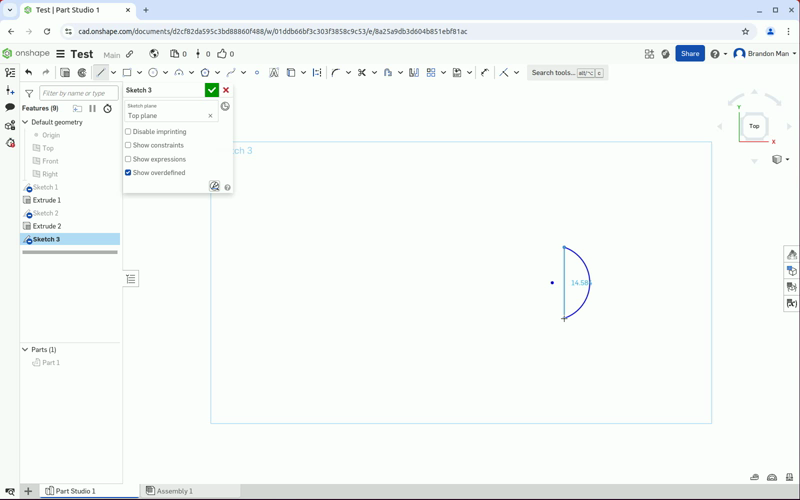
key(esc)
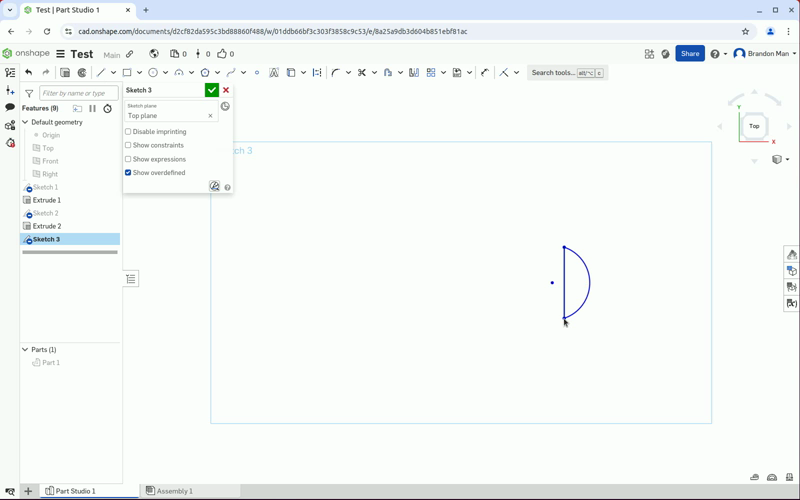
mouse_move(571, 267)
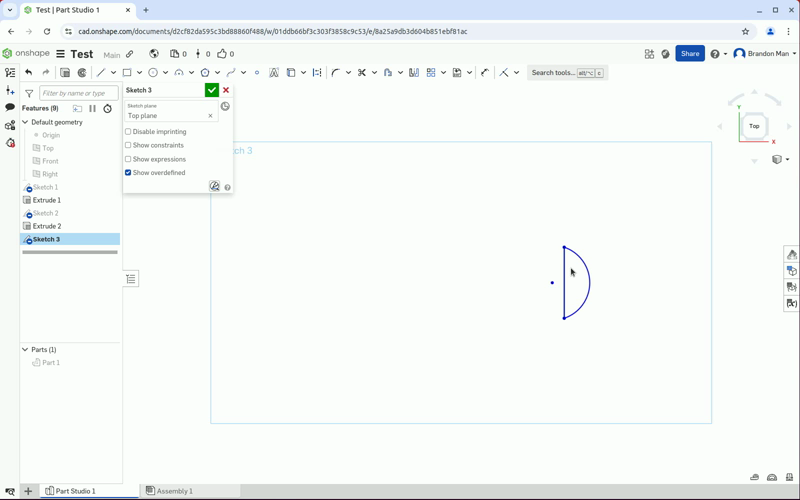
scroll(6)
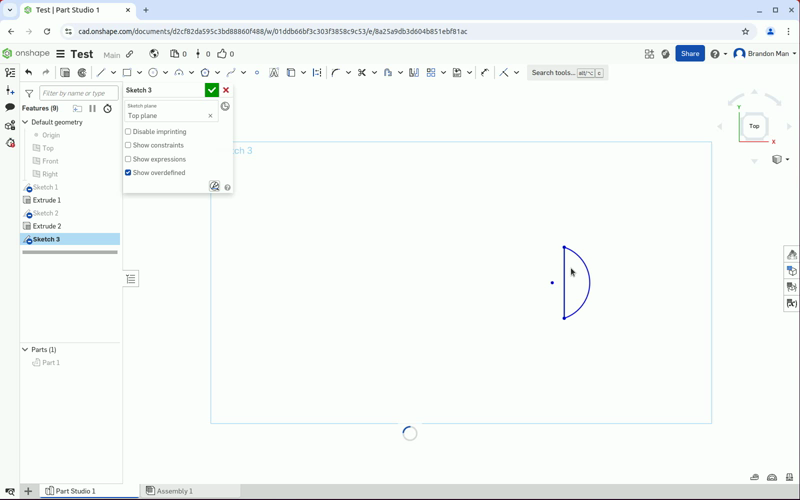
scroll(6)
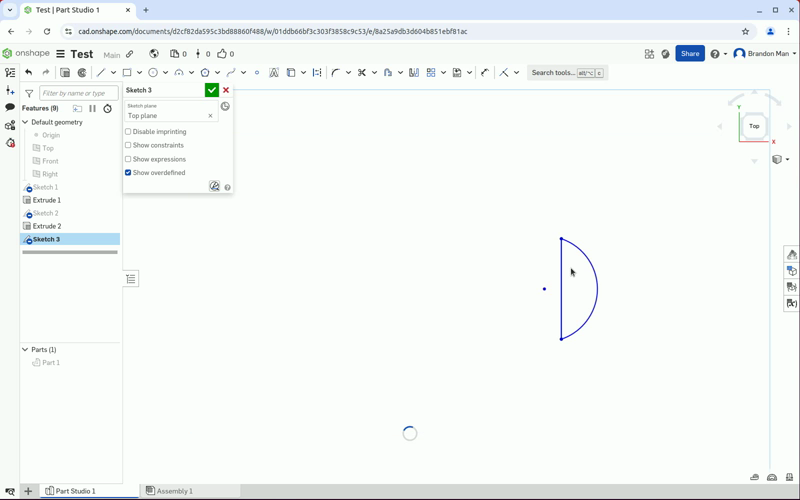
scroll(6)
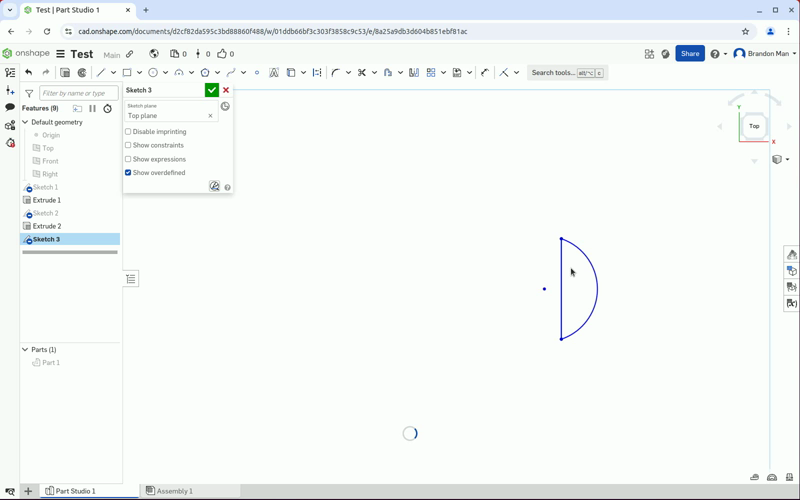
scroll(6)
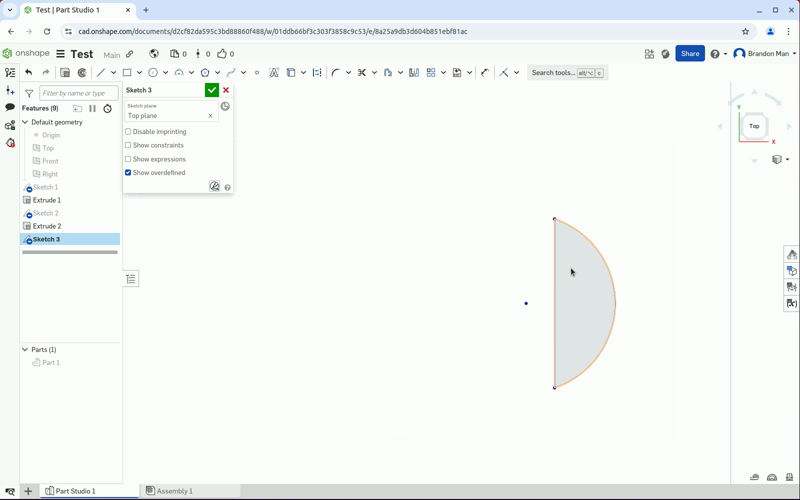
scroll(6)
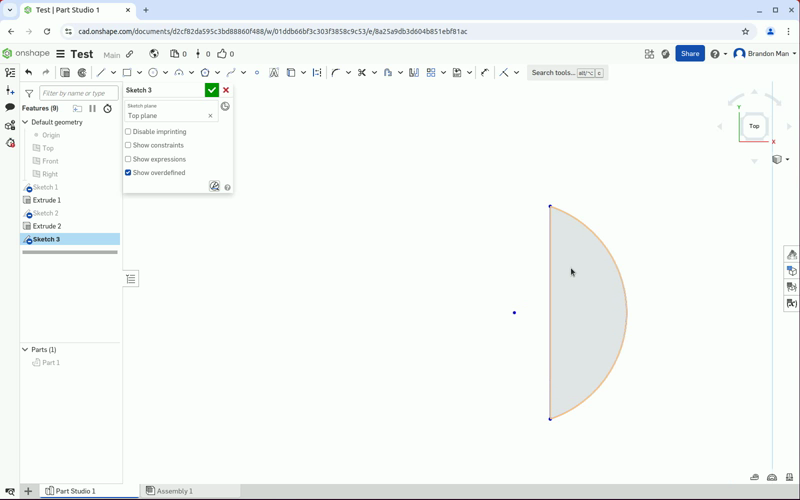
scroll(6)
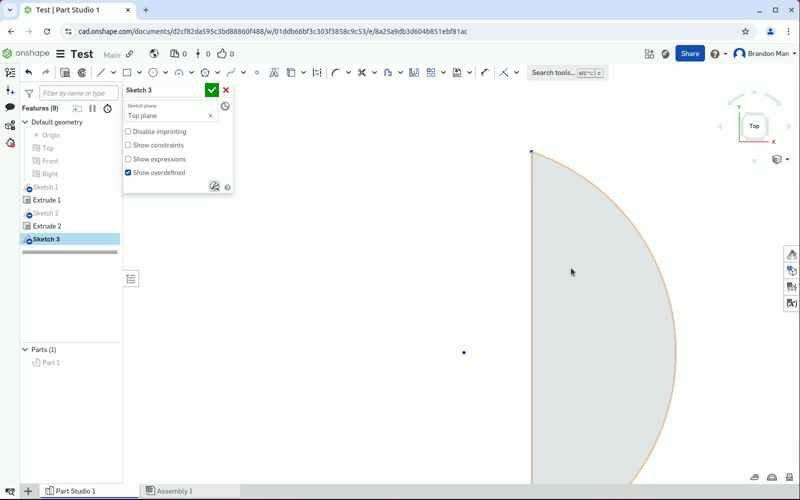
scroll(6)
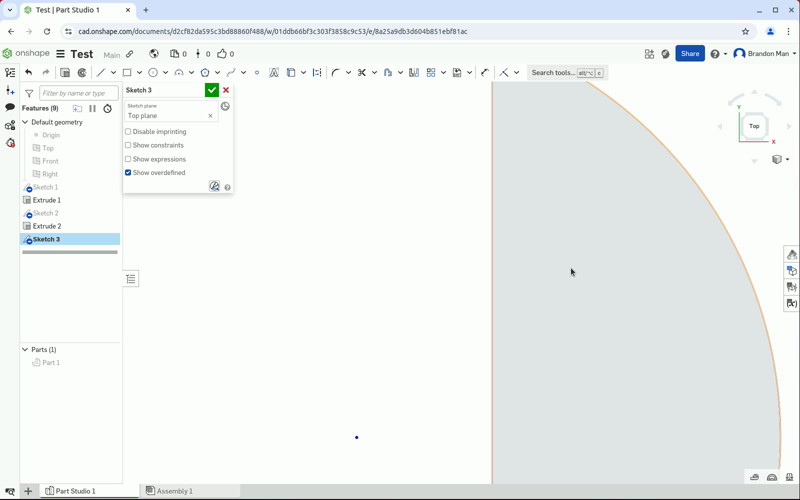
click(571, 267)
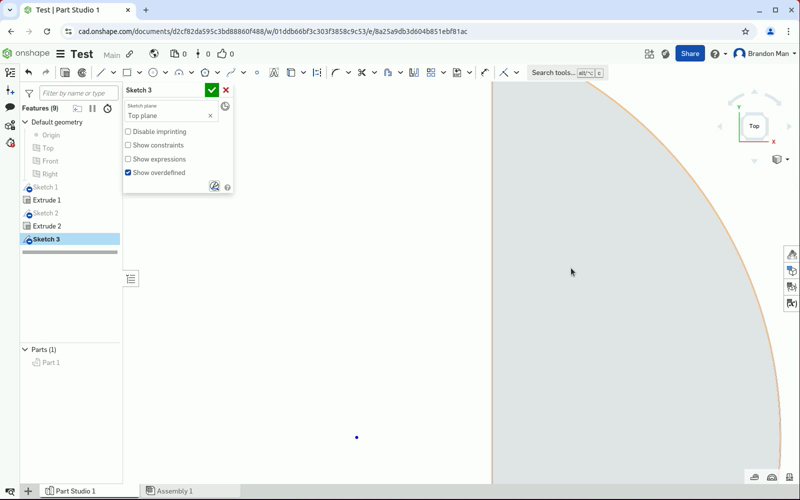
scroll(-6)
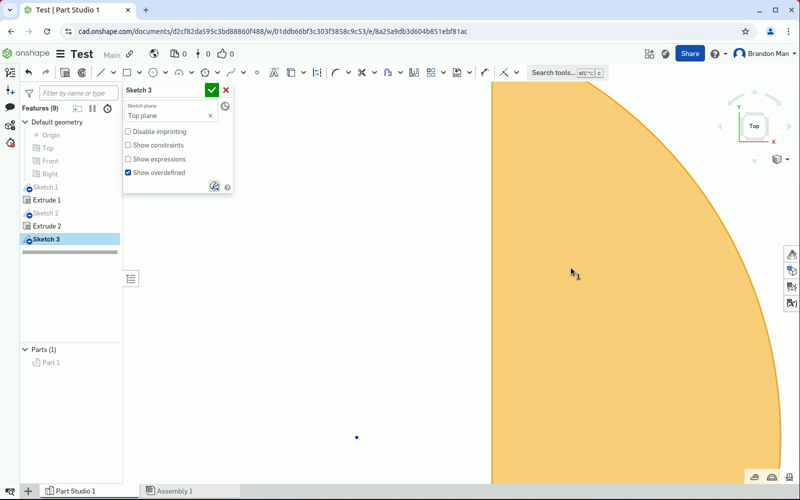
scroll(-6)
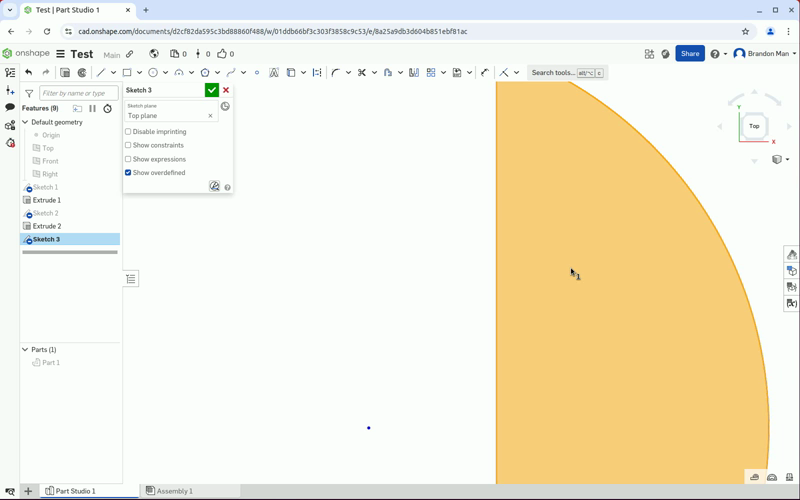
scroll(-6)
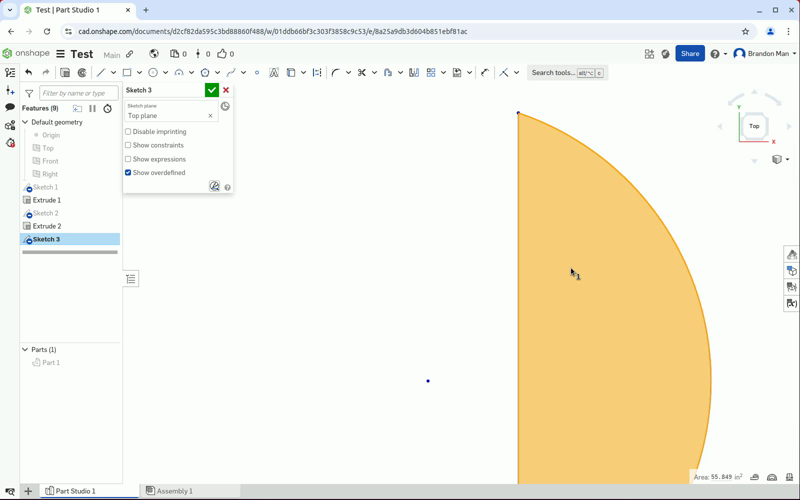
scroll(-6)
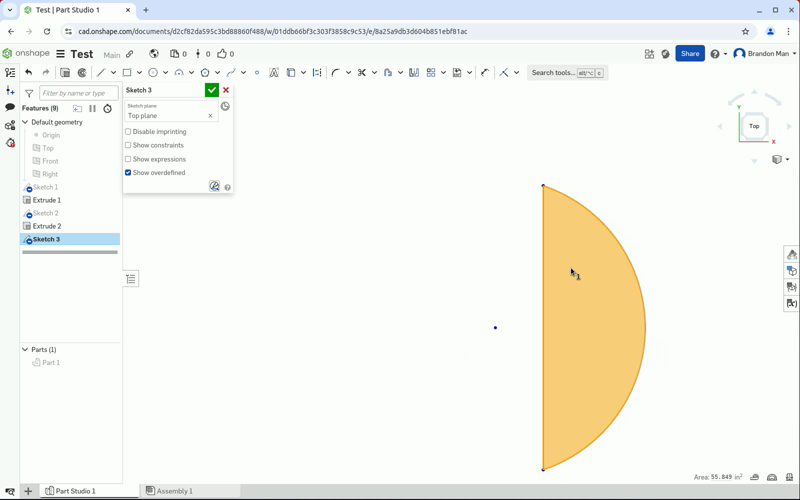
scroll(-6)
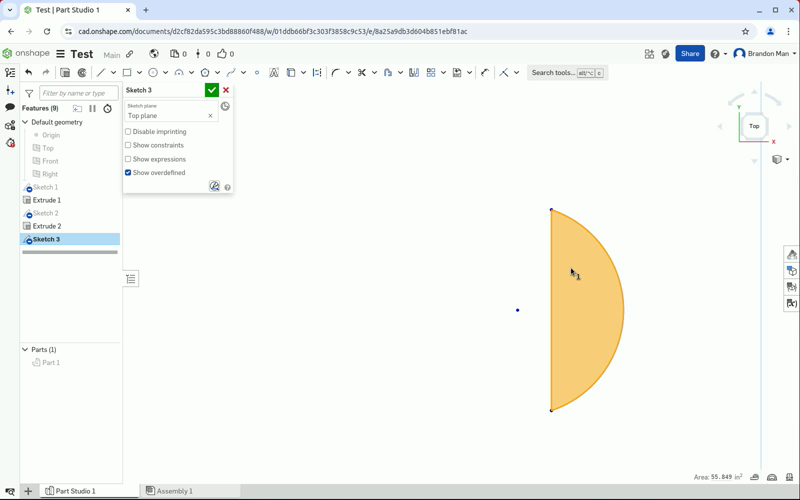
scroll(-6)
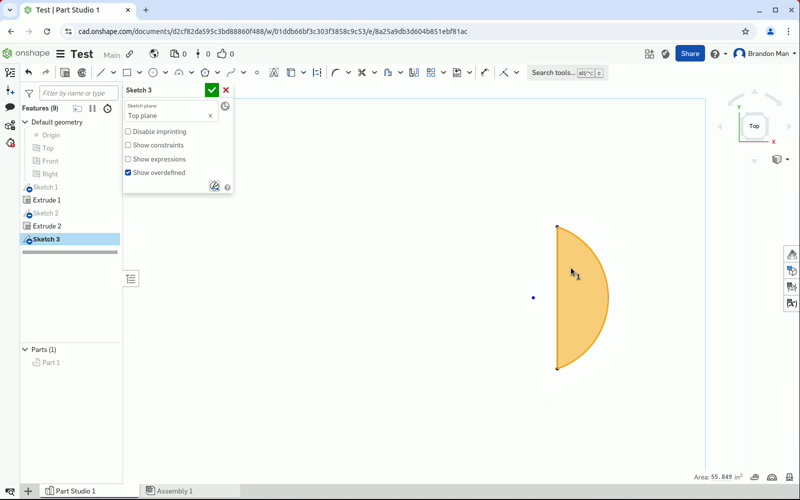
scroll(-6)
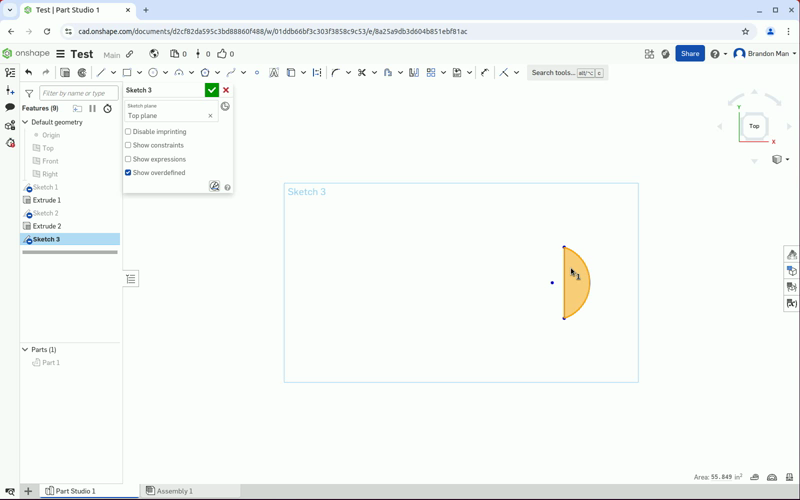
mouse_move(73, 352)
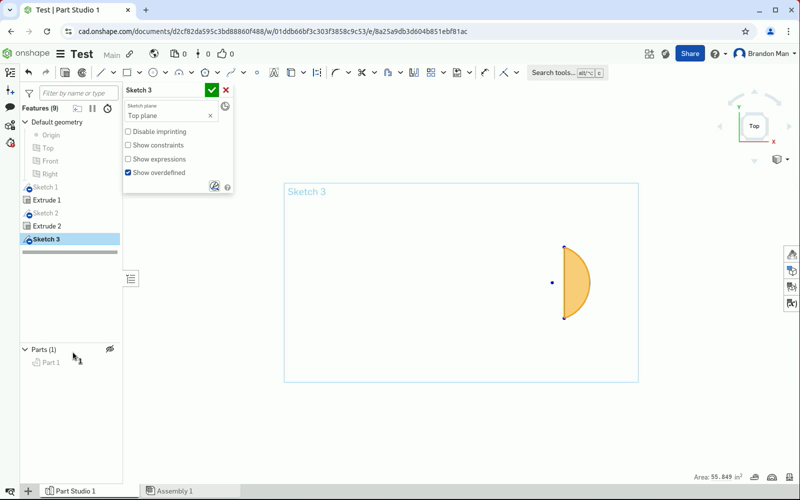
key(shift+y)
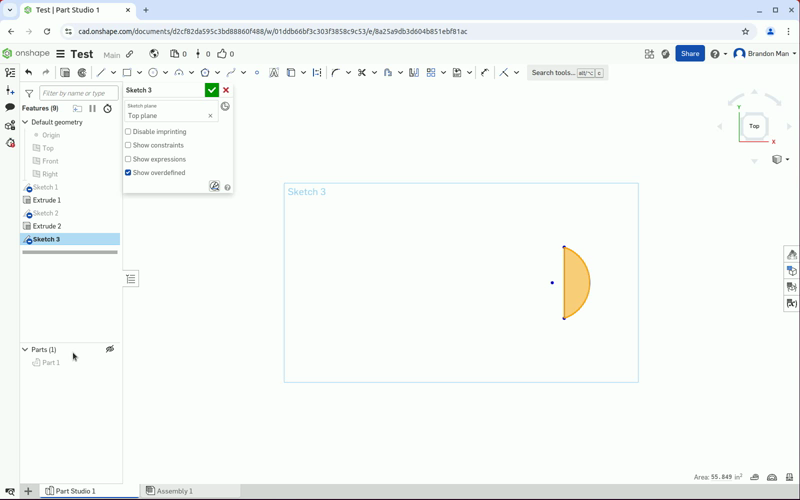
key(shift+e)
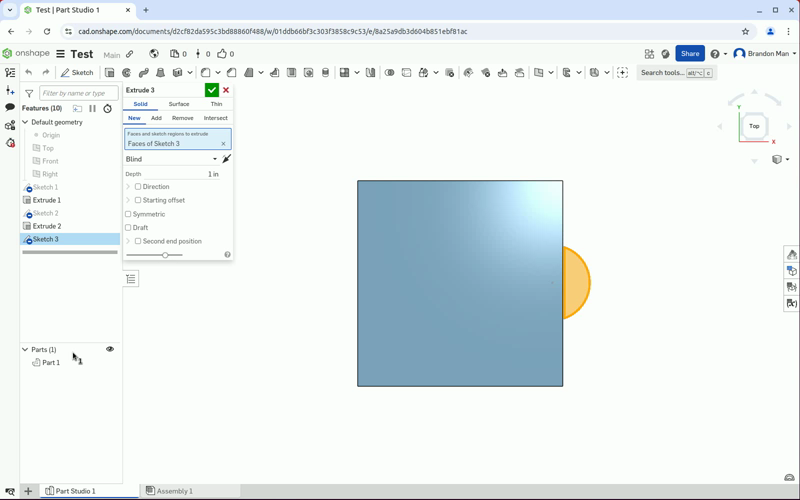
mouse_move(143, 106)
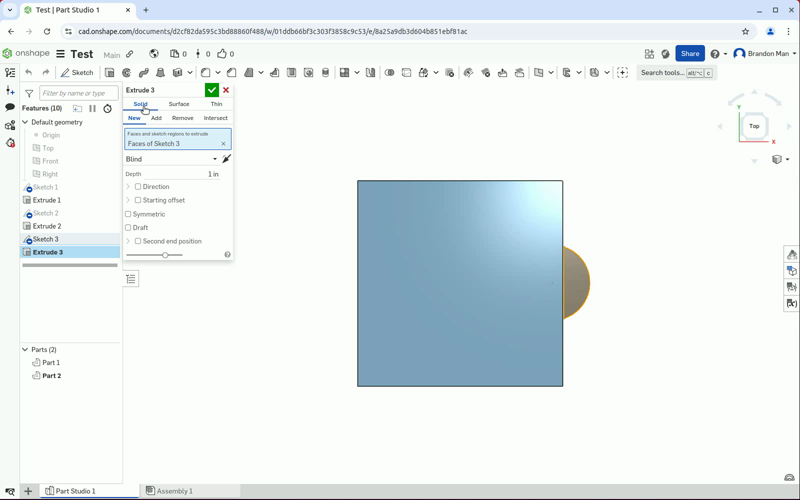
click(143, 106)
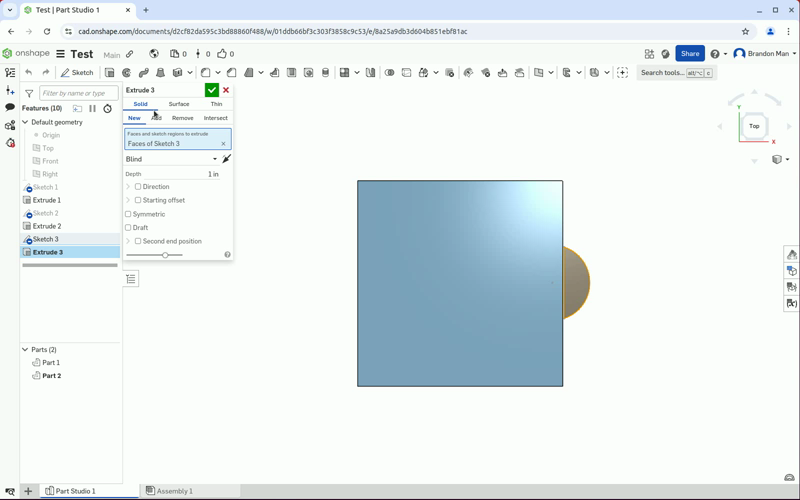
mouse_move(186, 120)
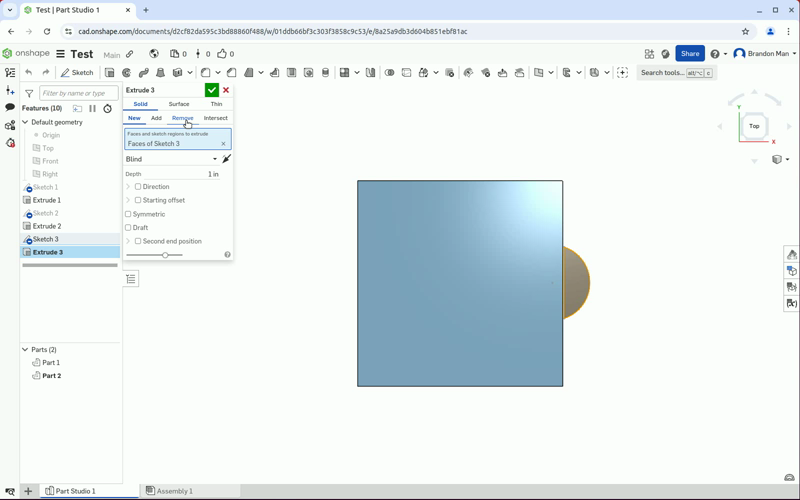
click(186, 120)
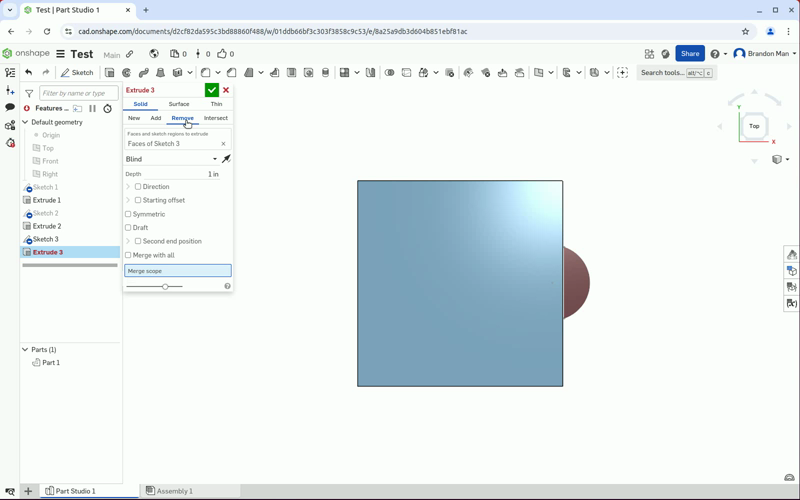
key(tab, 4)
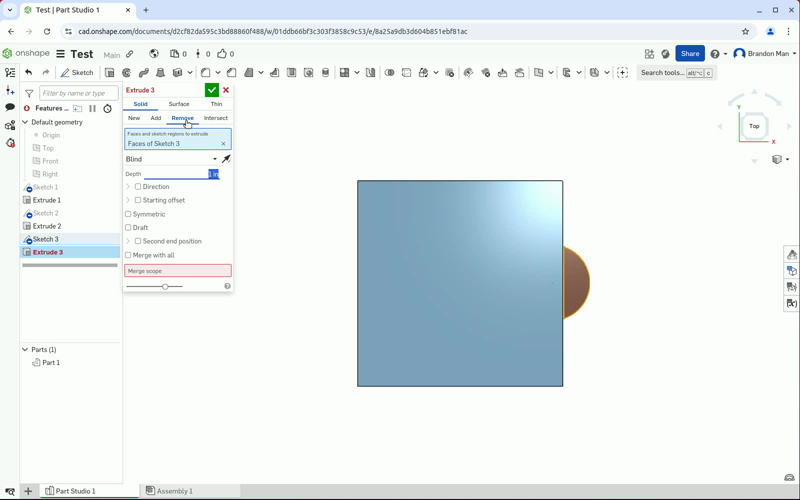
text(12.998)
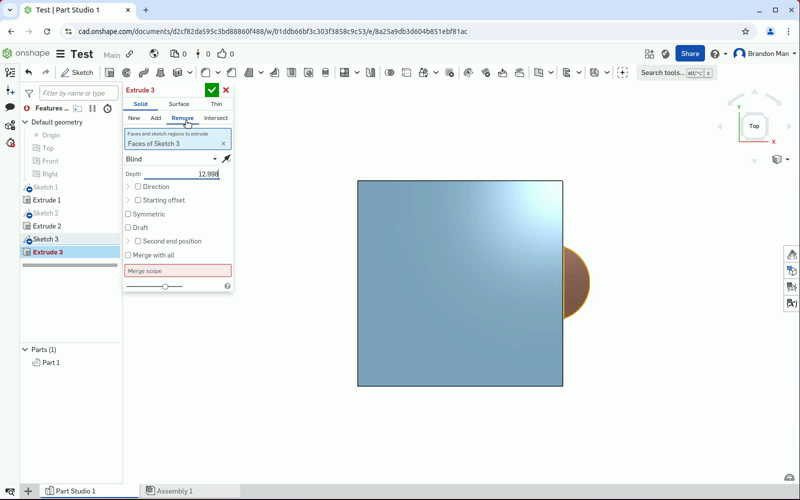
key(tab, 6)
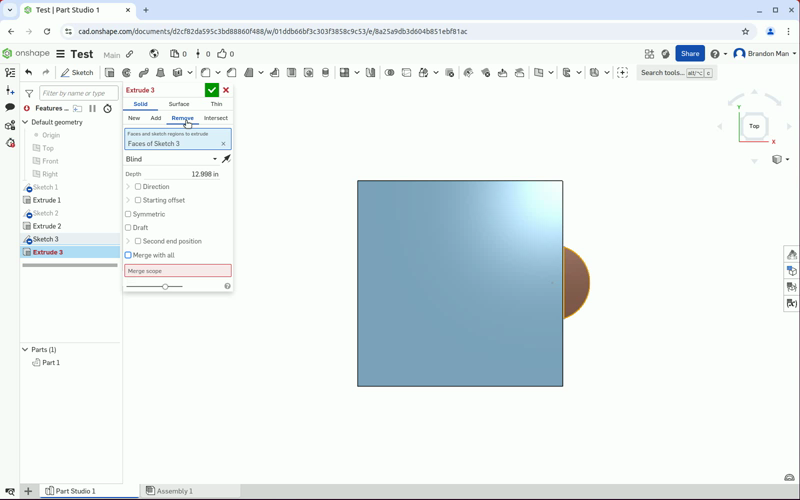
key(space)
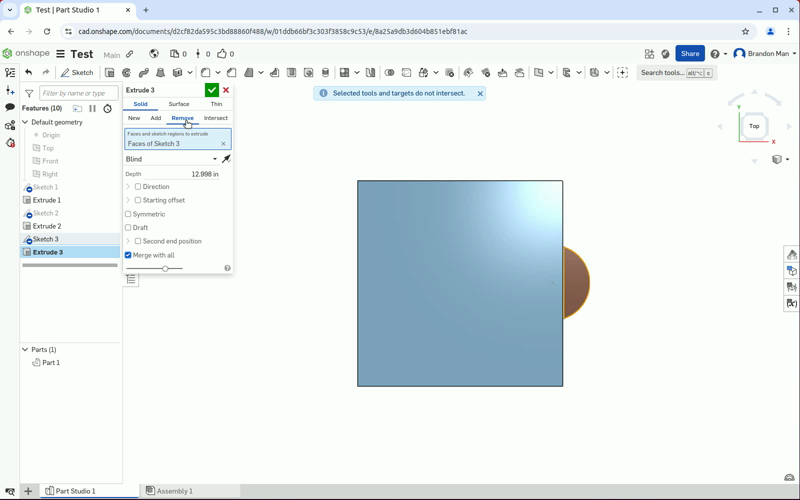
key(enter)
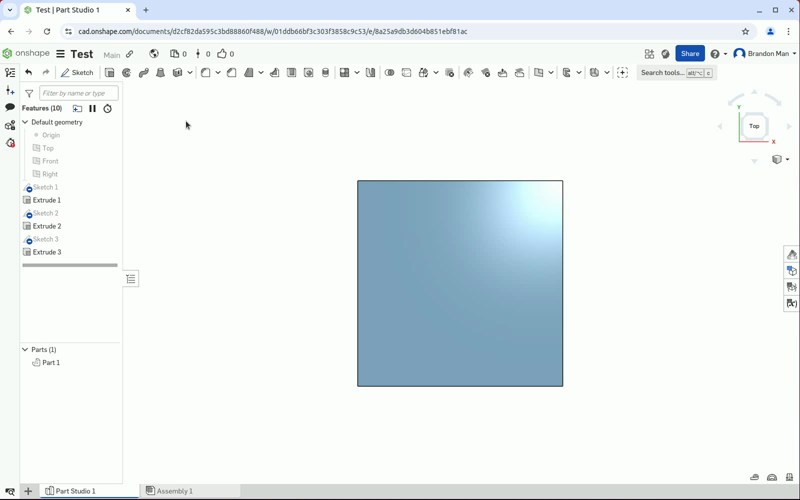
key(shift+h)
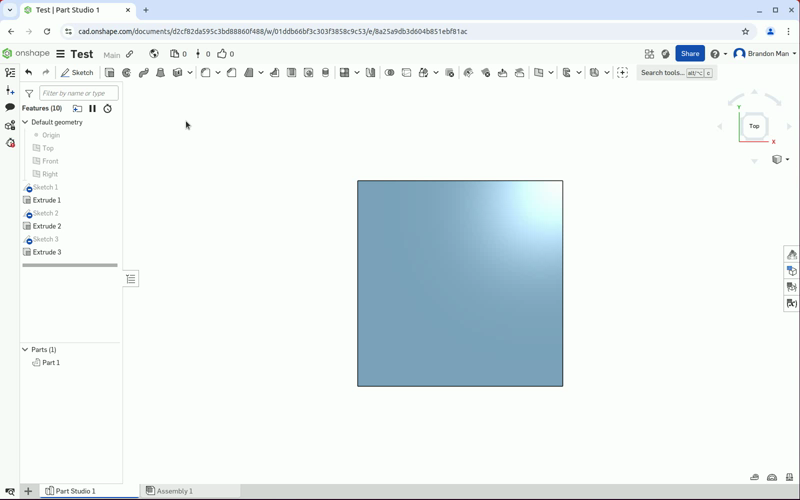
key(shift+h)
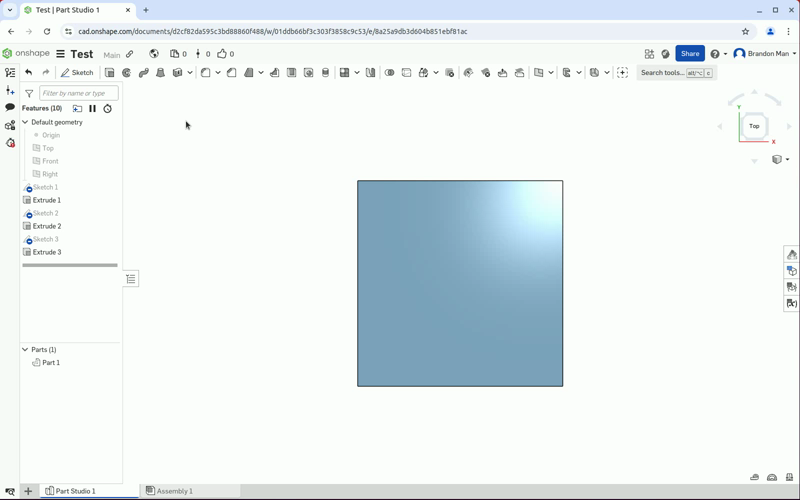
mouse_move(73, 189)
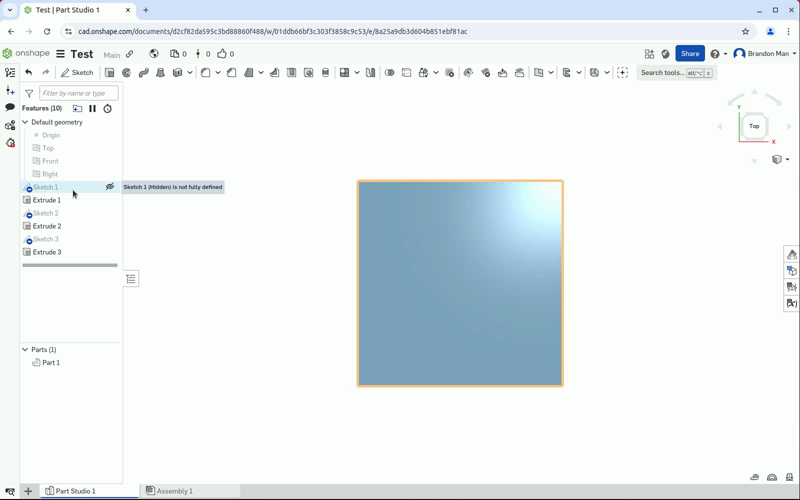
click(73, 189)
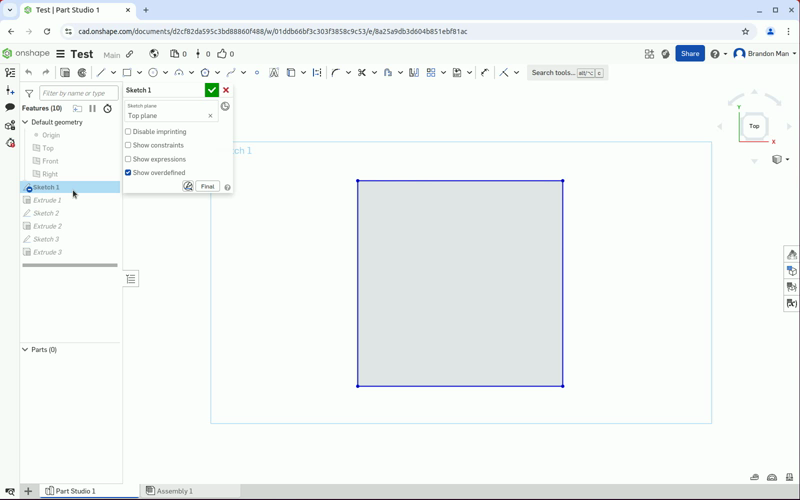
mouse_move(229, 92)
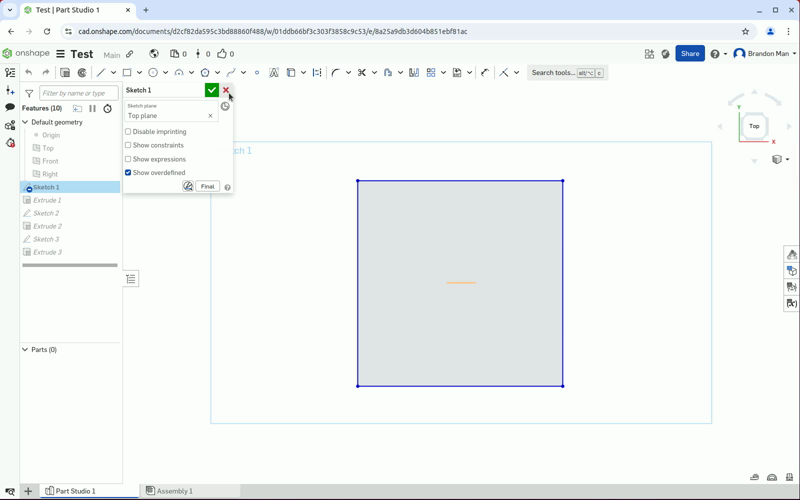
click(229, 92)
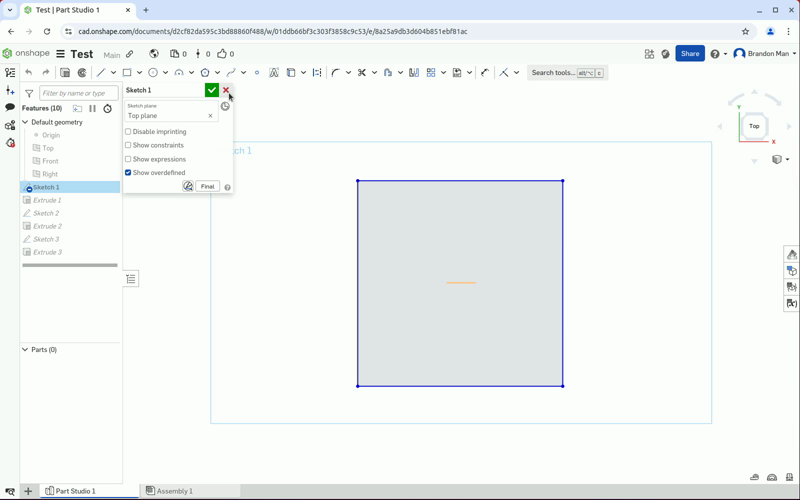
key(shift+s)
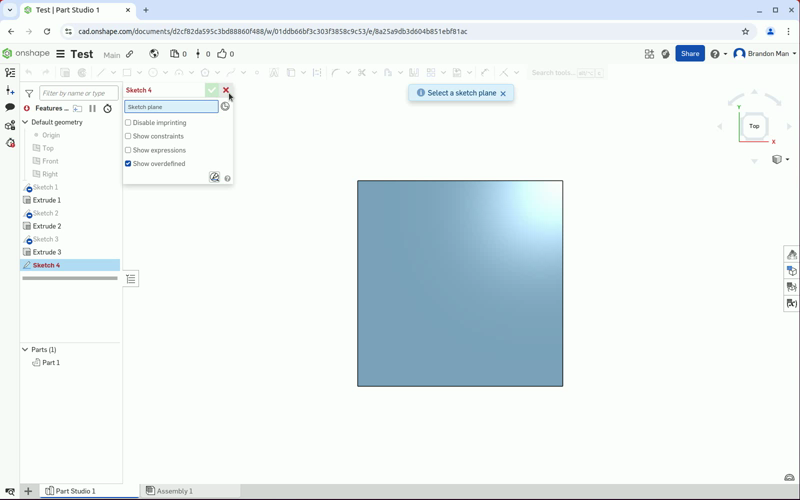
mouse_move(73, 150)
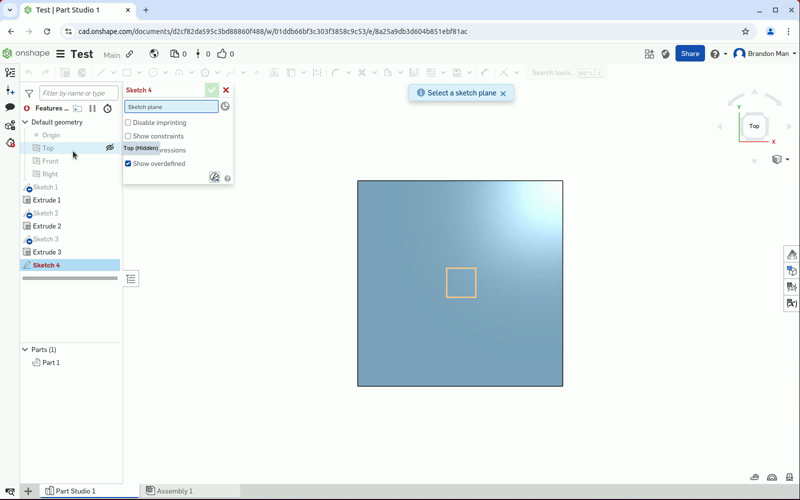
click(73, 150)
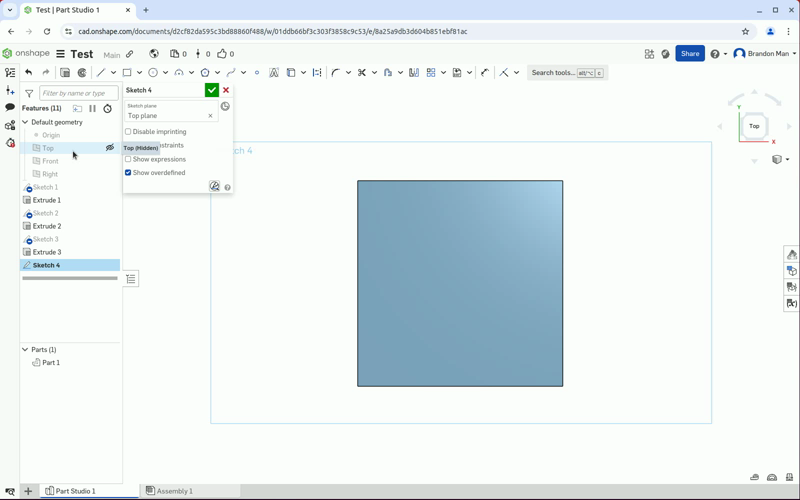
mouse_move(73, 352)
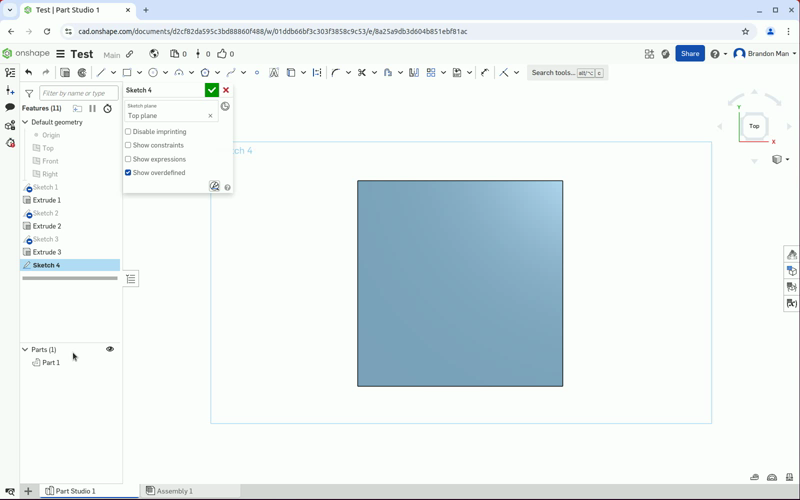
key(y)
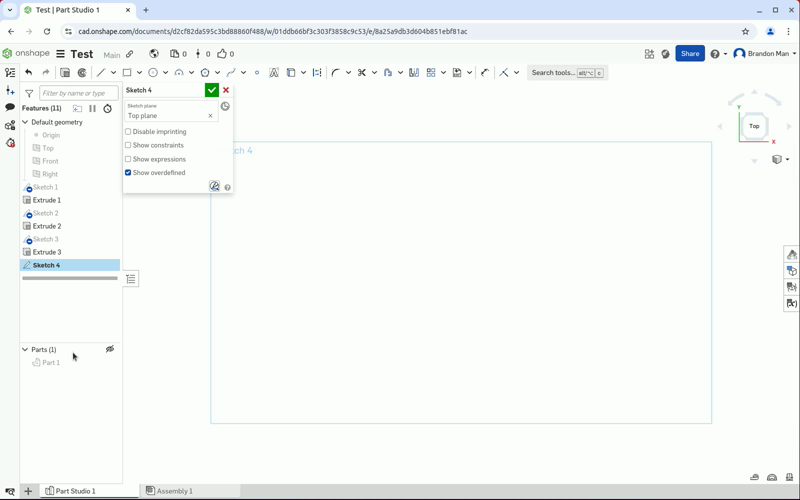
key(a)
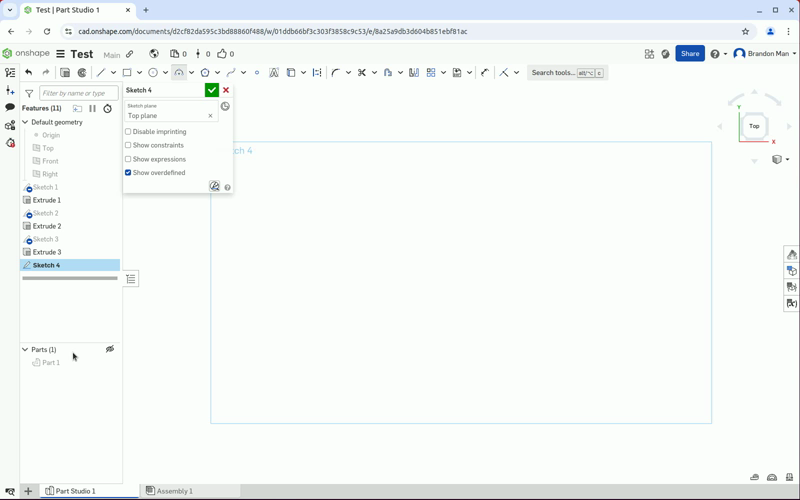
key_down(shift)
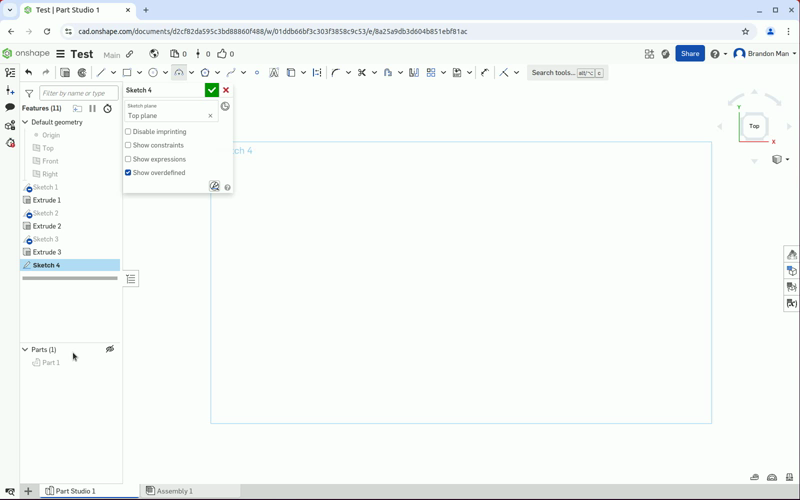
mouse_move(357, 319)
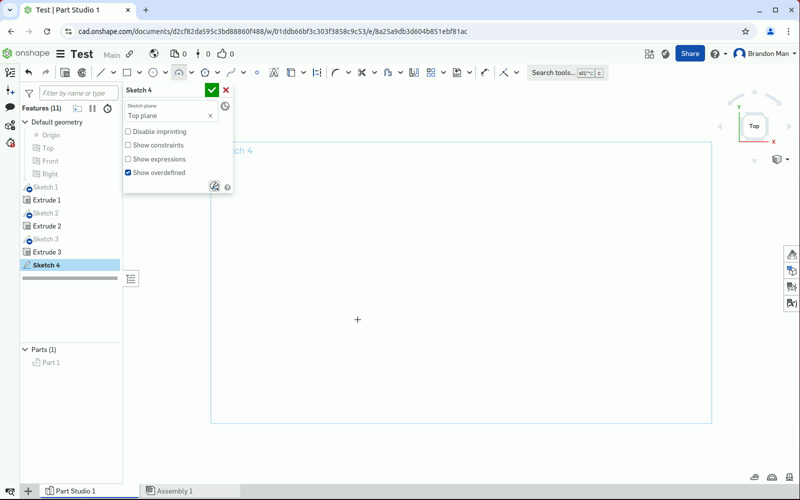
click(357, 319)
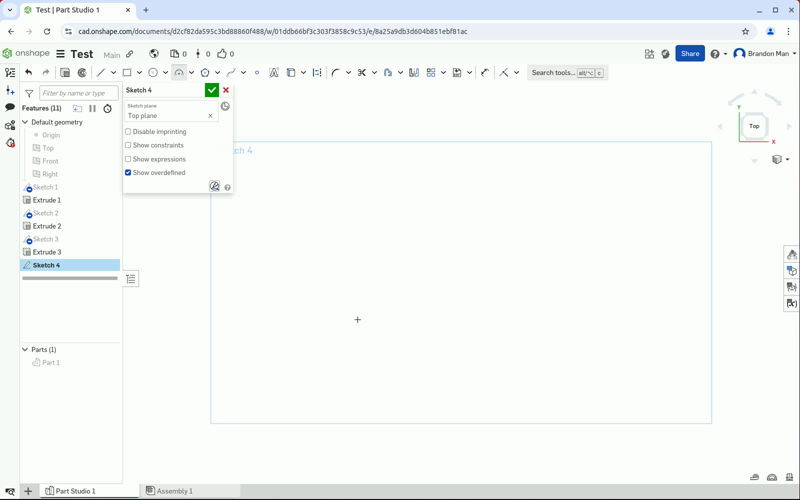
key_up(shift)
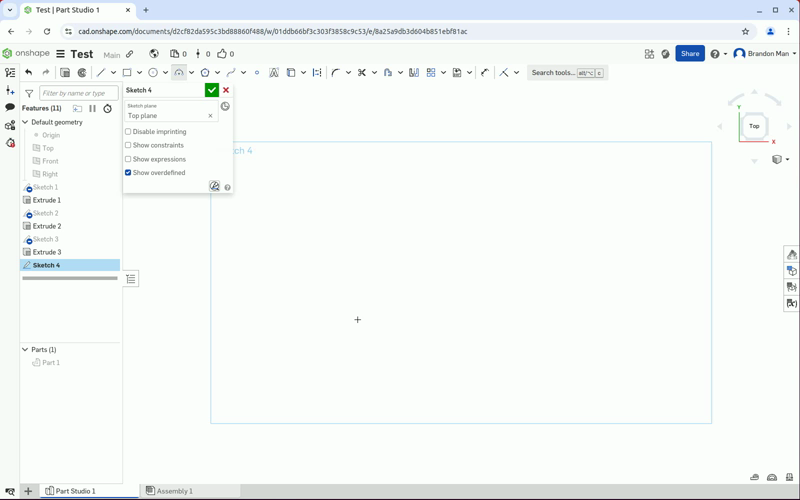
key_down(shift)
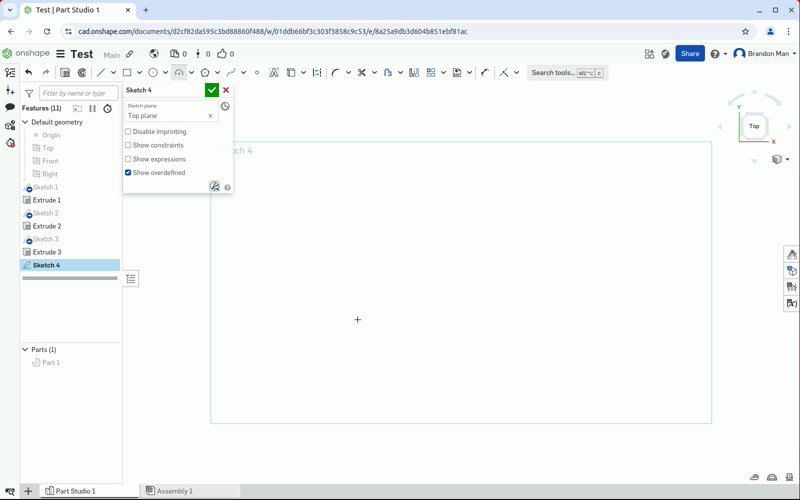
mouse_move(357, 245)
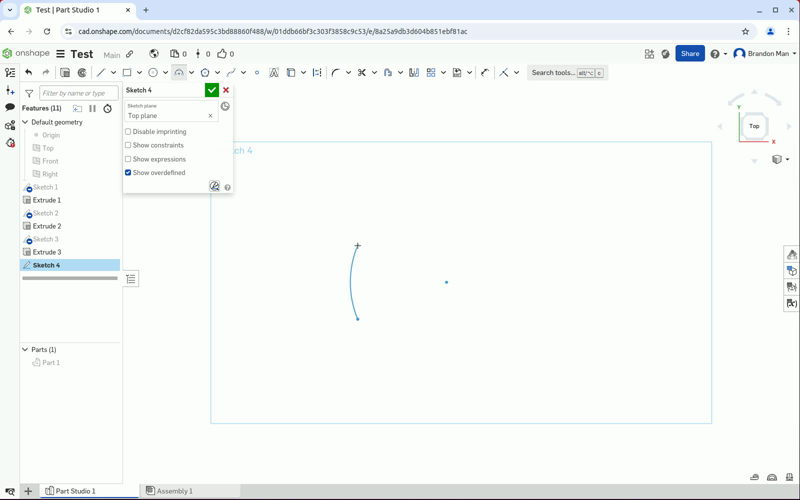
click(357, 245)
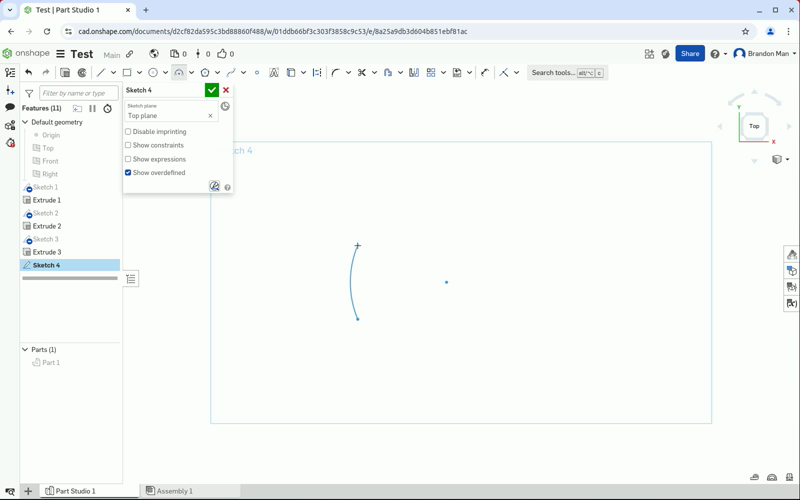
mouse_move(394, 282)
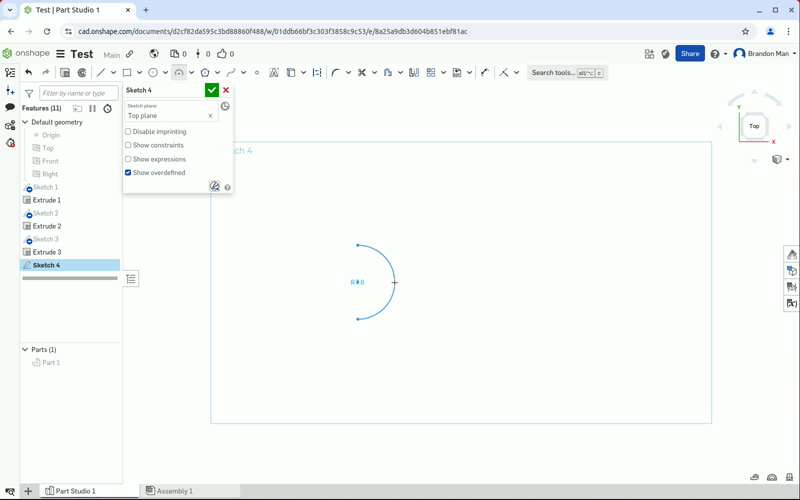
click(394, 282)
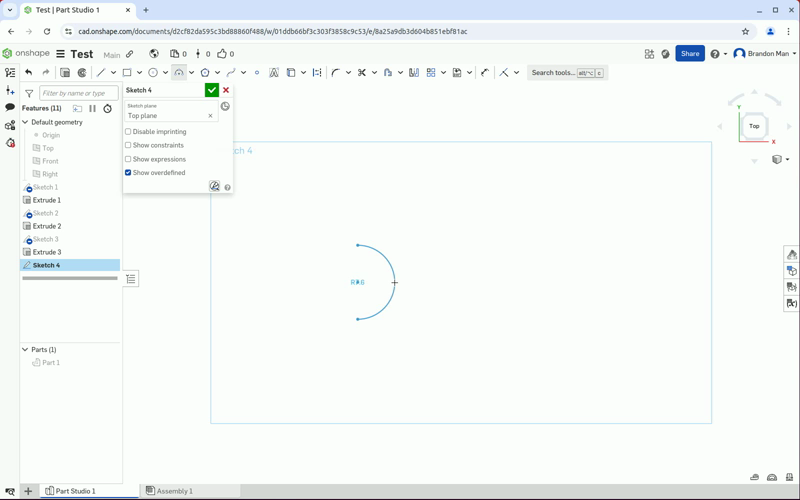
key_up(shift)
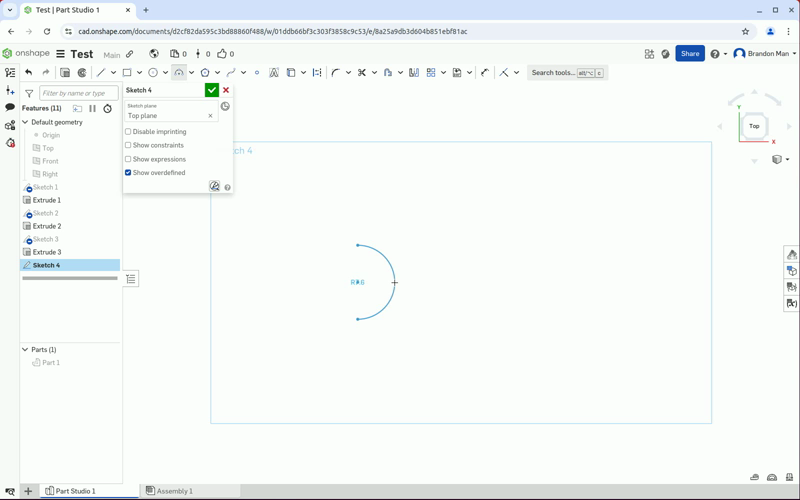
key(esc)
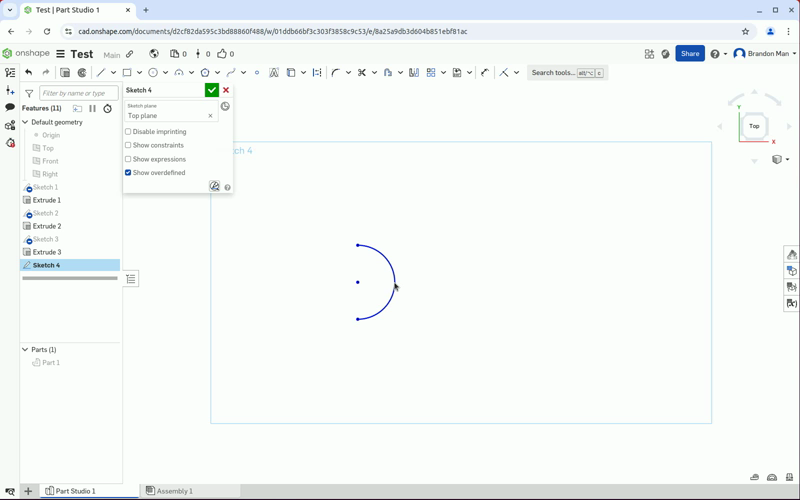
key(l)
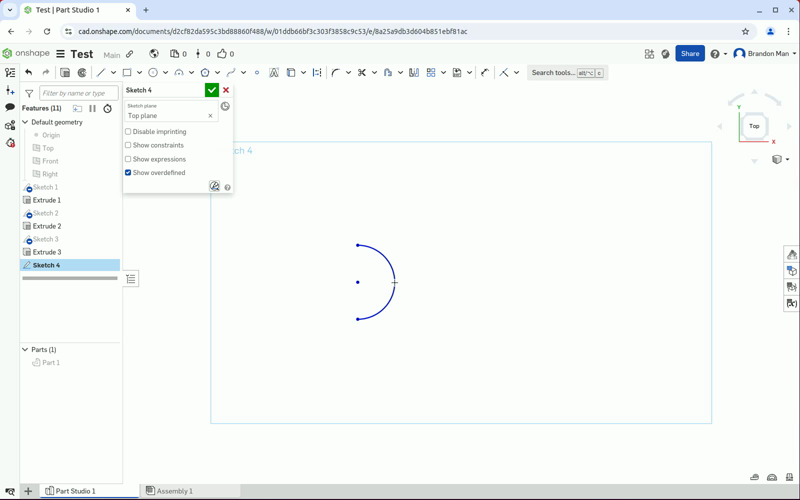
mouse_move(357, 245)
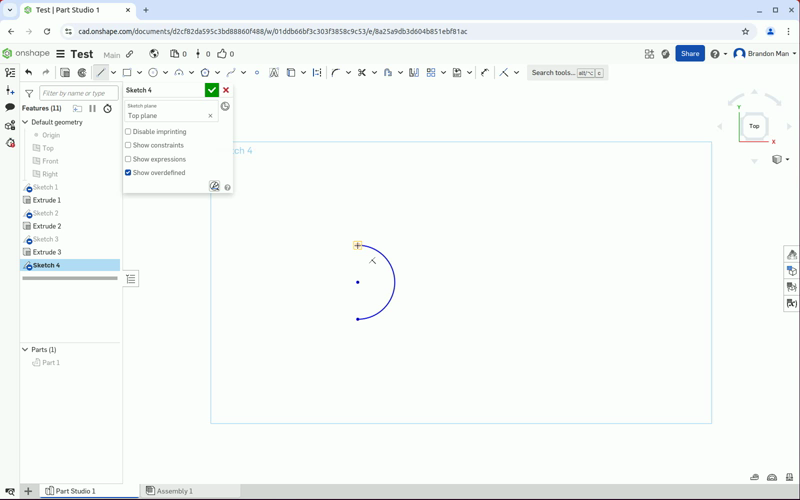
click(357, 245)
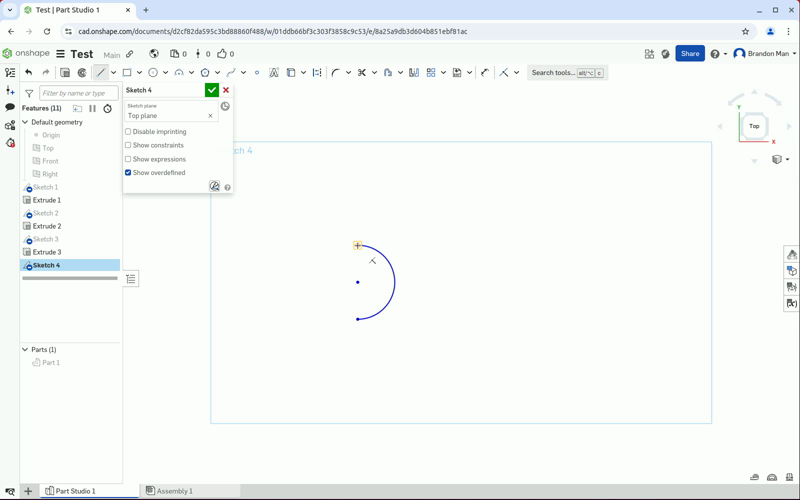
key_down(shift)
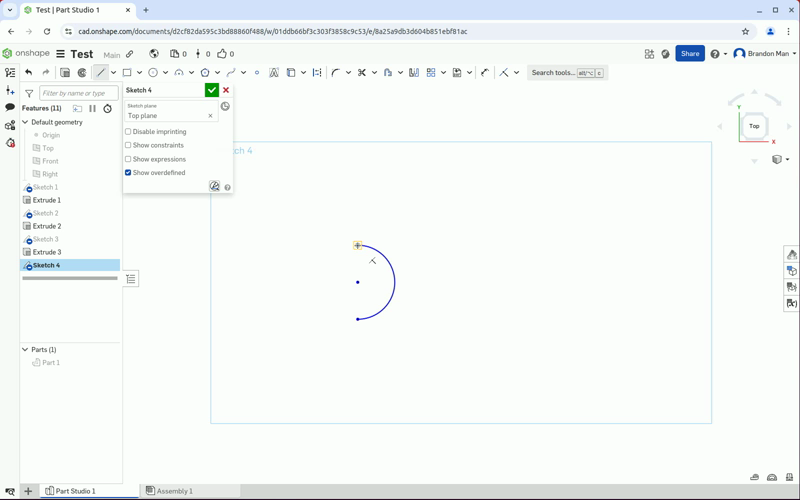
mouse_move(357, 319)
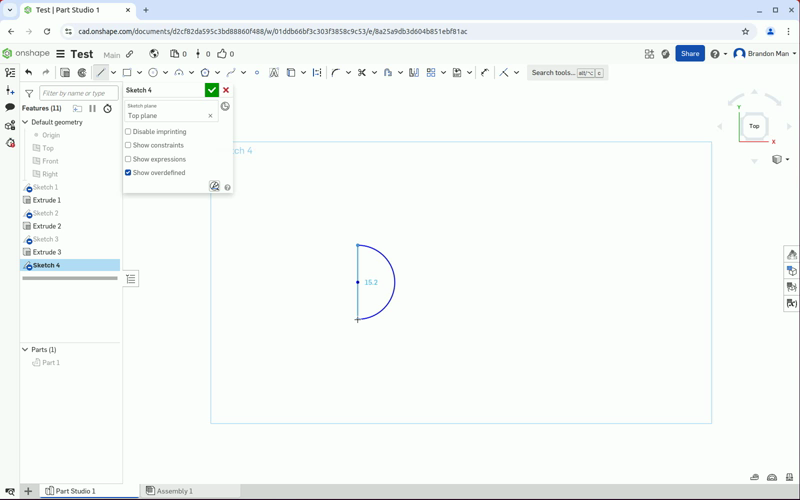
key_up(shift)
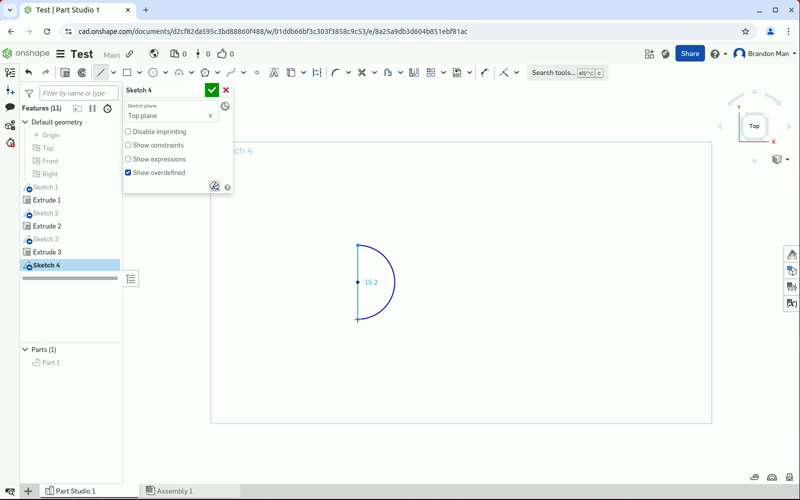
click(357, 319)
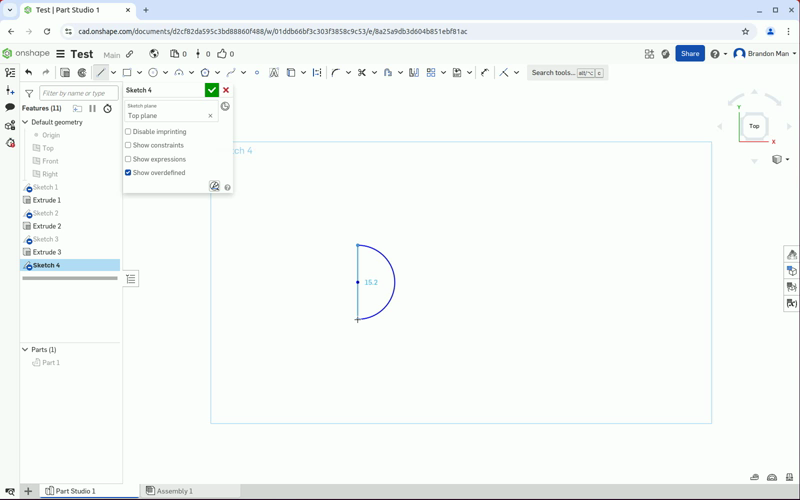
key(esc)
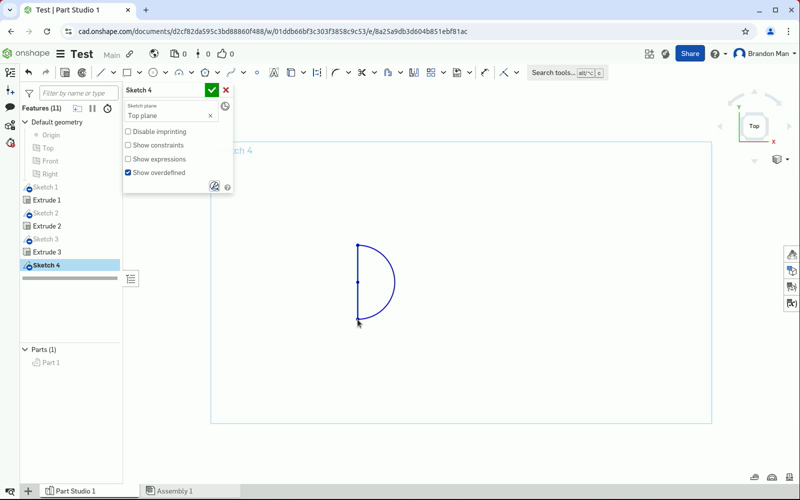
mouse_move(386, 291)
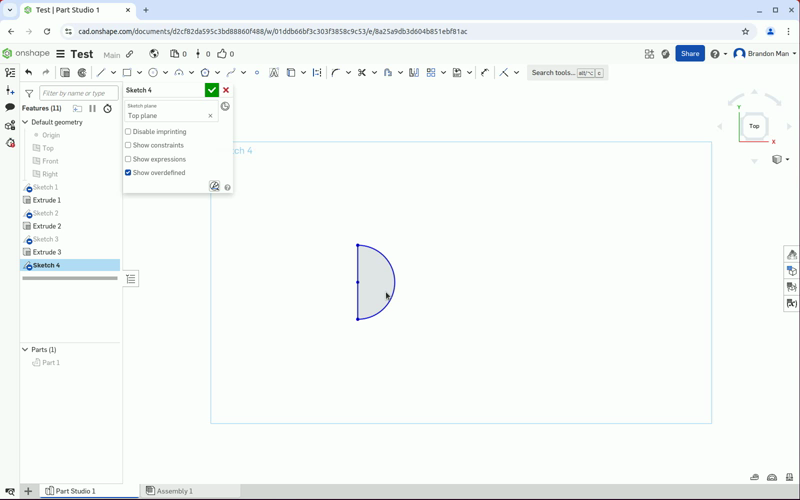
scroll(6)
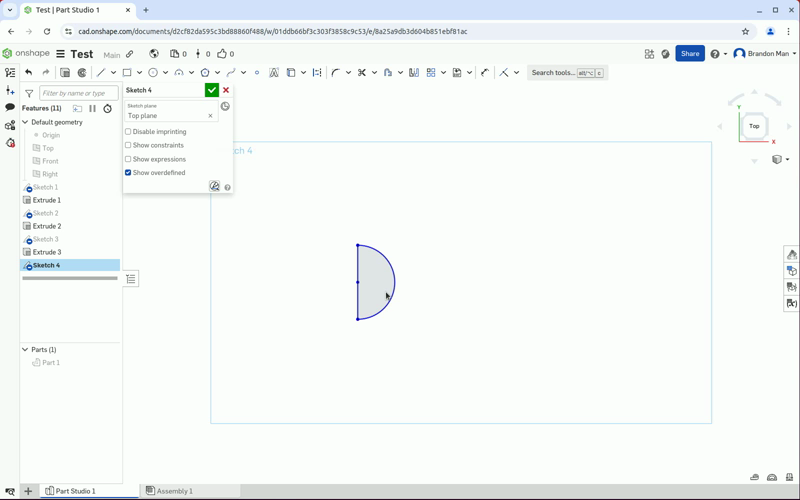
scroll(6)
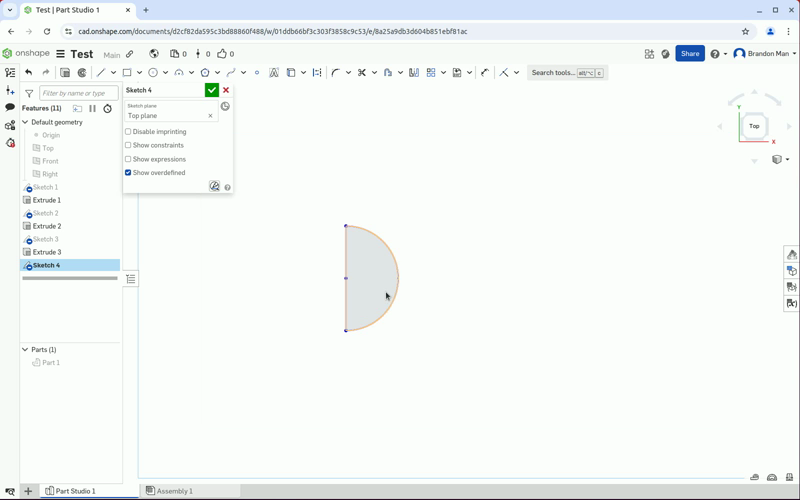
scroll(6)
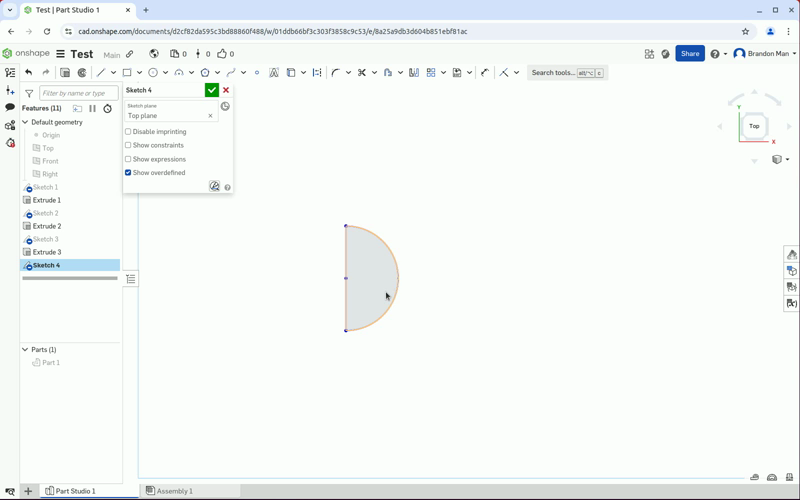
scroll(6)
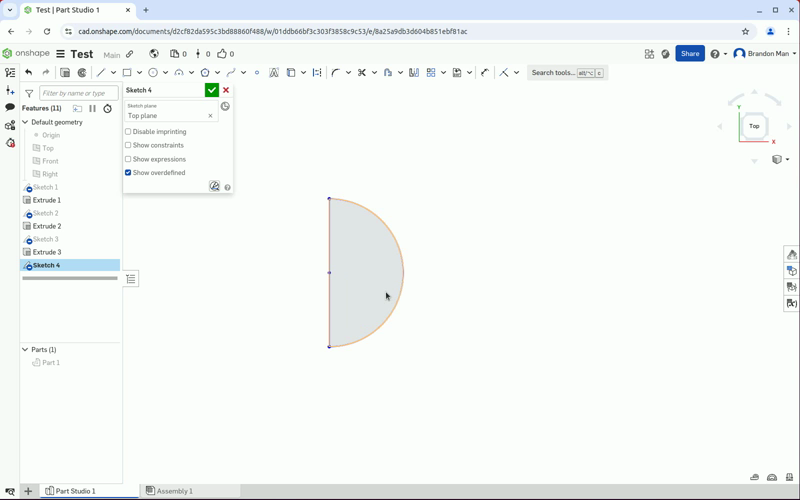
scroll(6)
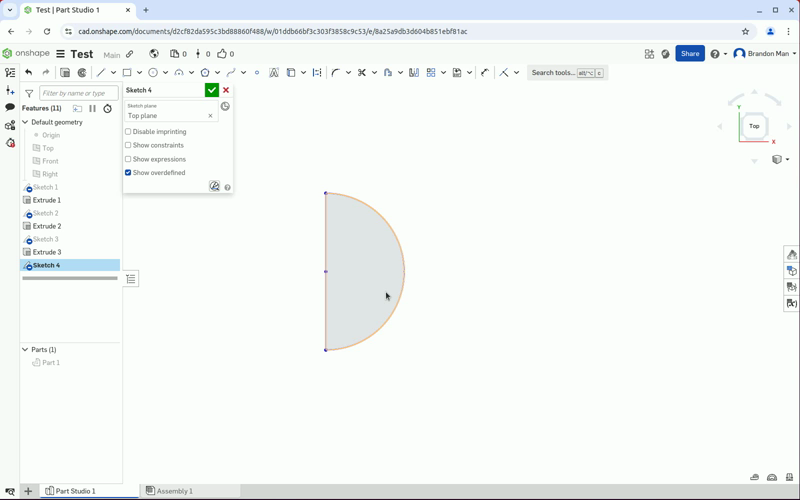
scroll(6)
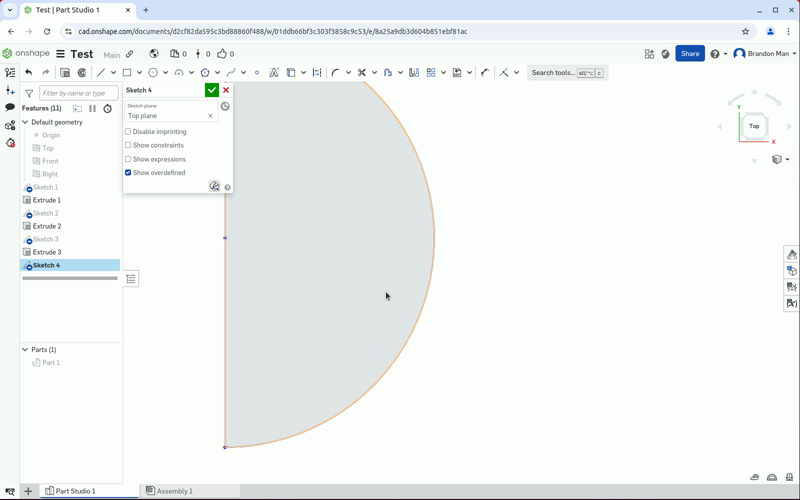
scroll(6)
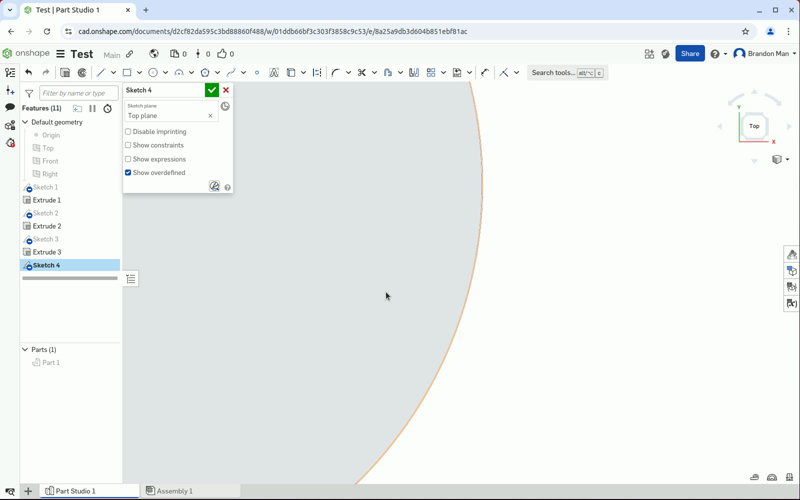
click(386, 291)
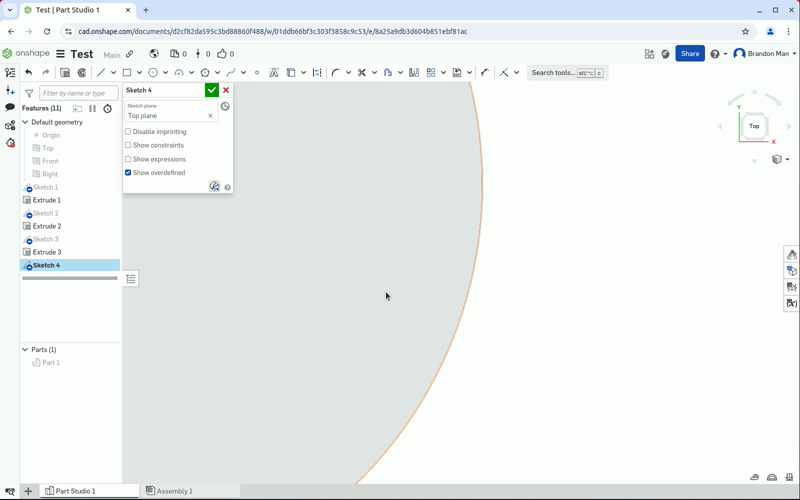
scroll(-6)
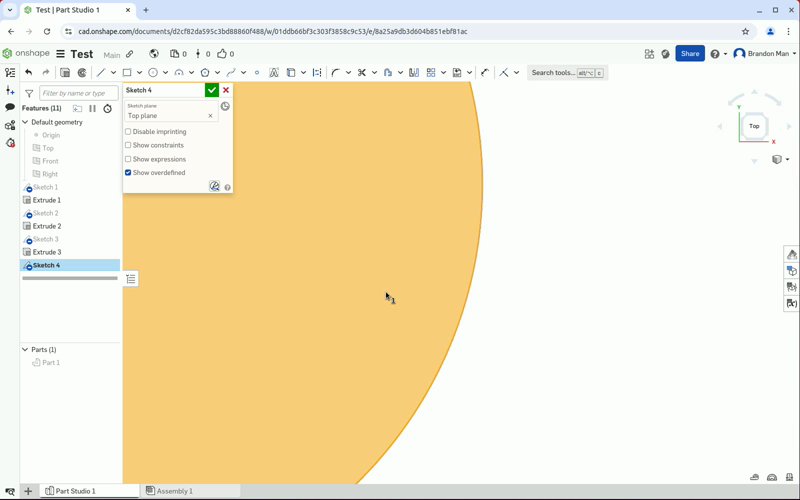
scroll(-6)
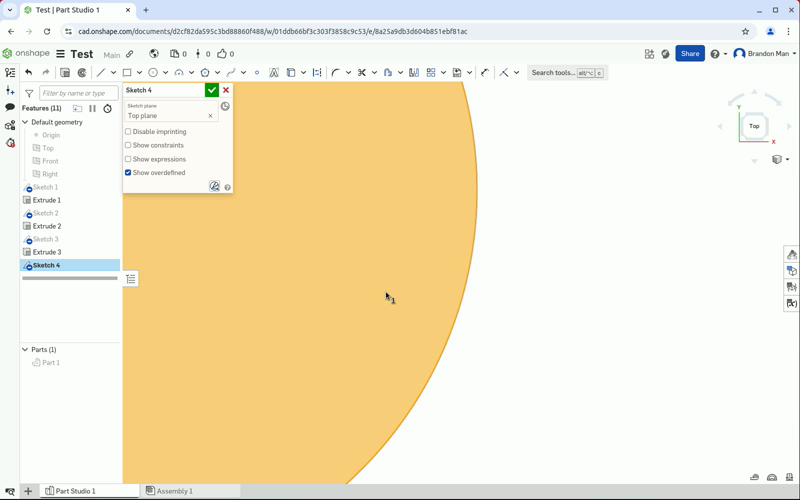
scroll(-6)
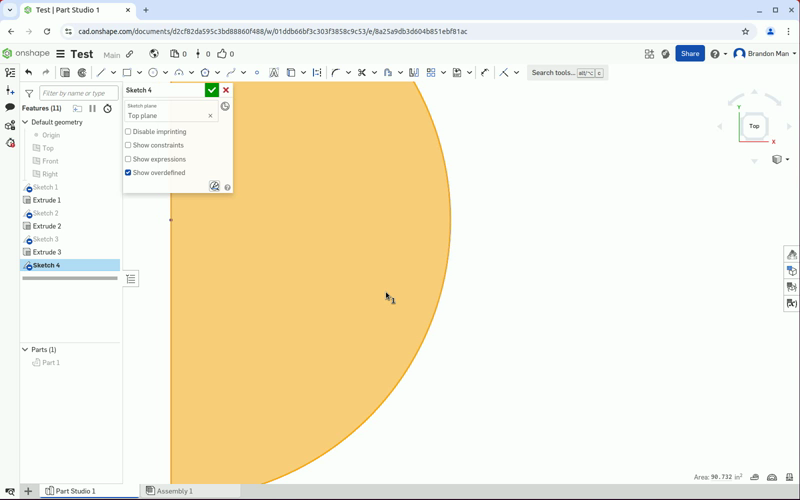
scroll(-6)
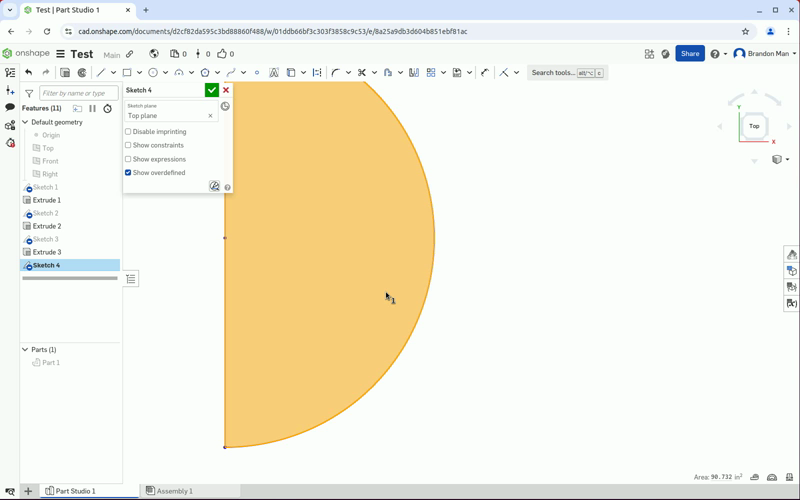
scroll(-6)
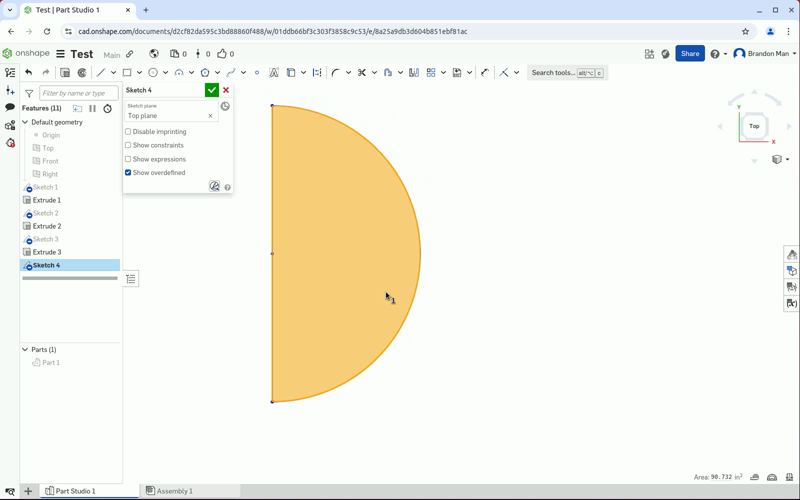
scroll(-6)
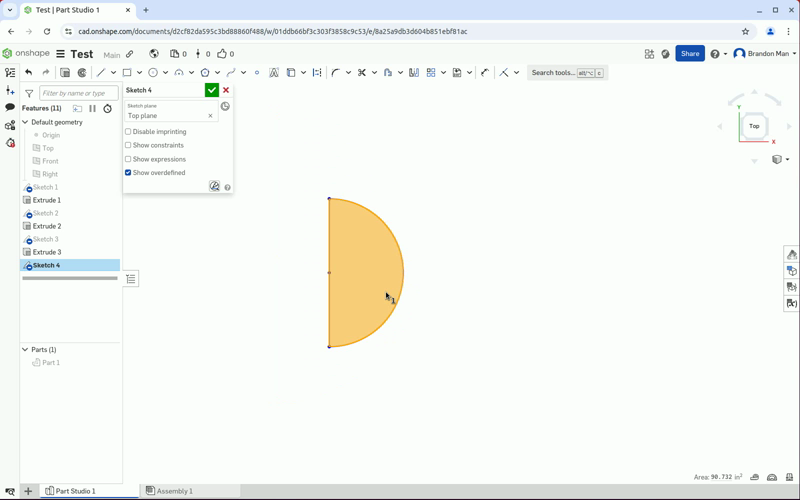
scroll(-6)
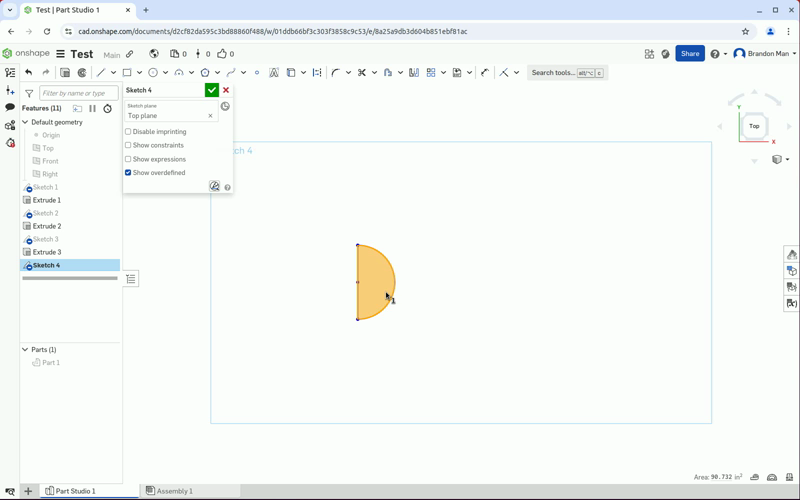
mouse_move(73, 352)
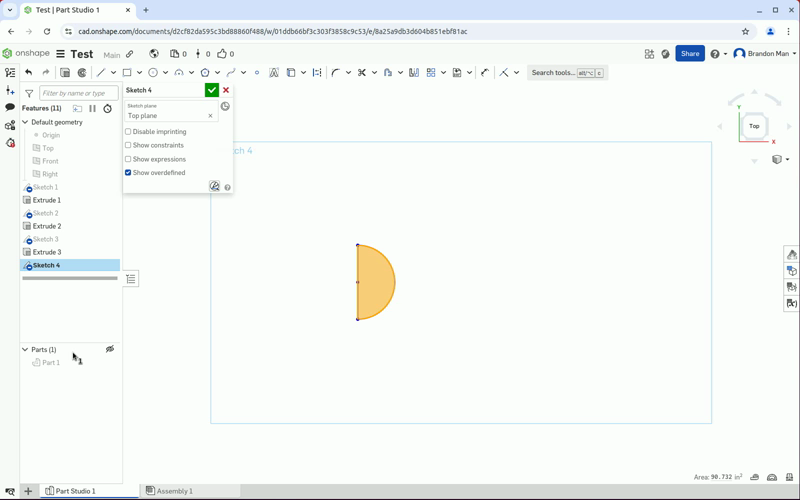
key(shift+y)
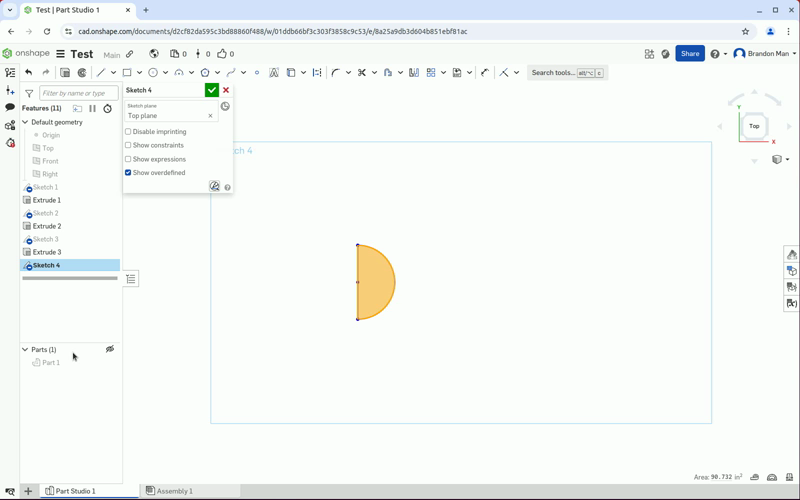
key(shift+e)
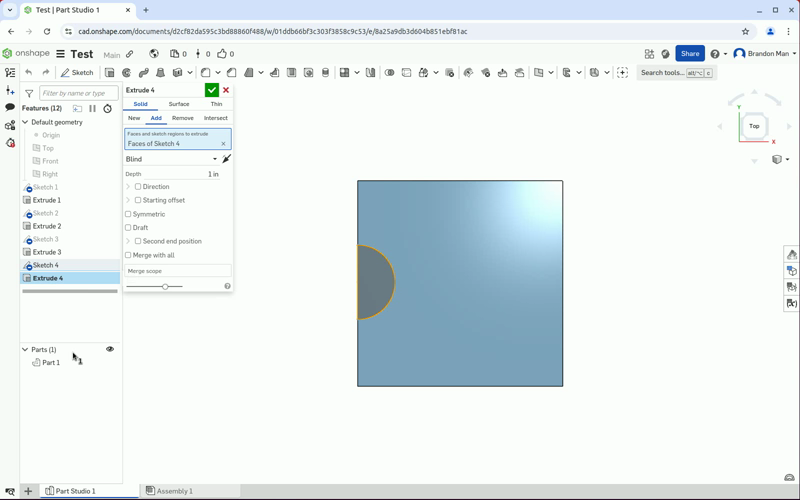
mouse_move(143, 106)
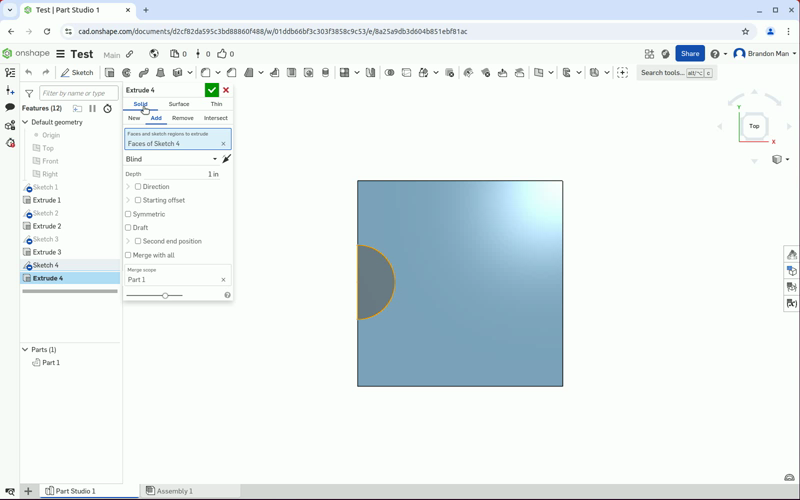
click(143, 106)
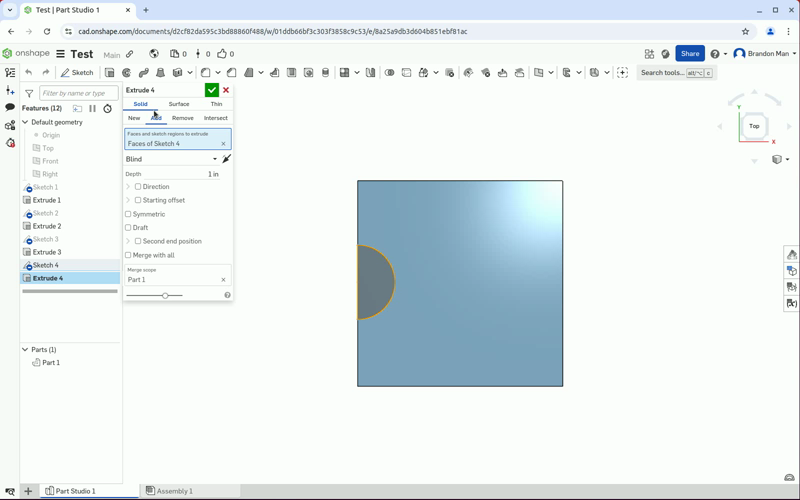
mouse_move(186, 120)
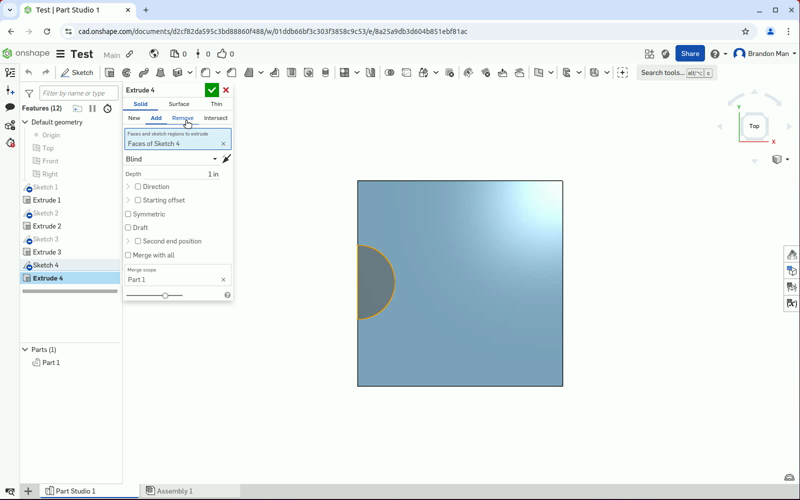
click(186, 120)
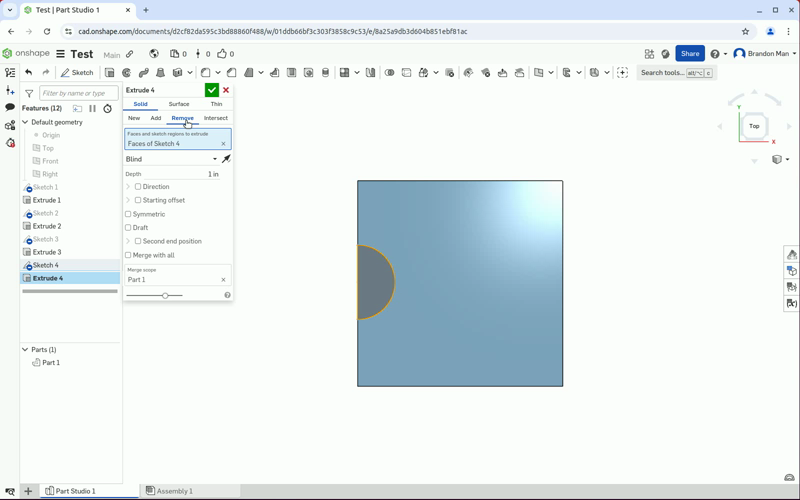
key(tab, 4)
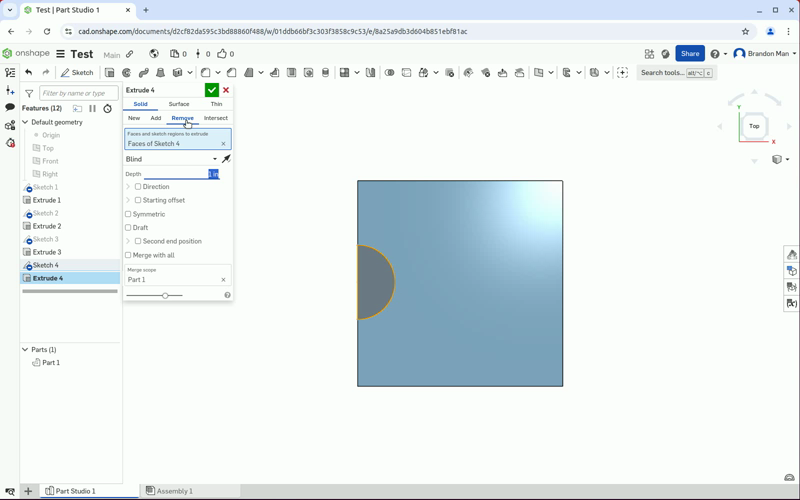
text(12.998)
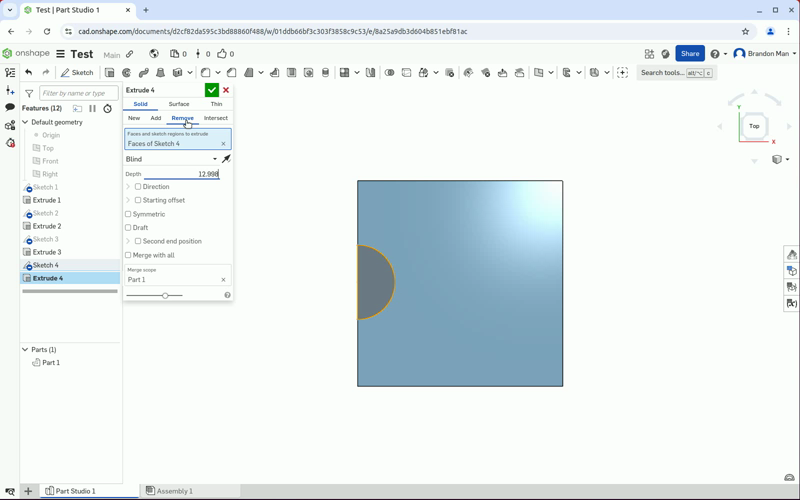
key(tab, 6)
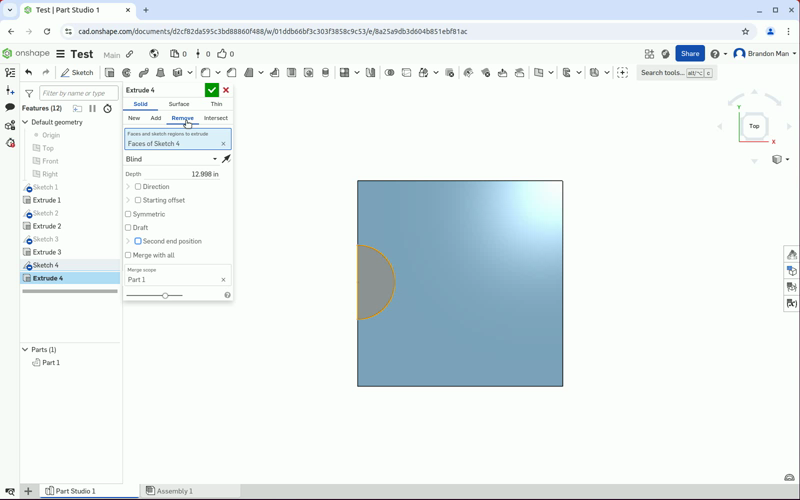
key(space)
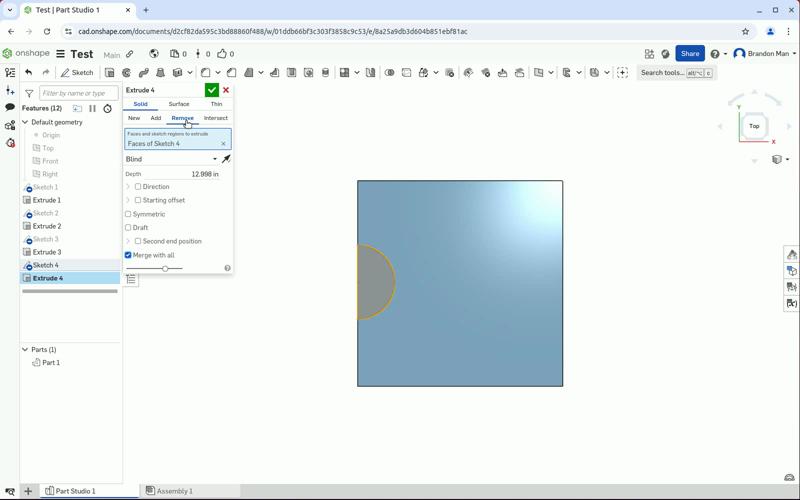
key(enter)
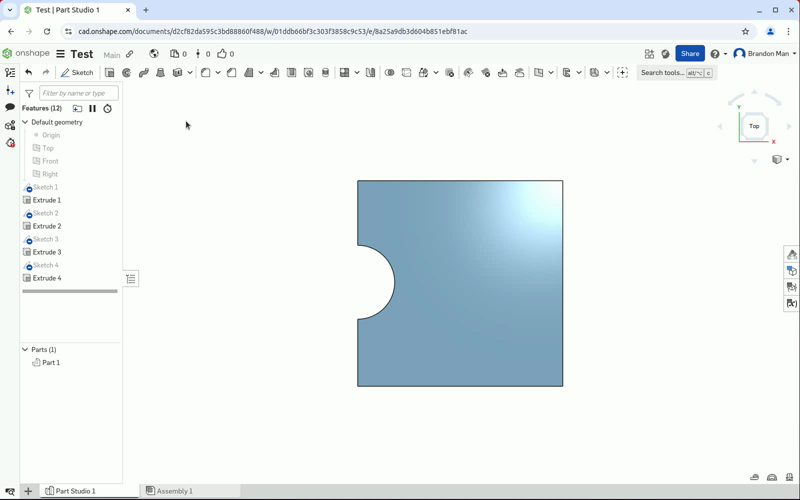
key(shift+h)
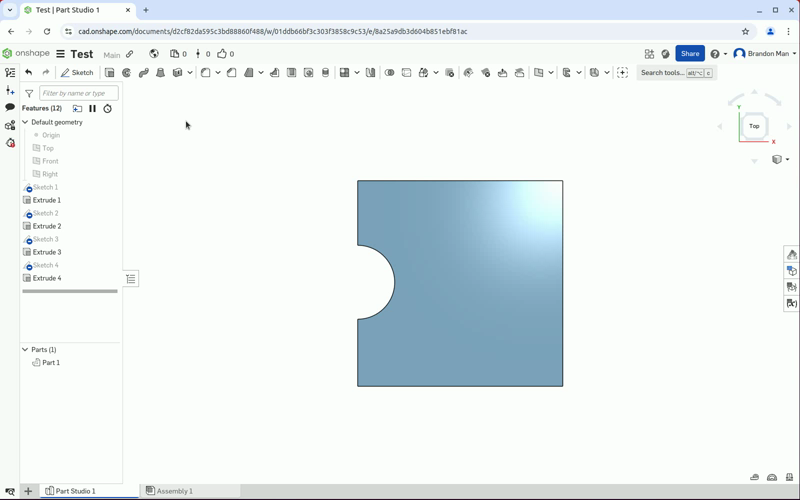
key(shift+h)
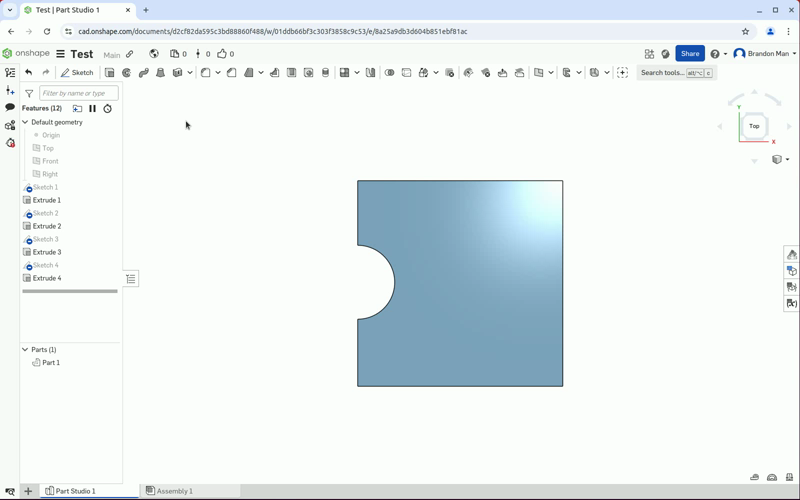
mouse_move(73, 189)
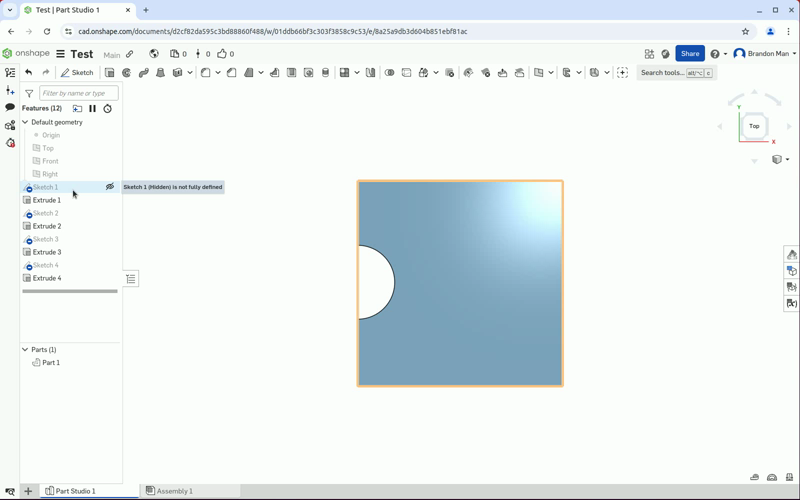
click(73, 189)
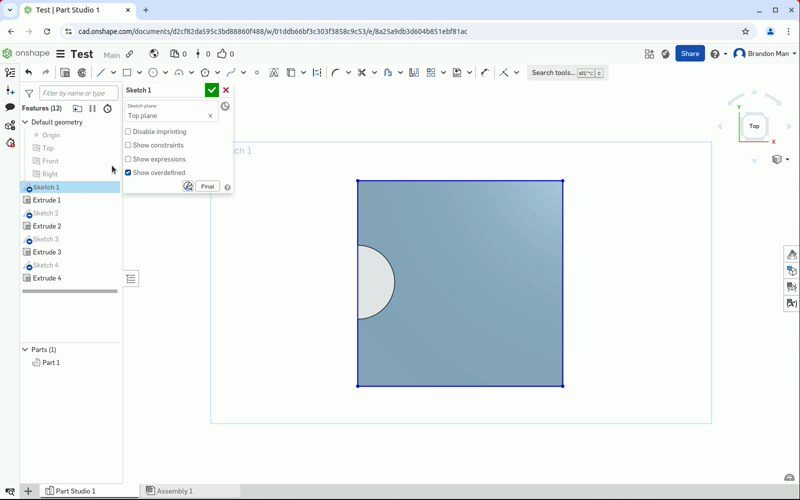
mouse_move(229, 92)
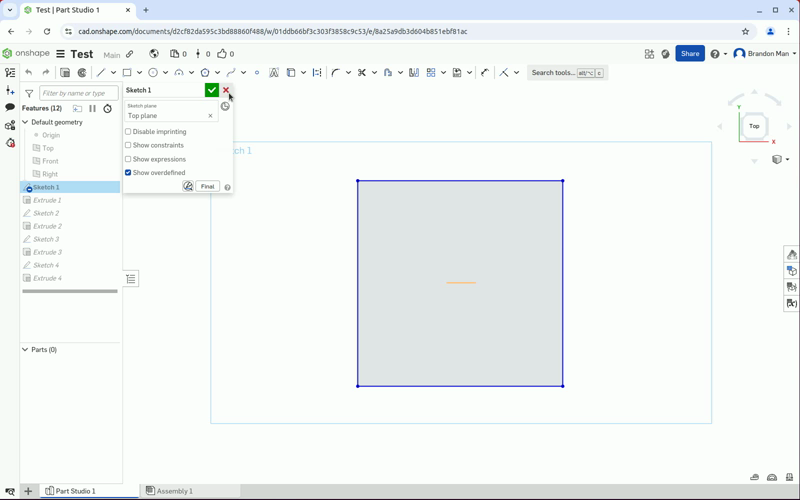
click(229, 92)
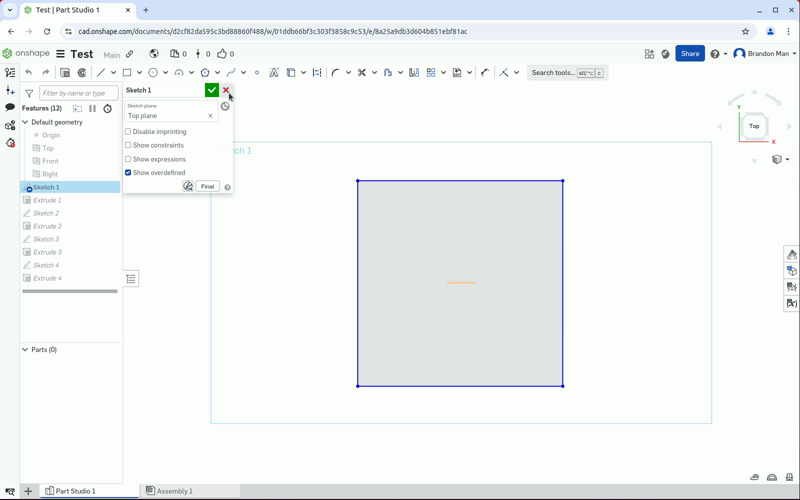
key(shift+s)
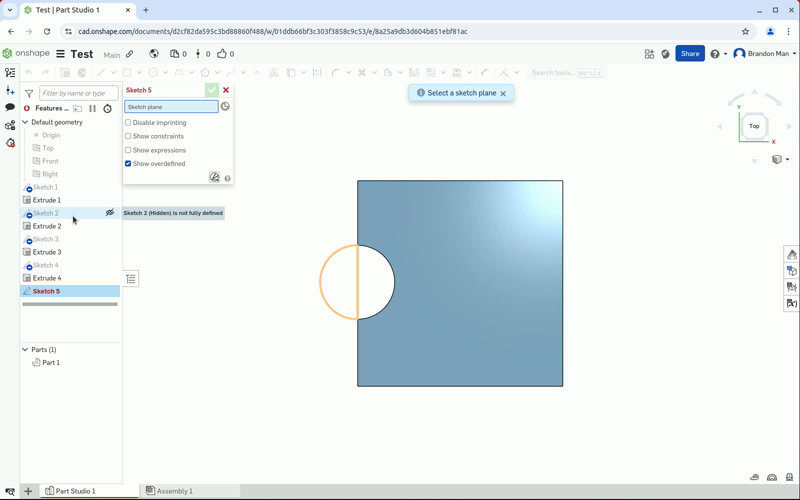
scroll(3)
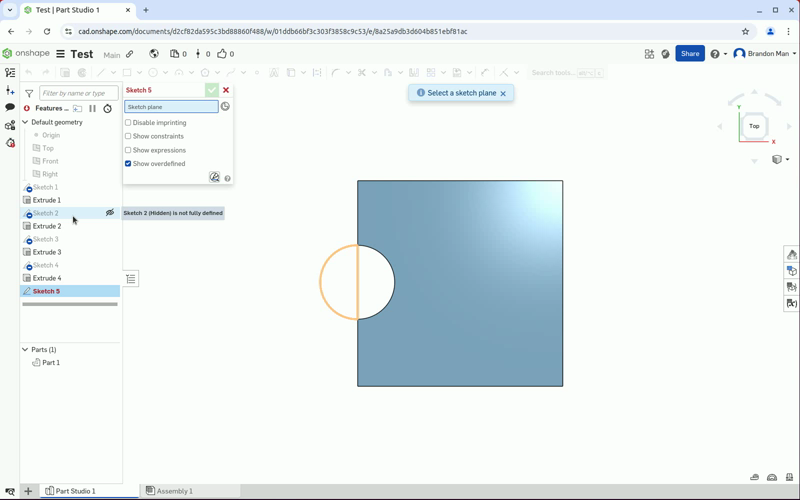
mouse_move(73, 150)
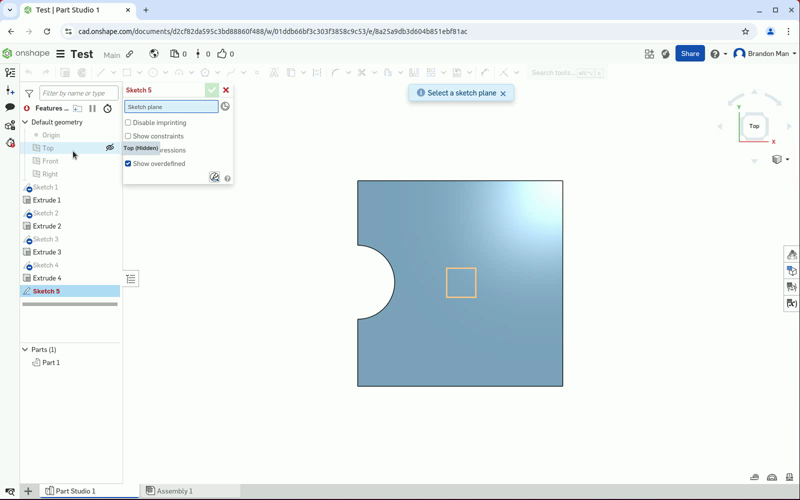
click(73, 150)
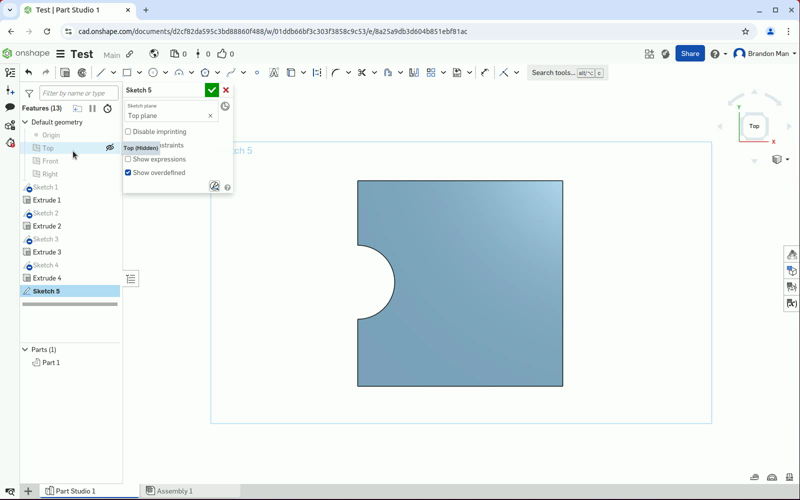
mouse_move(73, 352)
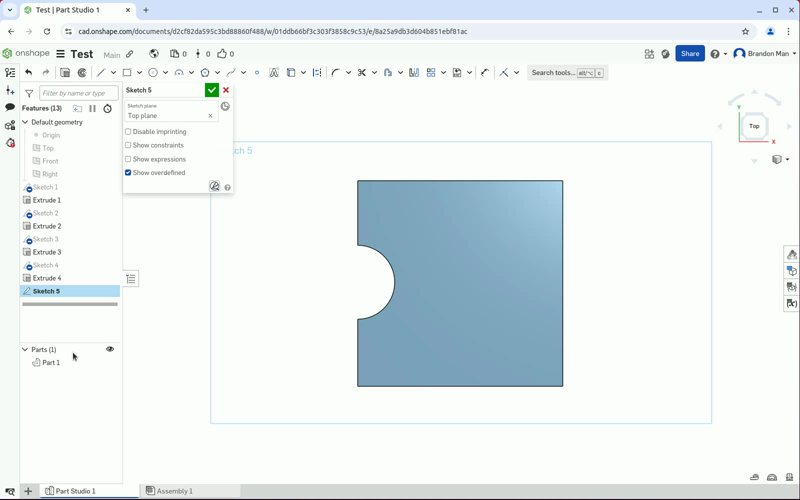
key(y)
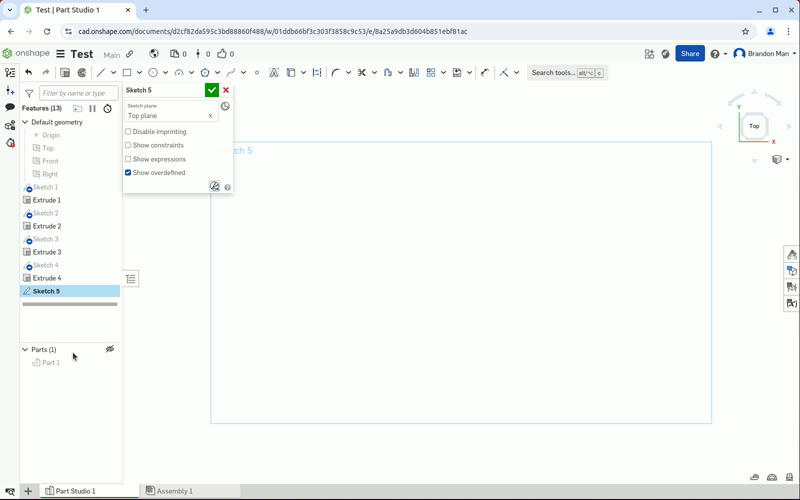
key(l)
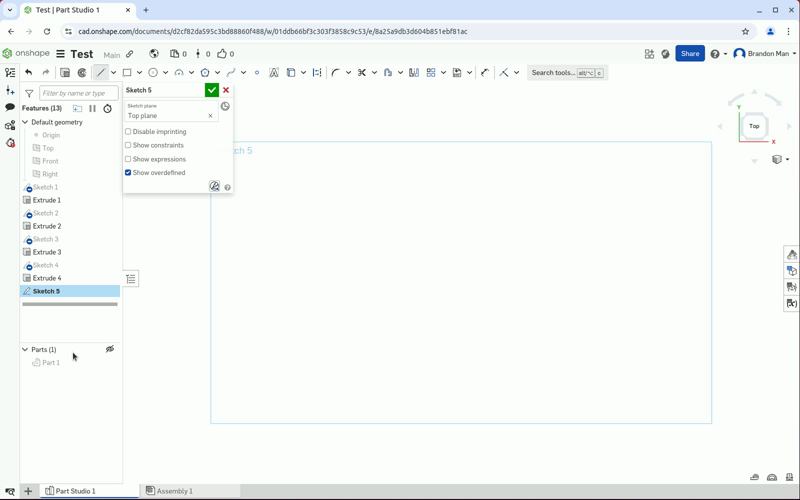
key_down(shift)
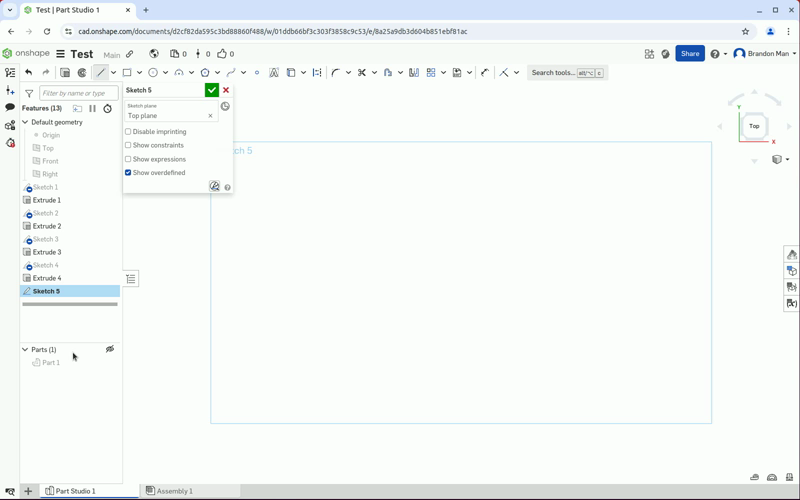
mouse_move(564, 318)
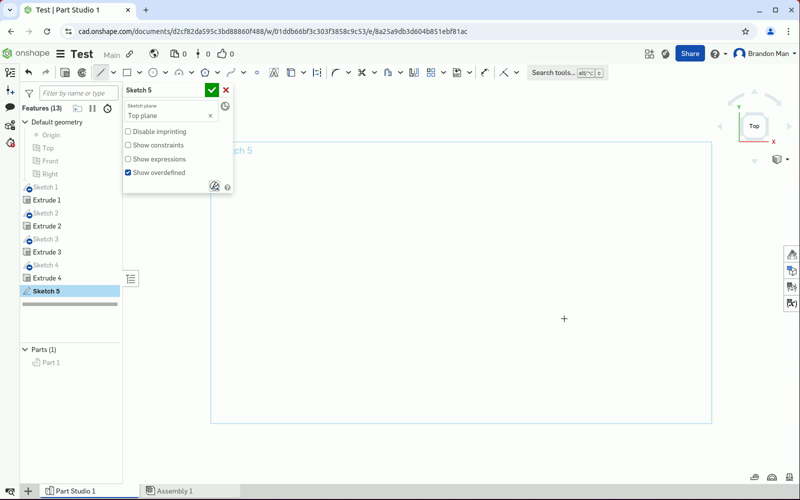
click(564, 318)
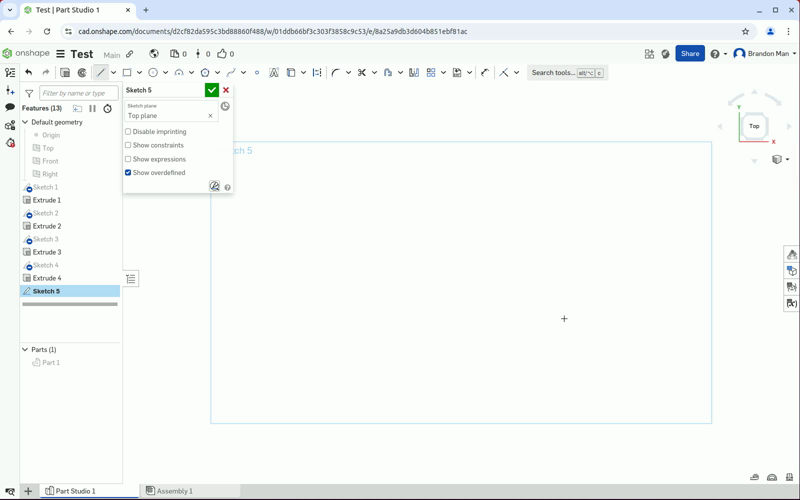
key_up(shift)
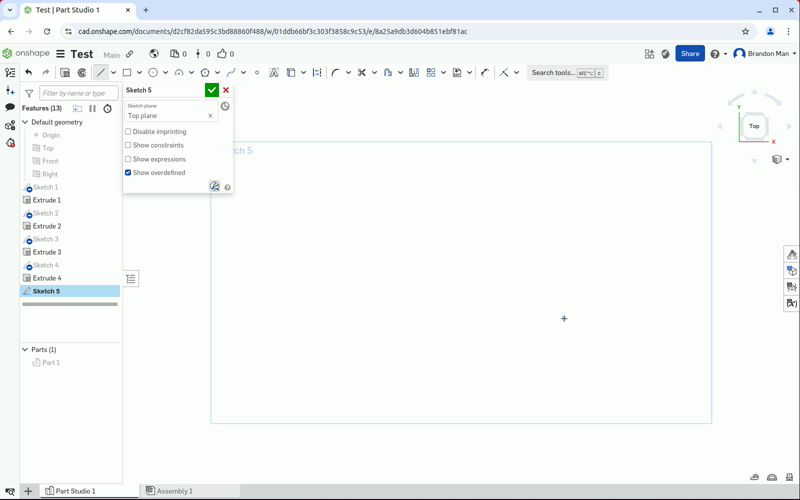
key_down(shift)
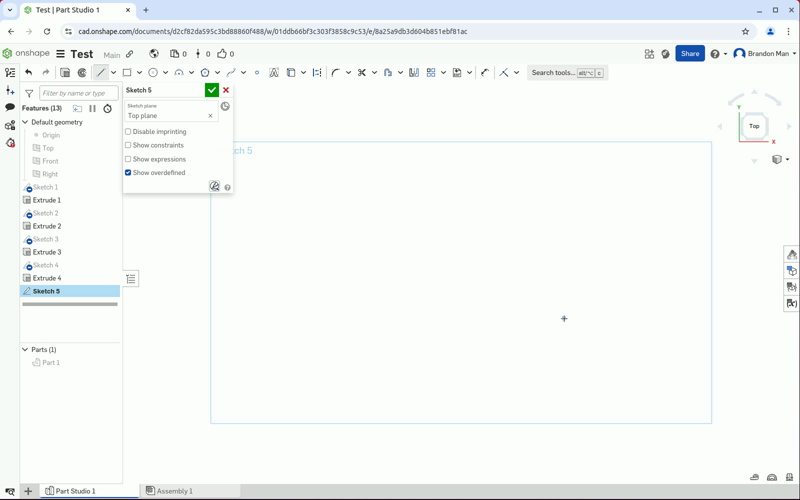
mouse_move(564, 247)
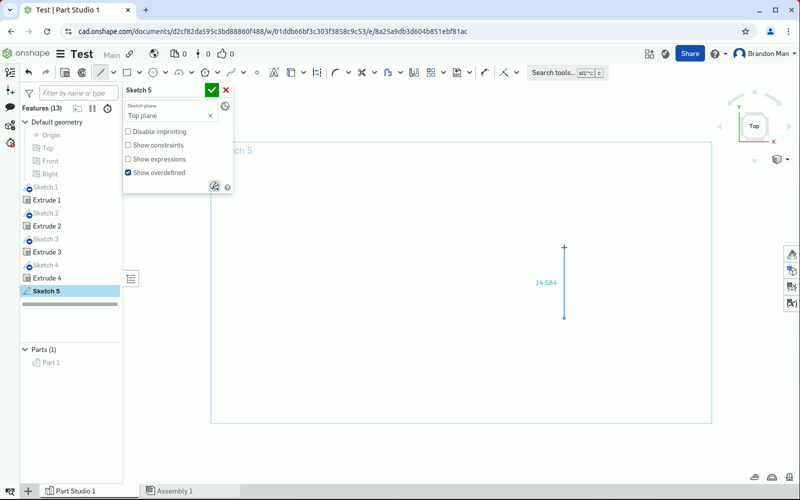
click(564, 247)
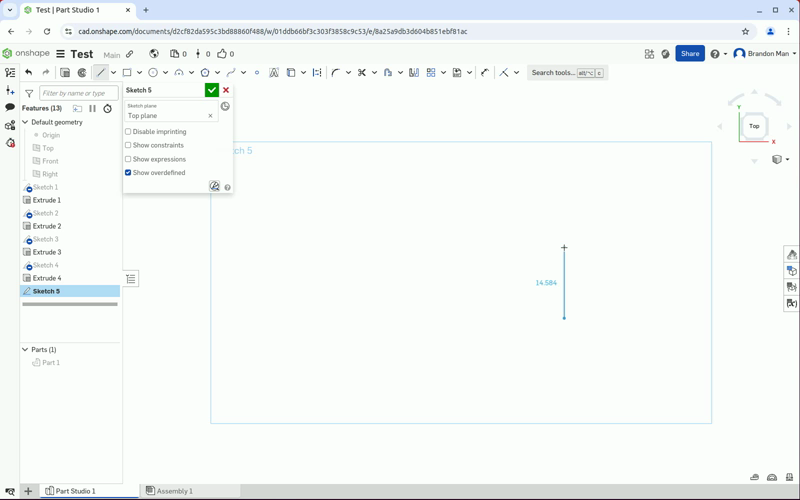
key_up(shift)
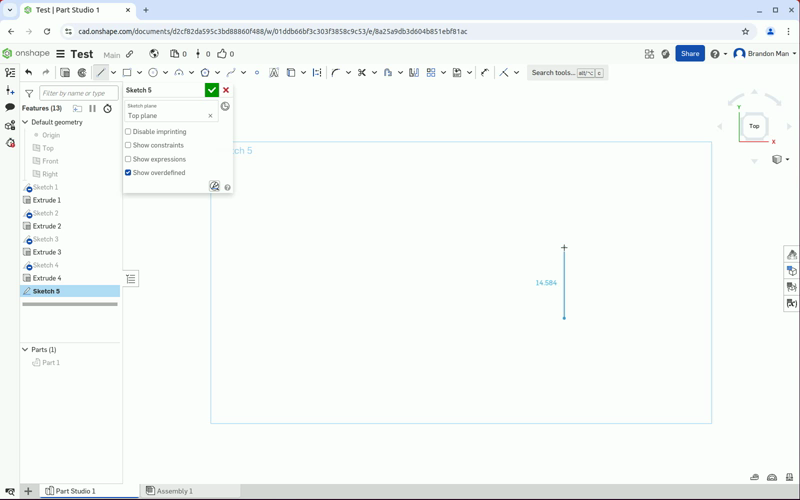
key(esc)
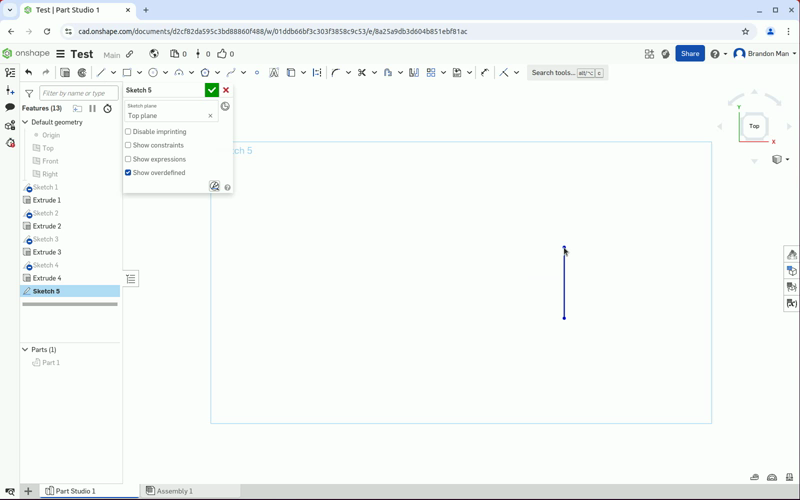
key(a)
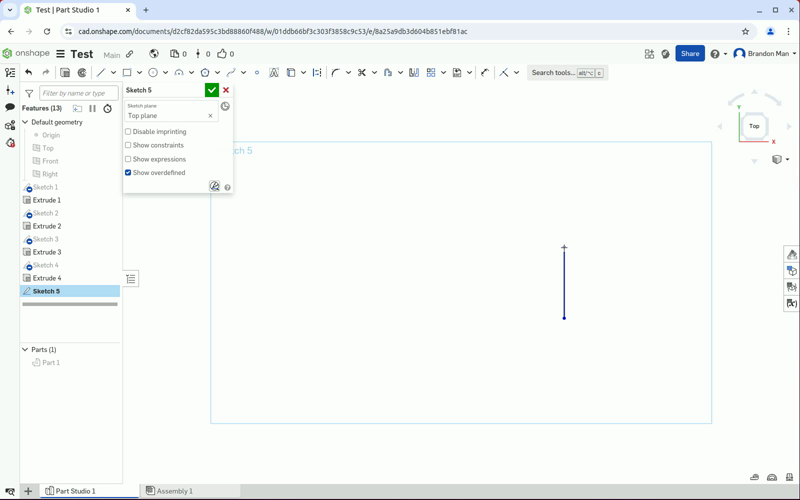
mouse_move(564, 247)
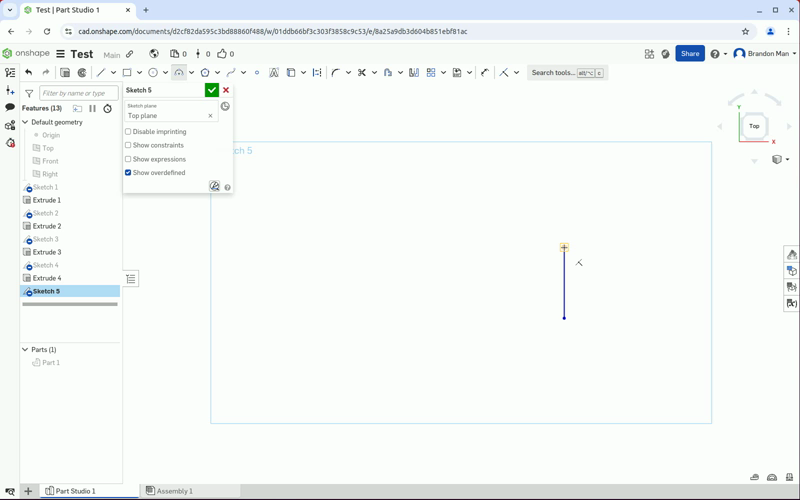
click(564, 247)
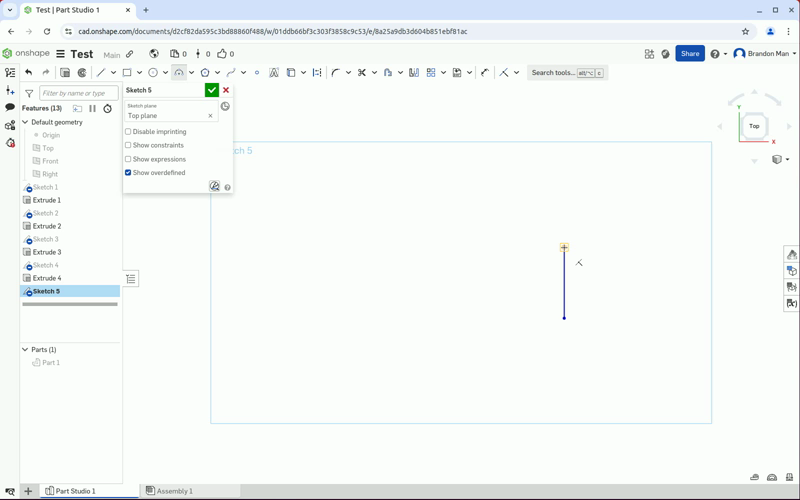
mouse_move(564, 318)
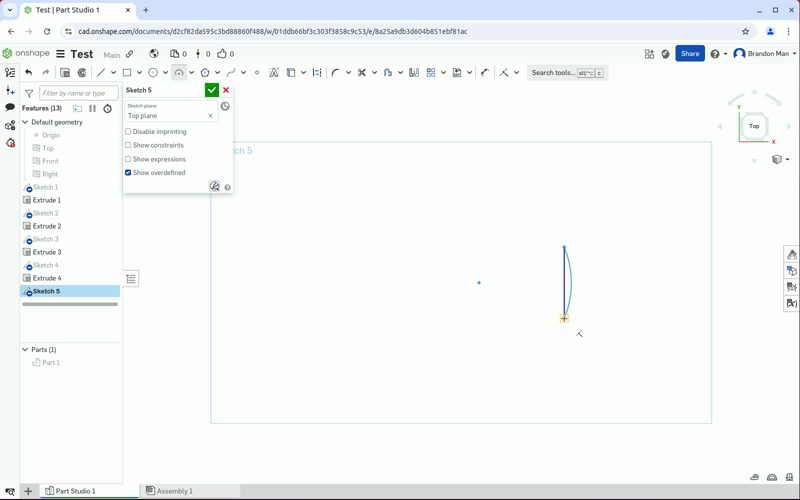
click(564, 318)
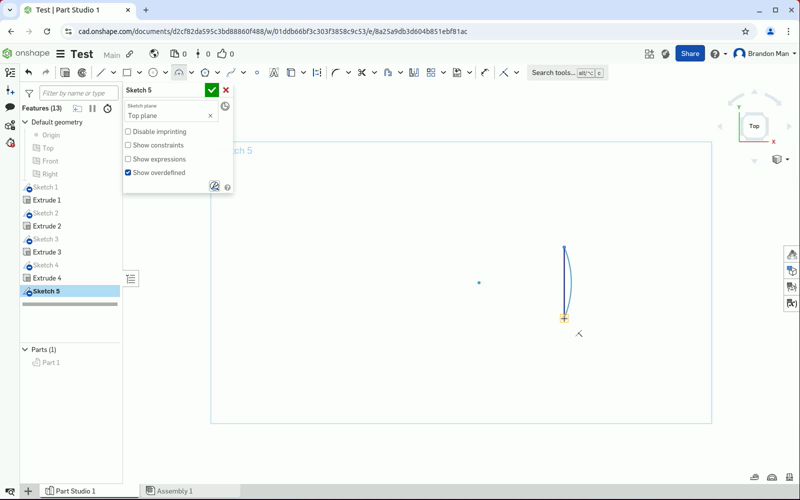
key_down(shift)
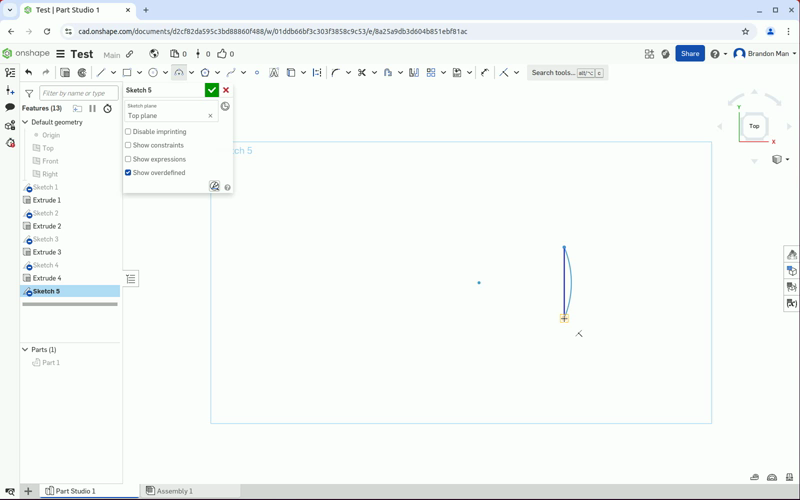
mouse_move(528, 282)
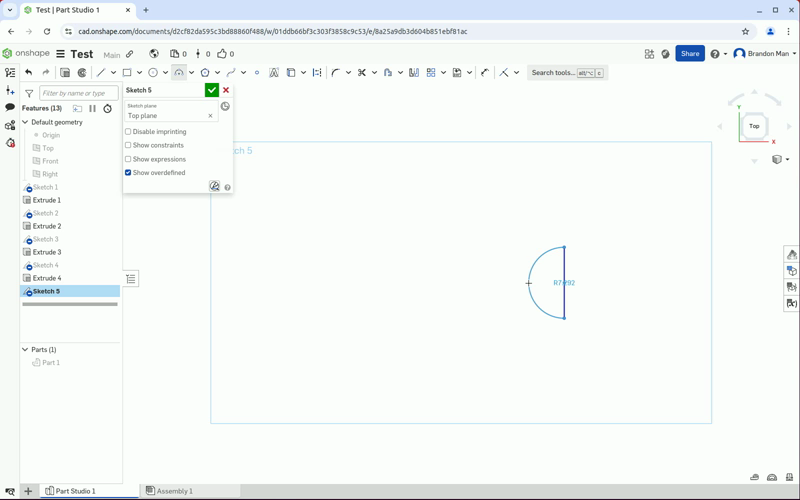
click(528, 282)
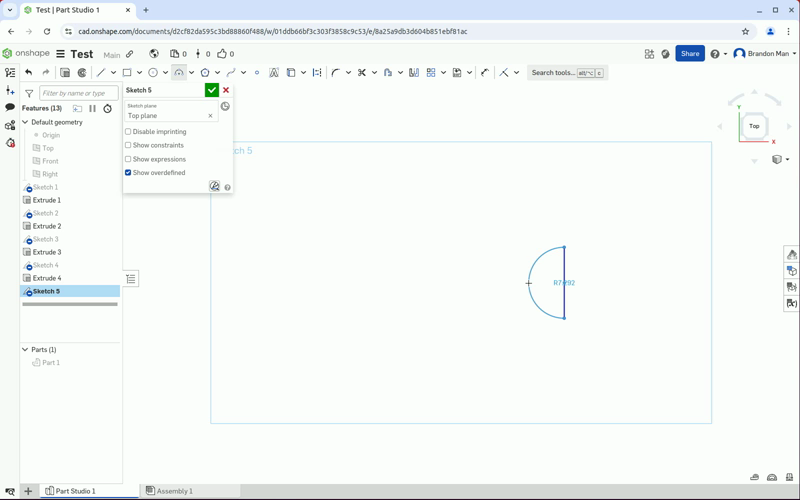
key_up(shift)
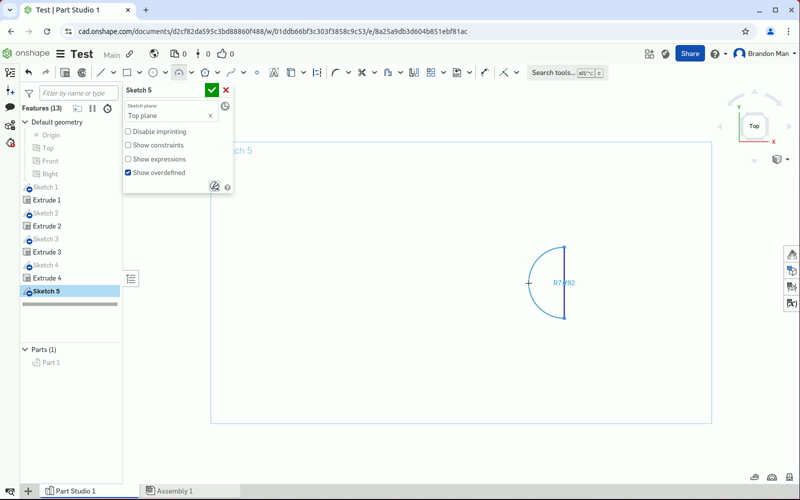
key(esc)
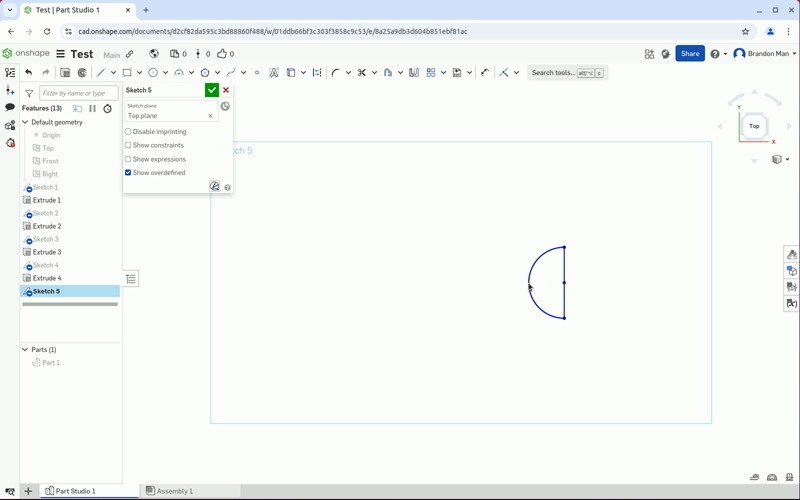
mouse_move(561, 249)
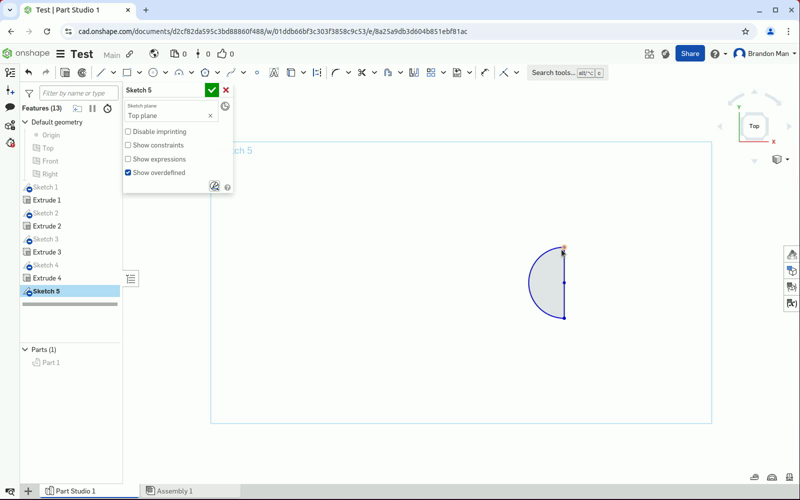
scroll(6)
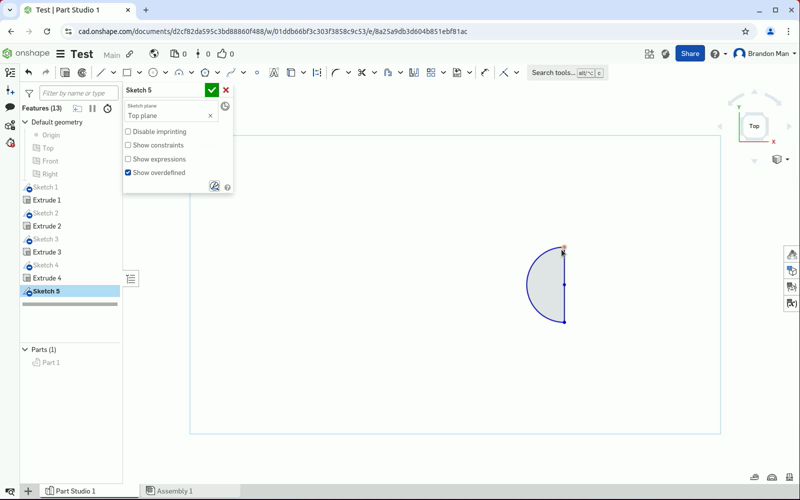
scroll(6)
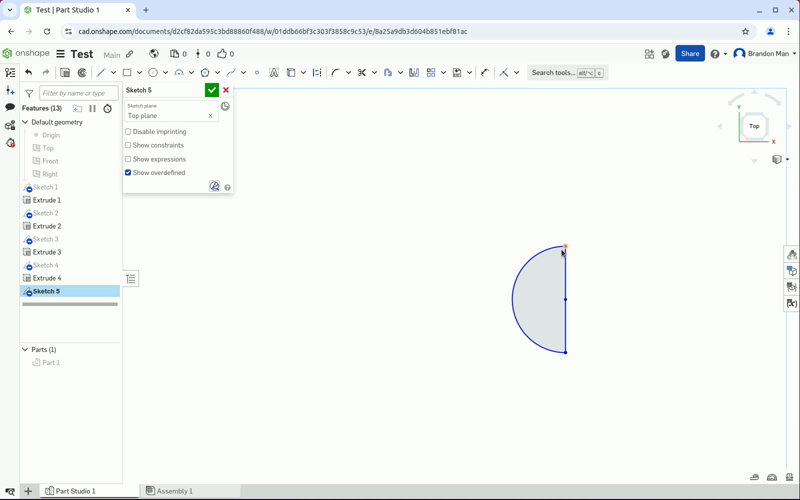
scroll(6)
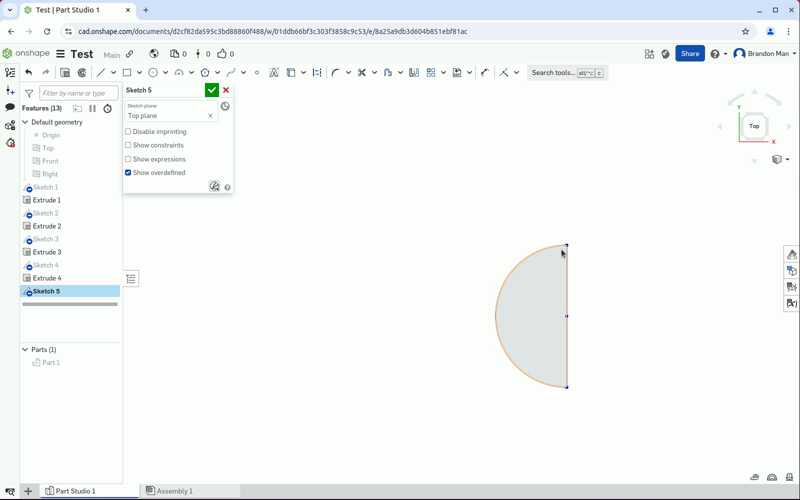
scroll(6)
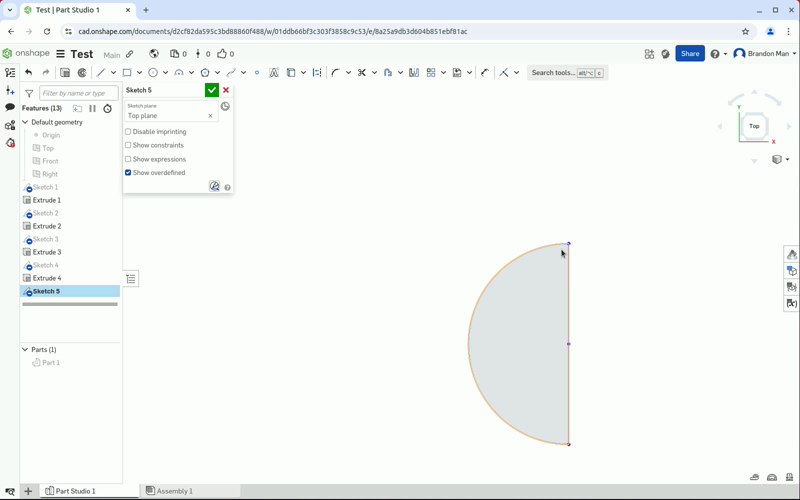
scroll(6)
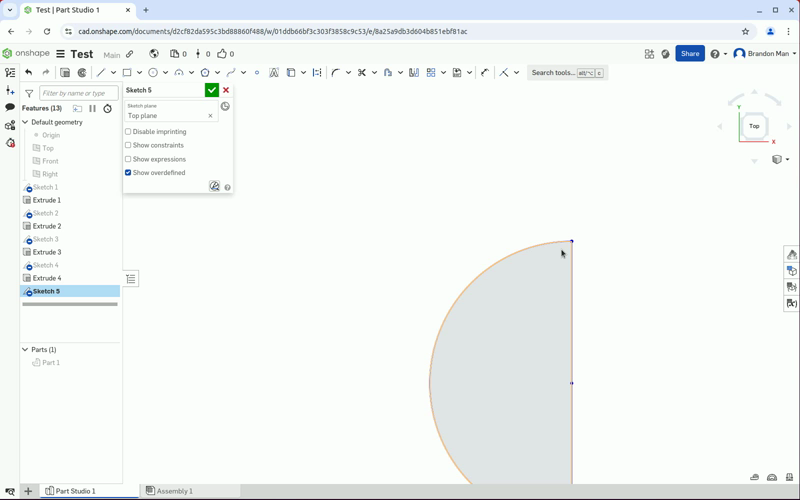
scroll(6)
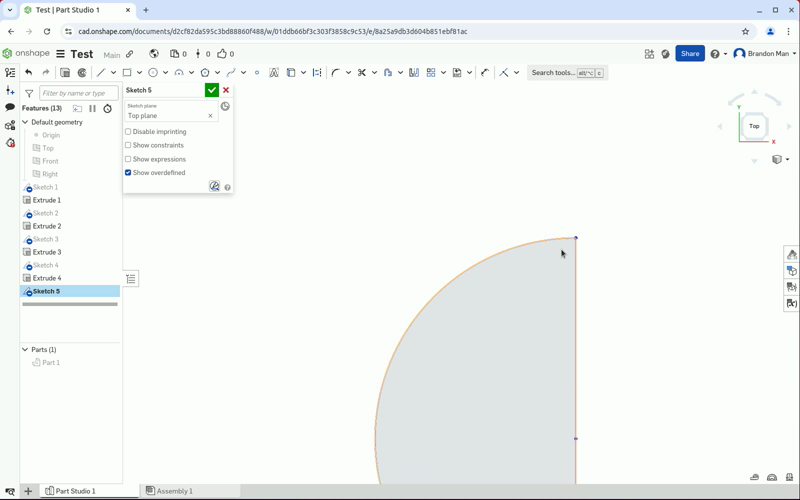
scroll(6)
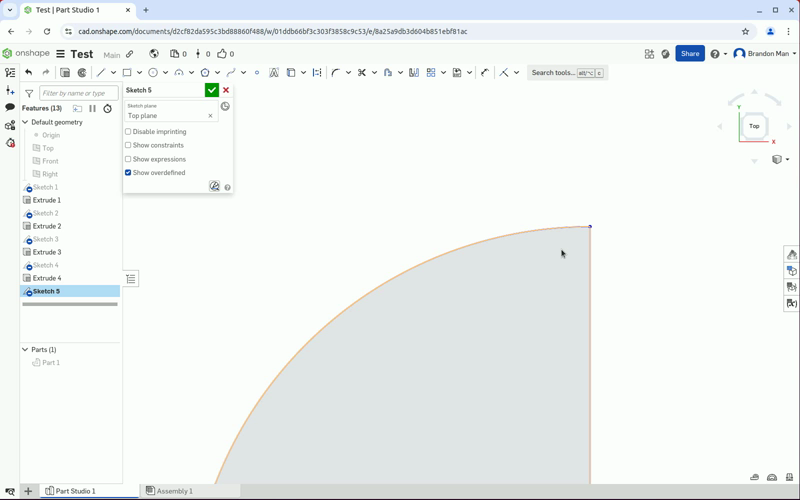
click(561, 249)
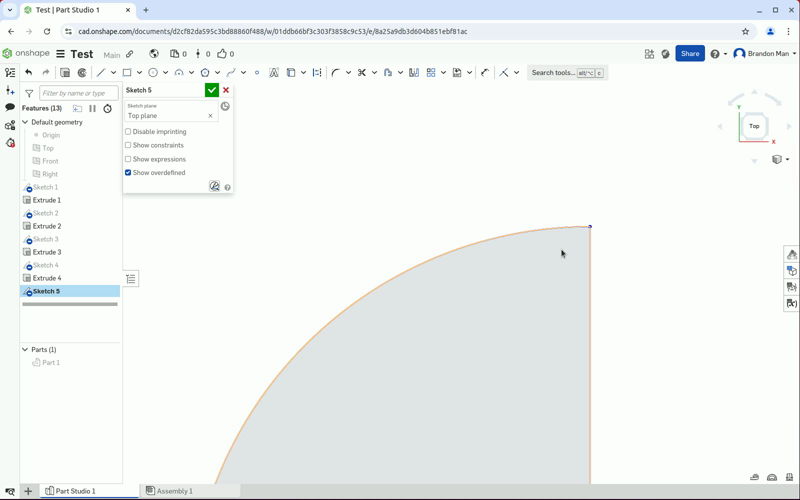
scroll(-6)
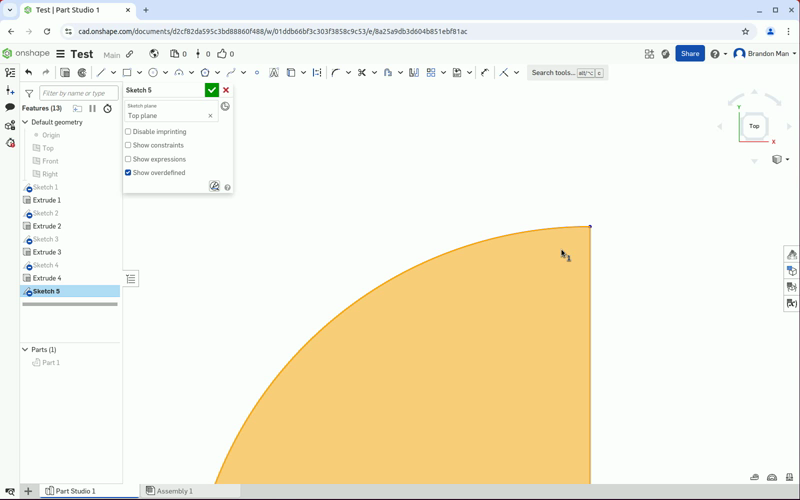
scroll(-6)
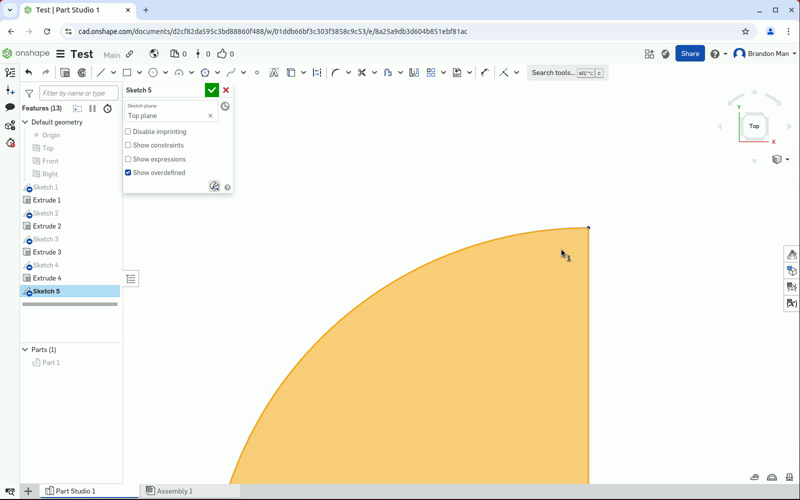
scroll(-6)
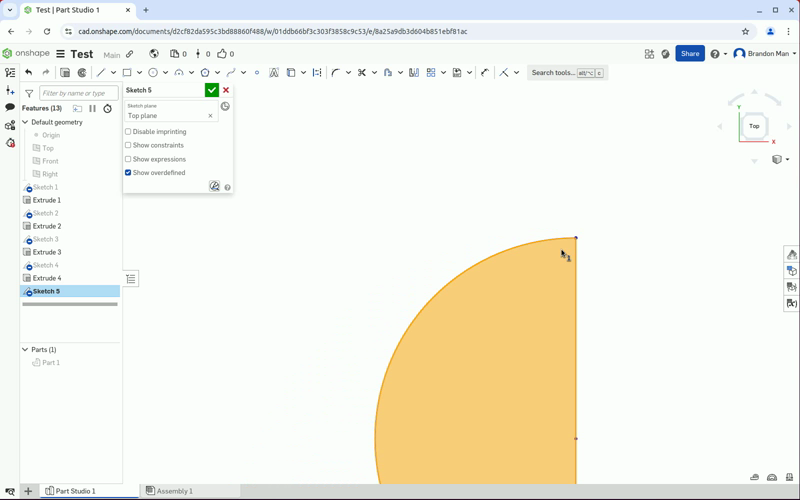
scroll(-6)
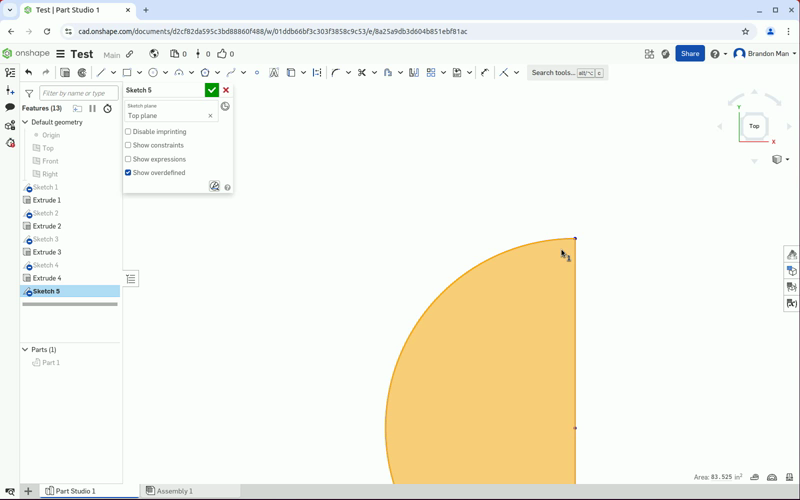
scroll(-6)
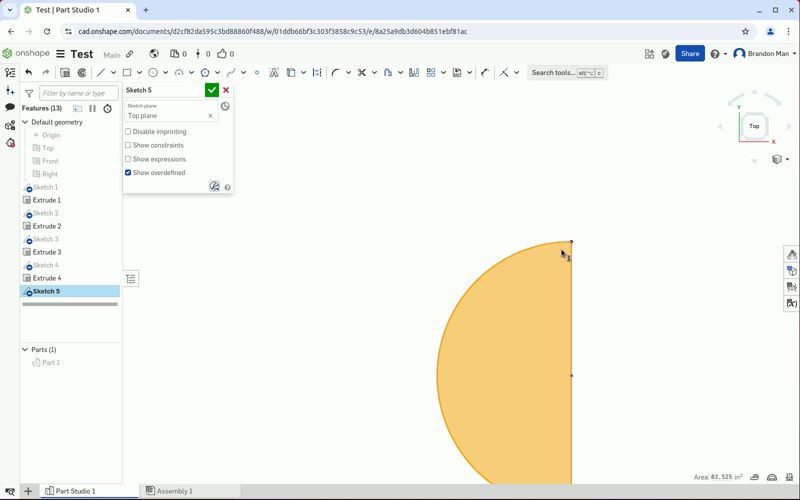
scroll(-6)
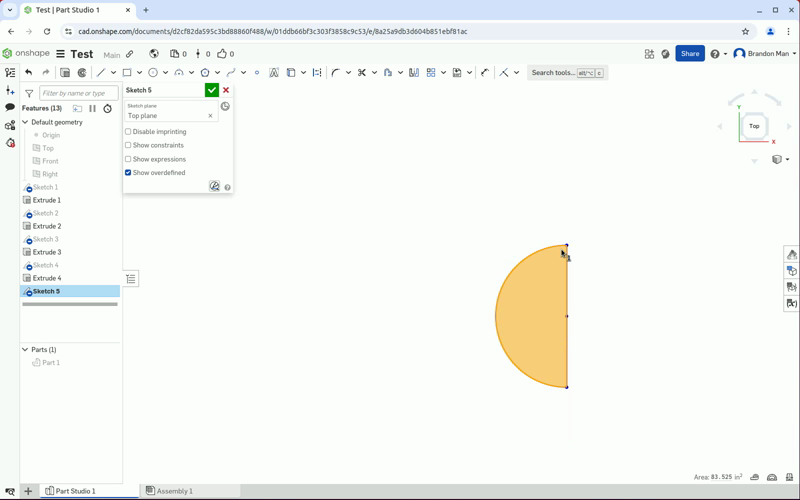
scroll(-6)
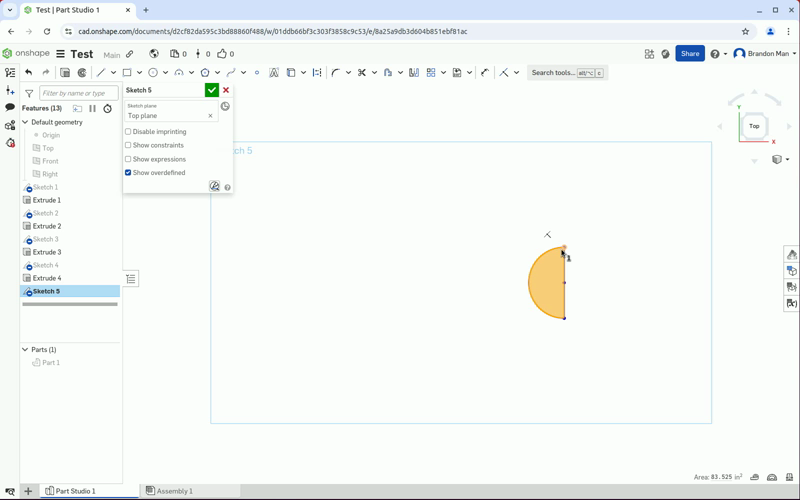
mouse_move(73, 352)
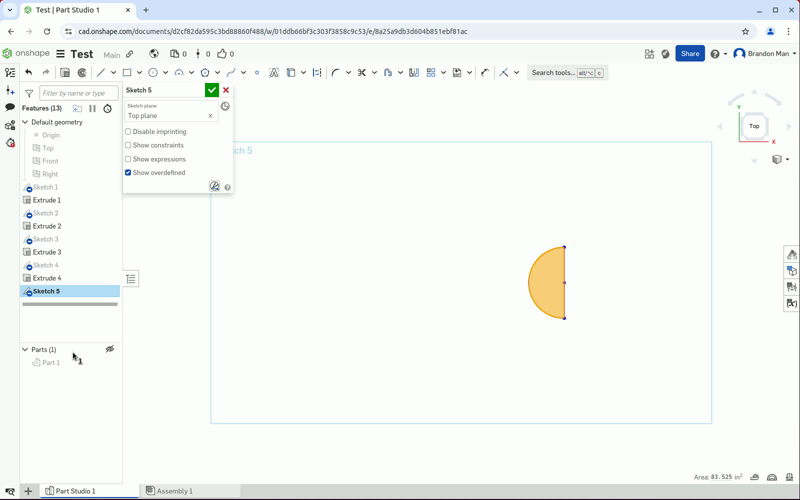
key(shift+y)
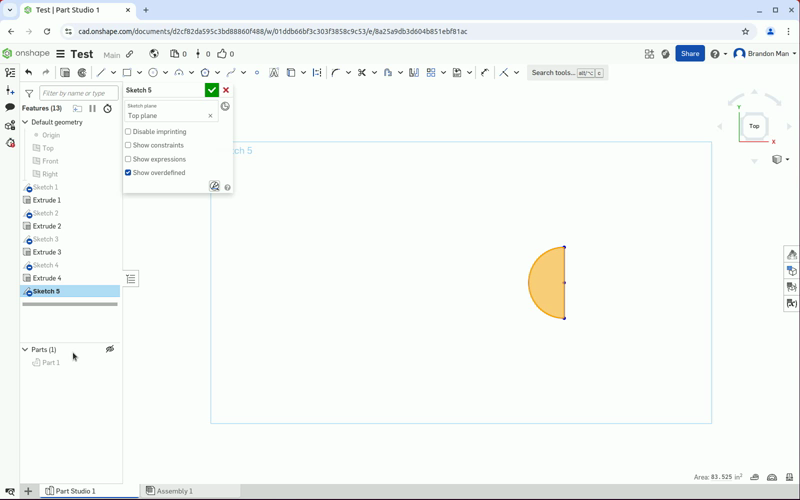
key(shift+e)
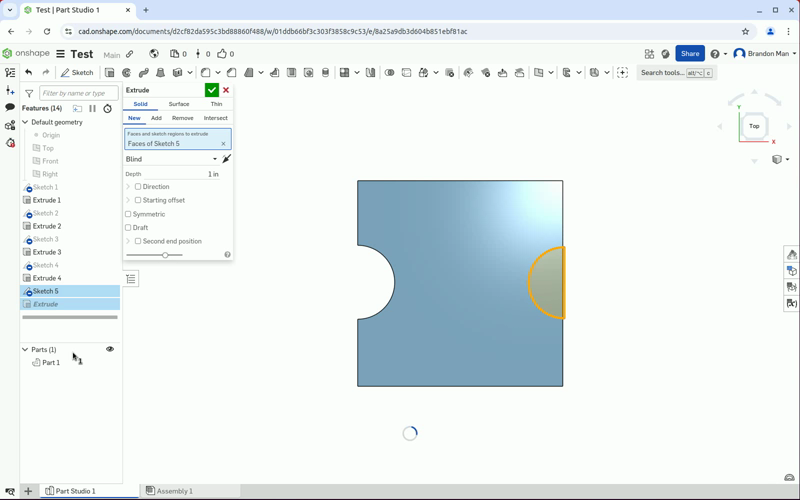
mouse_move(143, 106)
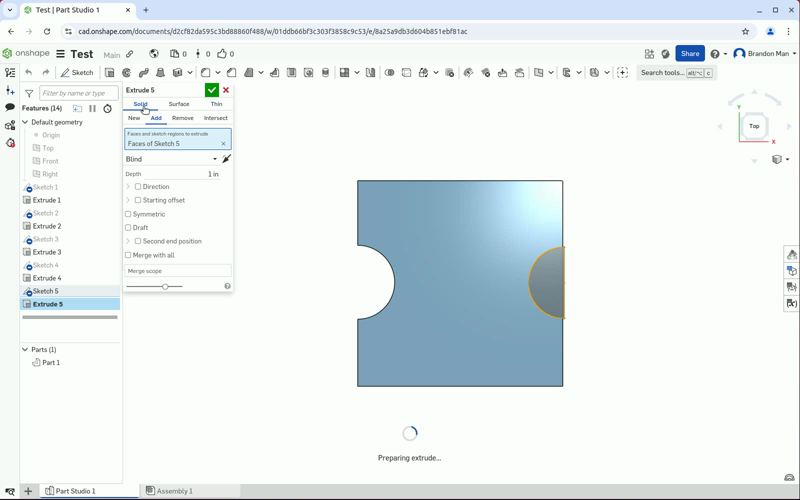
click(143, 106)
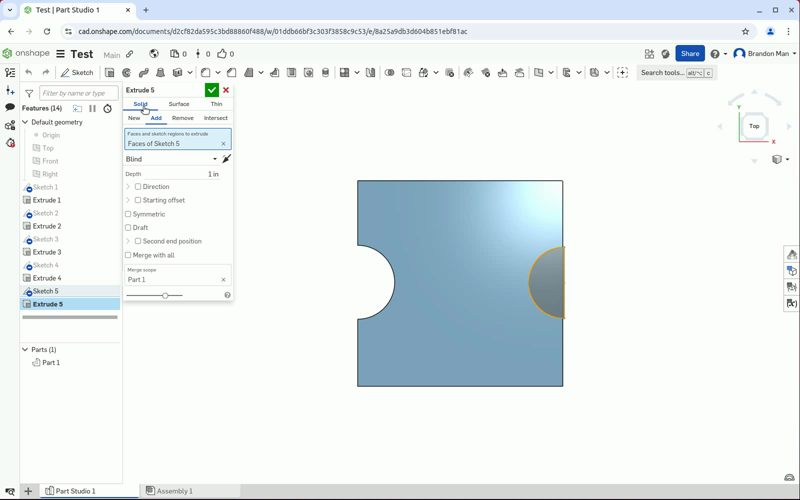
mouse_move(186, 120)
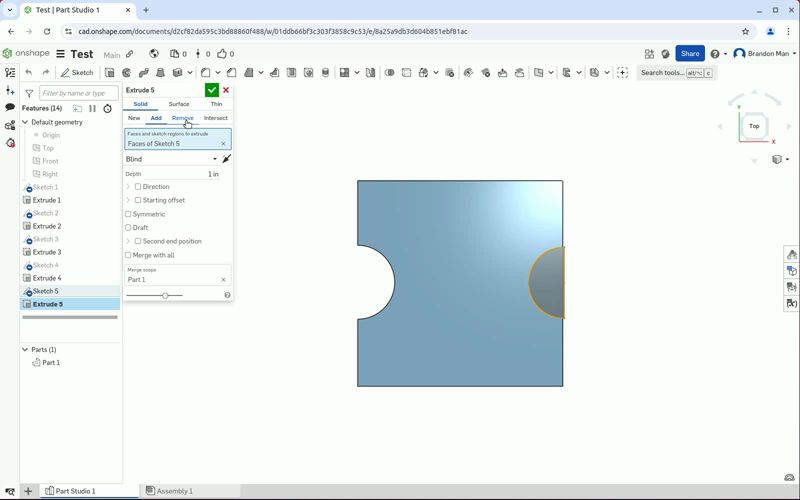
click(186, 120)
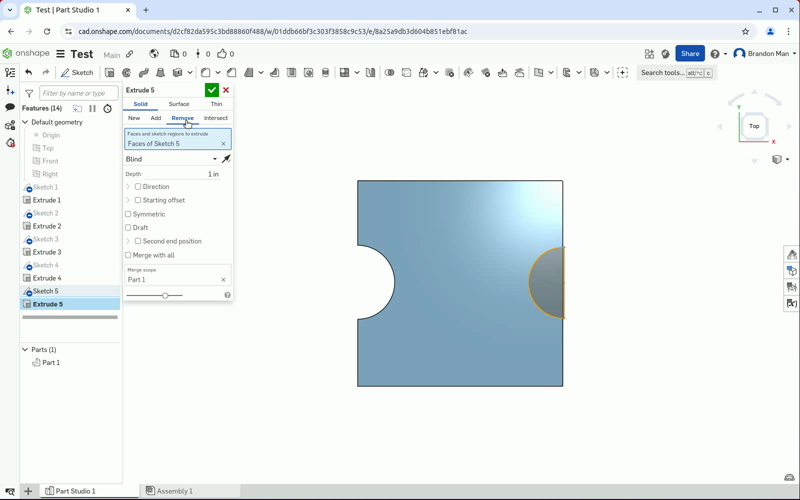
key(tab, 4)
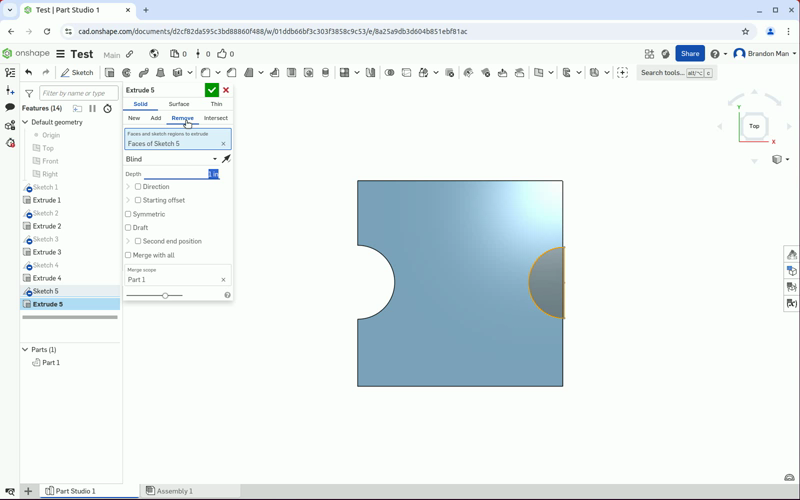
text(12.998)
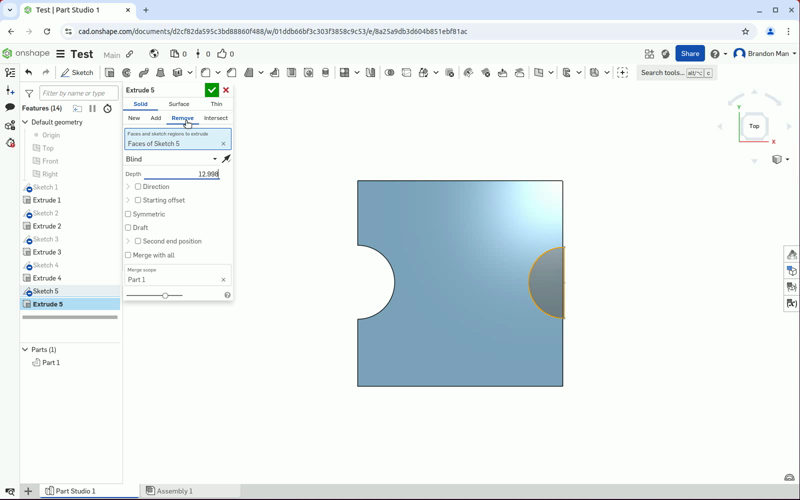
key(tab, 6)
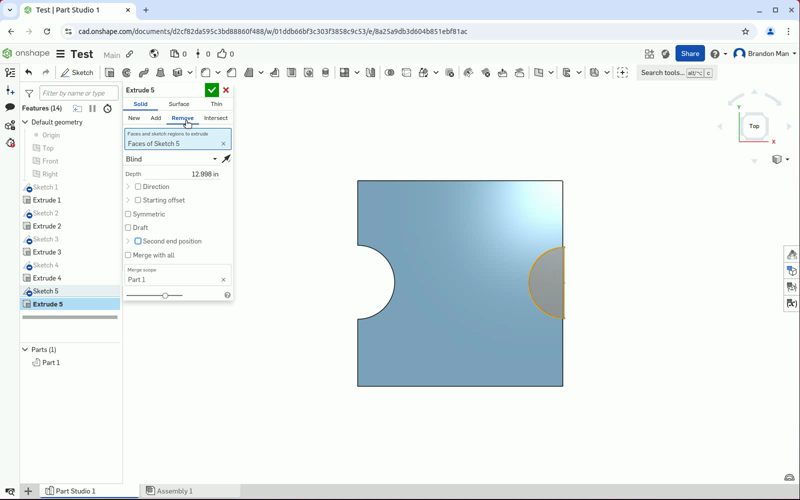
key(space)
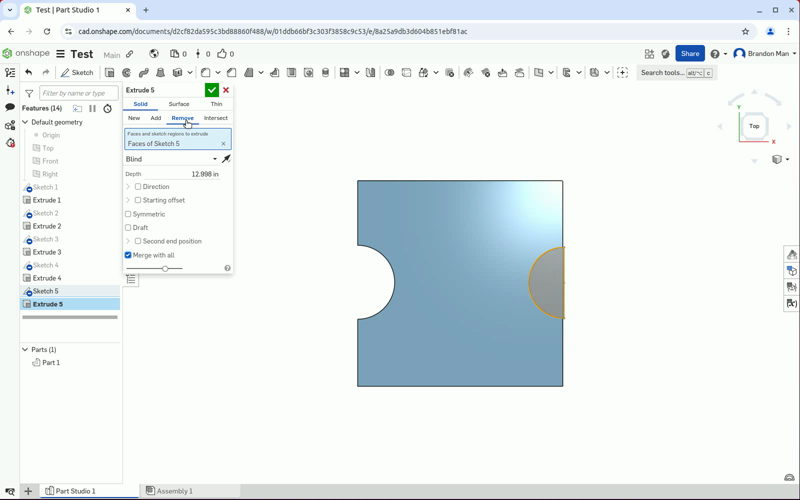
key(enter)
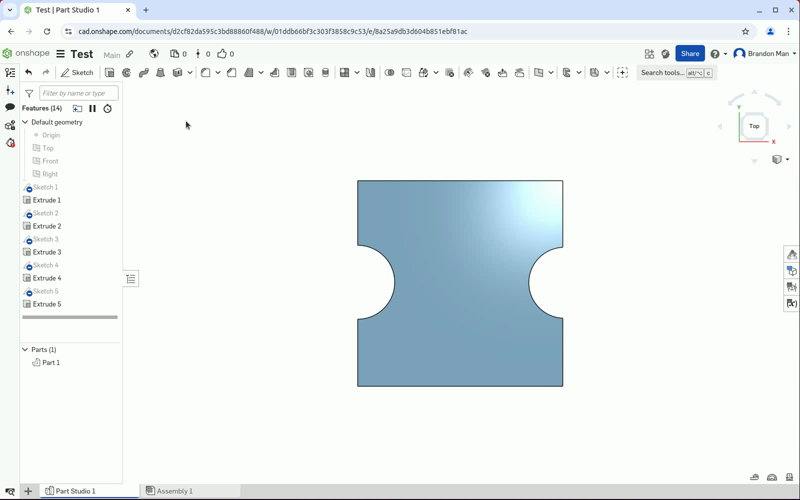
key(shift+h)
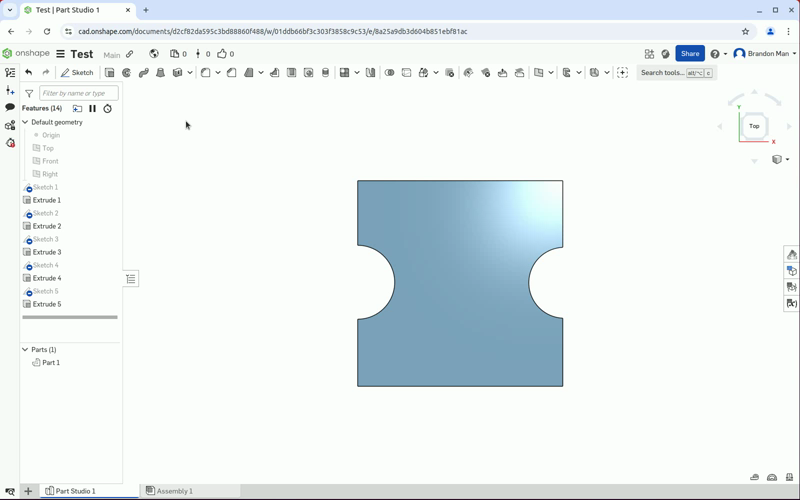
key(shift+h)
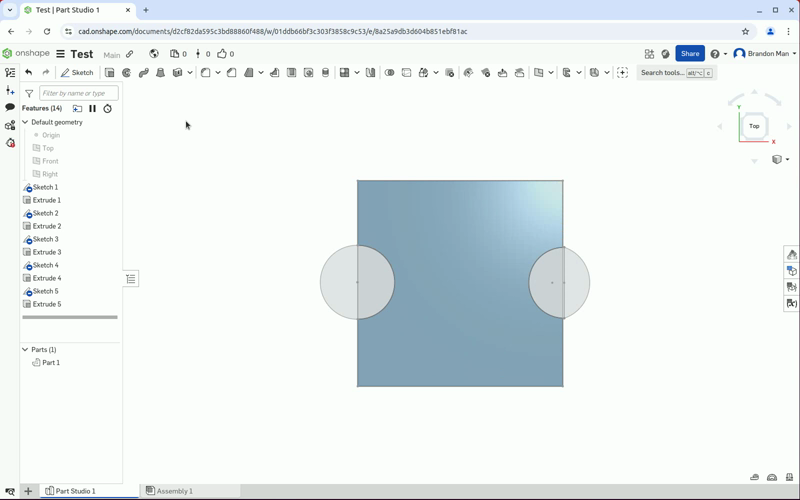
key(shift+7)
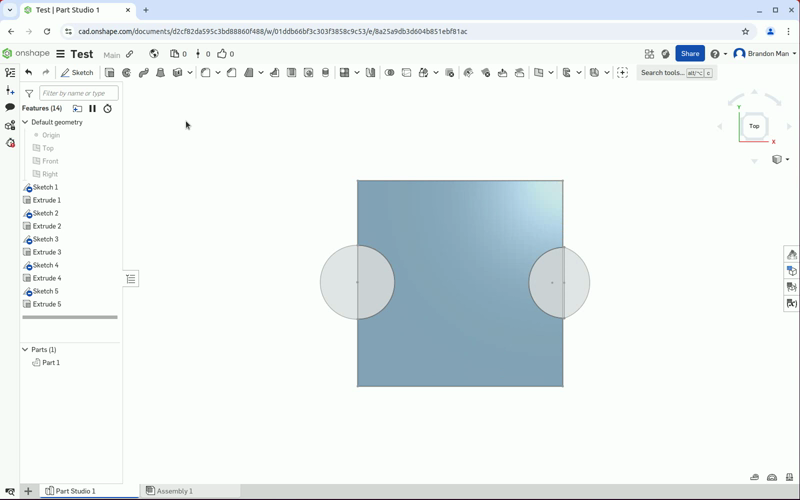
key(up, 3)
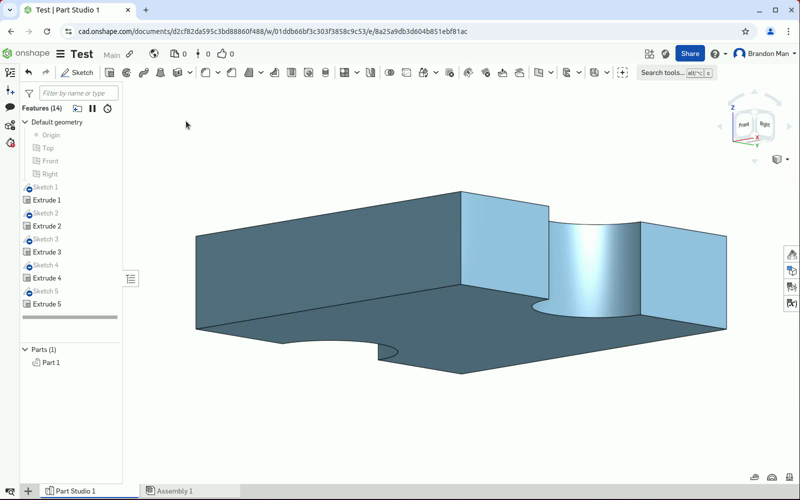
key(left, 3)
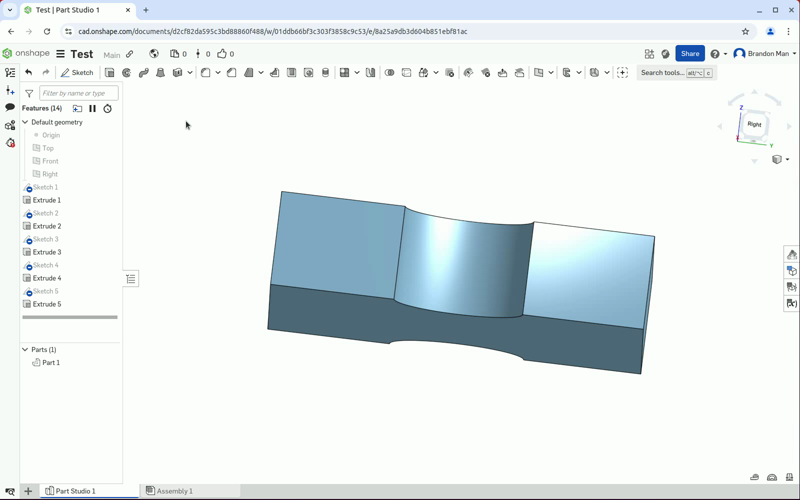
key(right, 3)
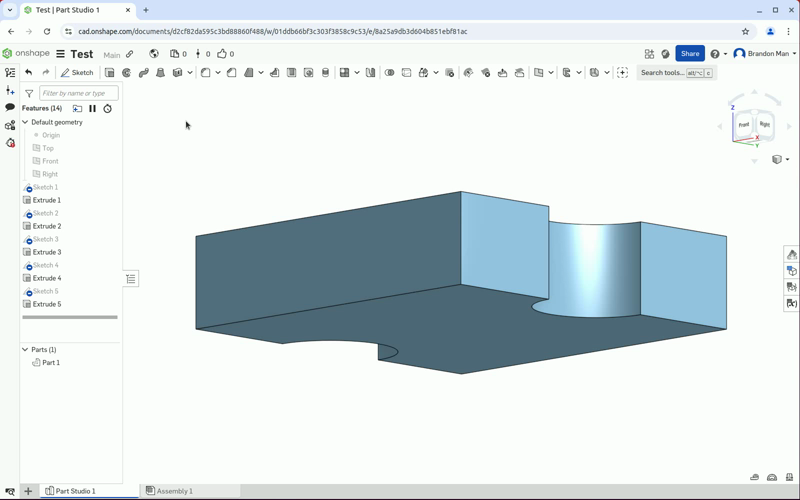
key(down, 3)
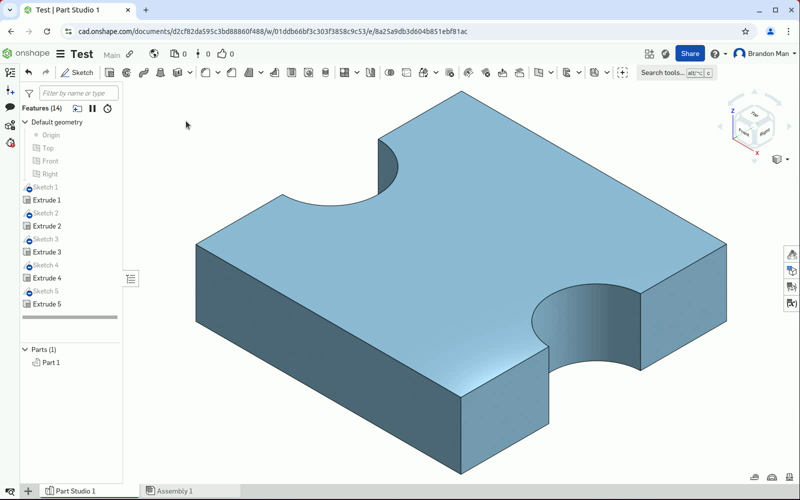
mouse_move(73, 189)
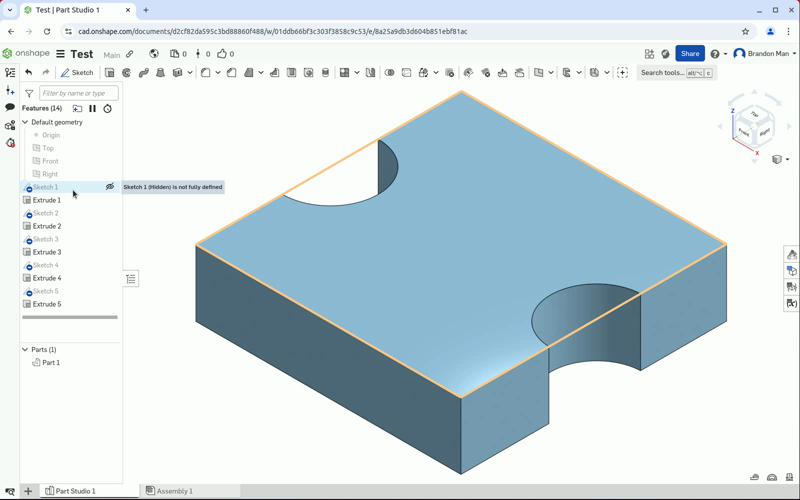
click(73, 189)